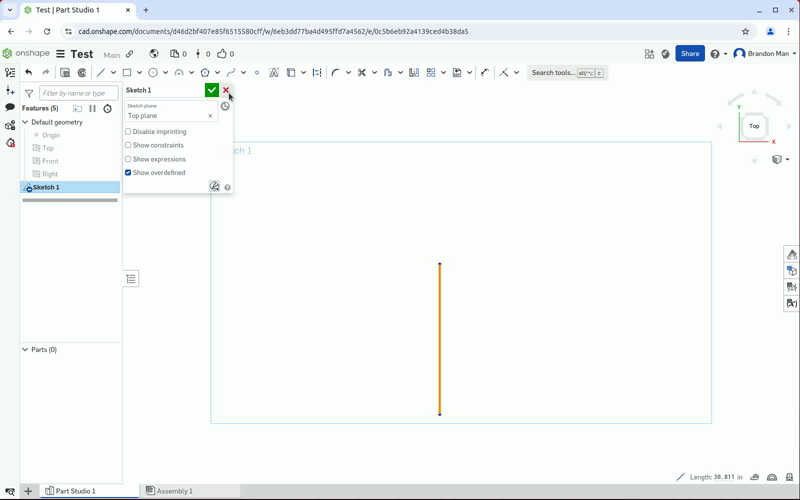
key(shift+h)
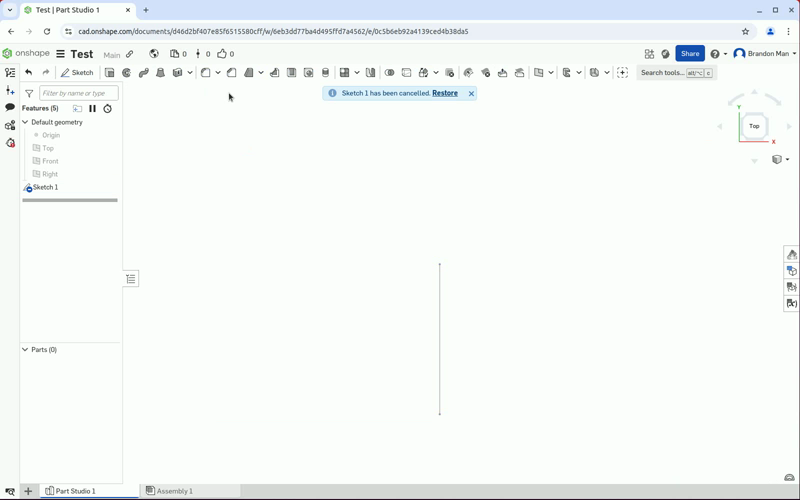
key(shift+s)
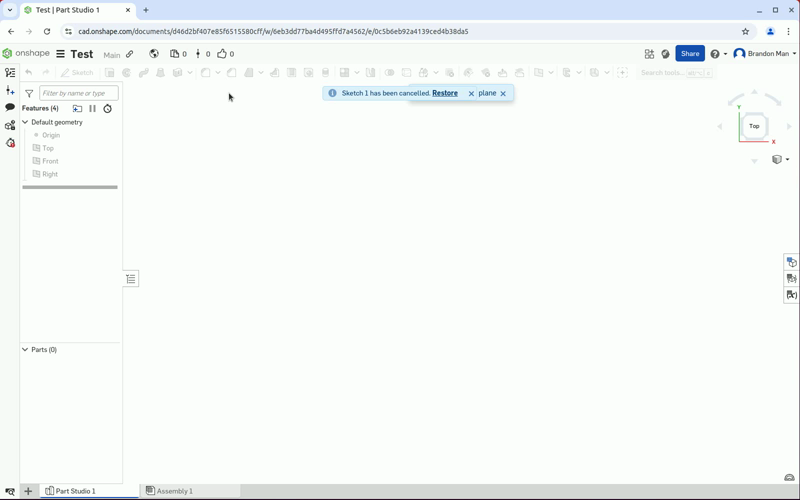
mouse_move(73, 150)
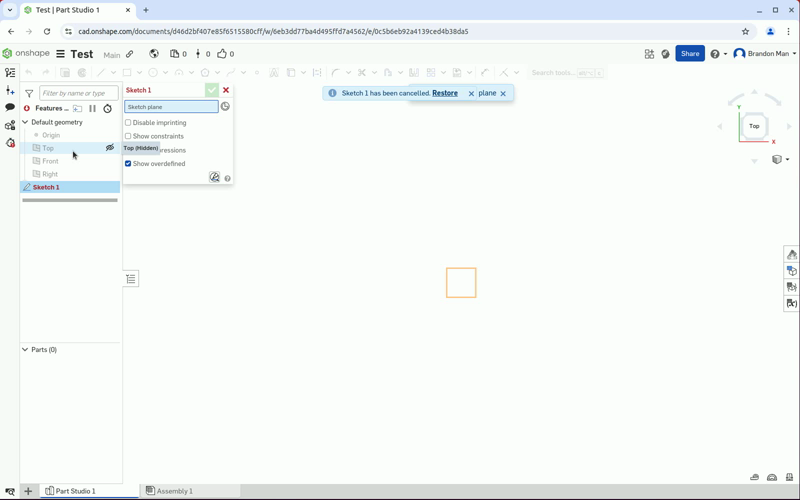
click(73, 150)
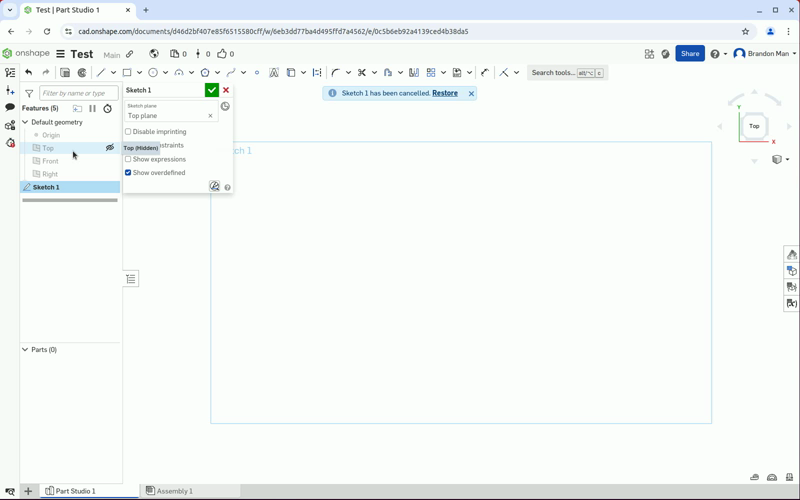
mouse_move(73, 352)
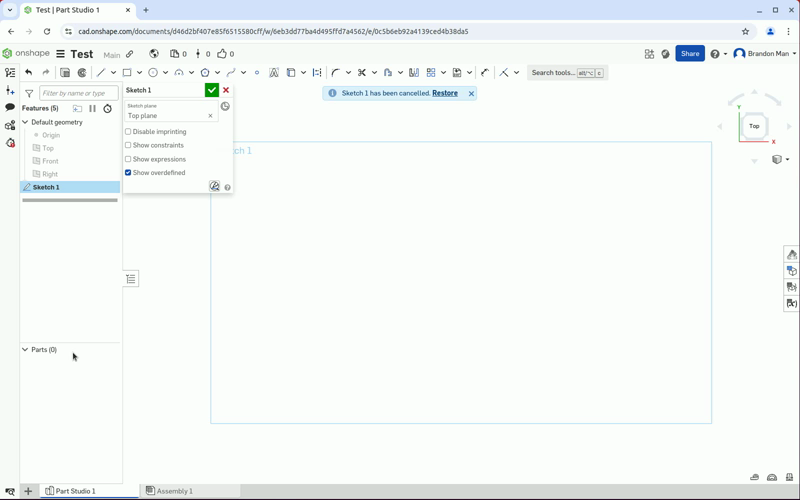
key(y)
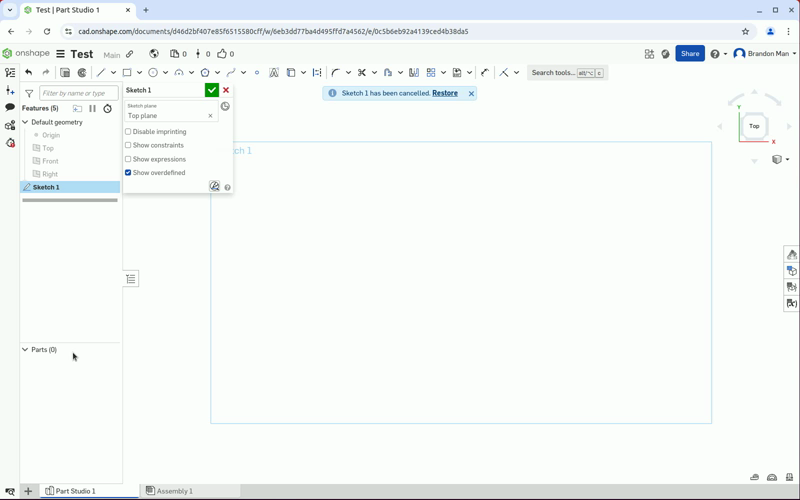
key(l)
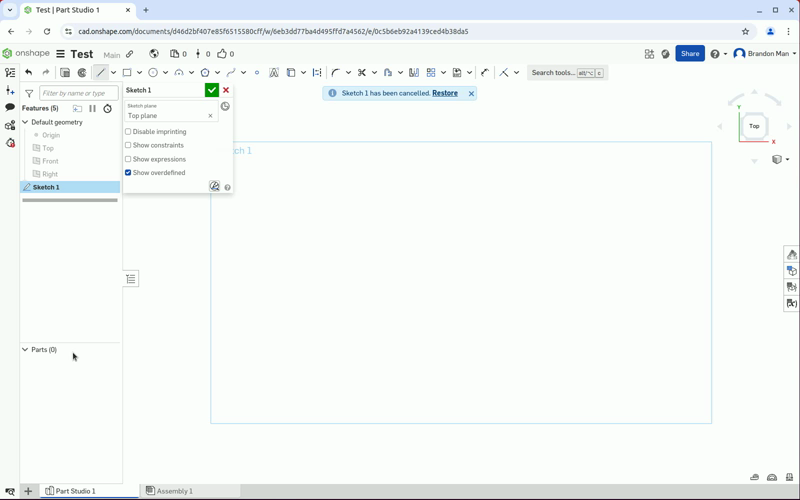
key_down(shift)
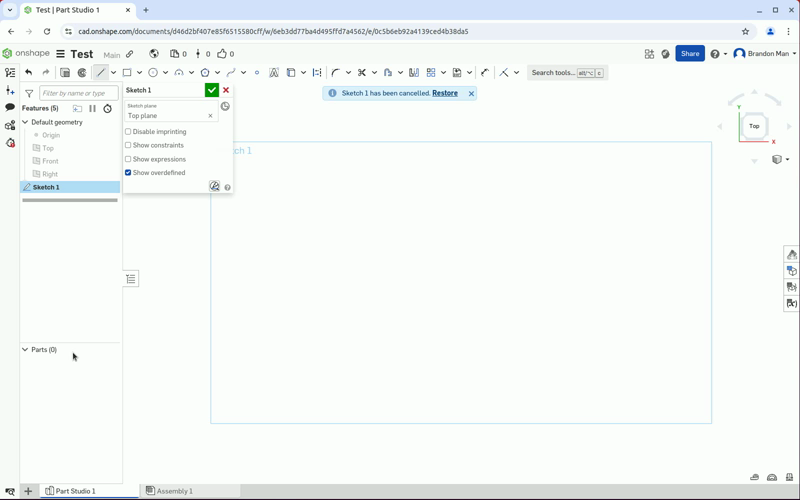
mouse_move(460, 282)
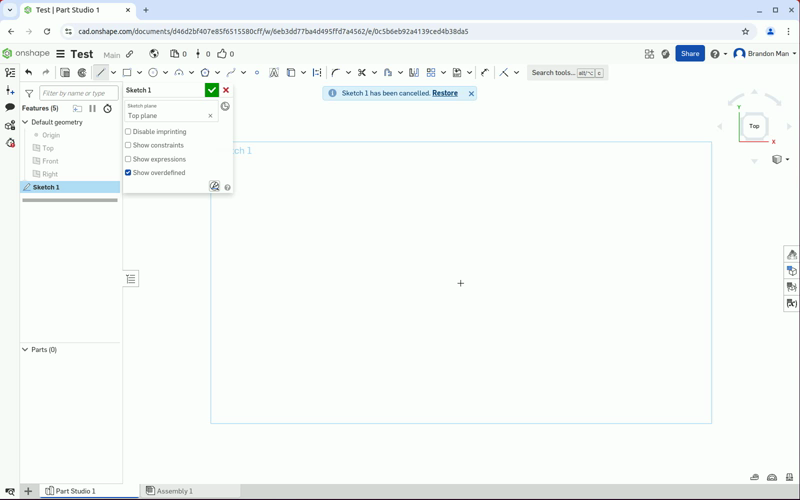
click(460, 282)
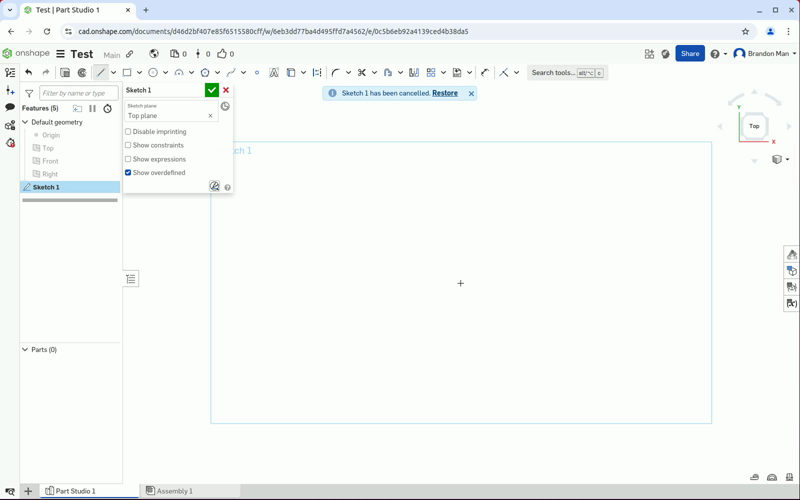
key_up(shift)
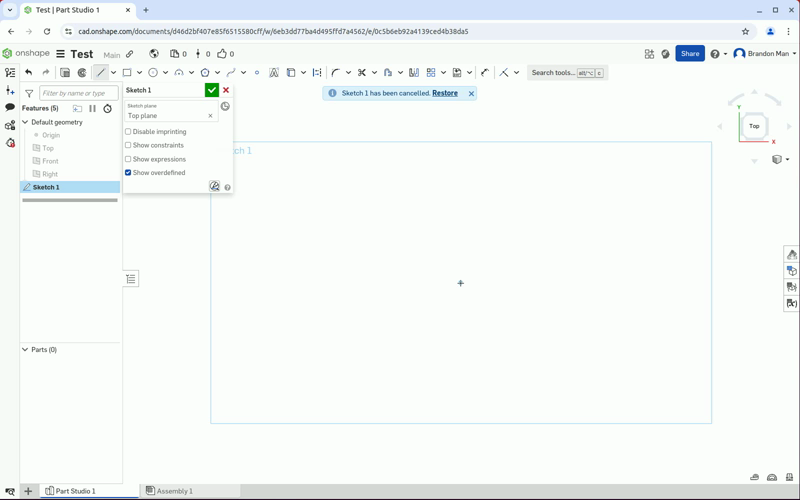
key_down(shift)
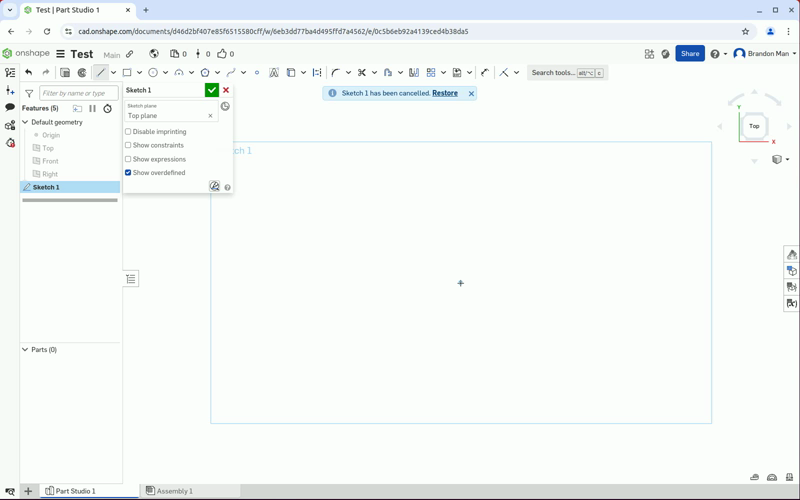
mouse_move(573, 282)
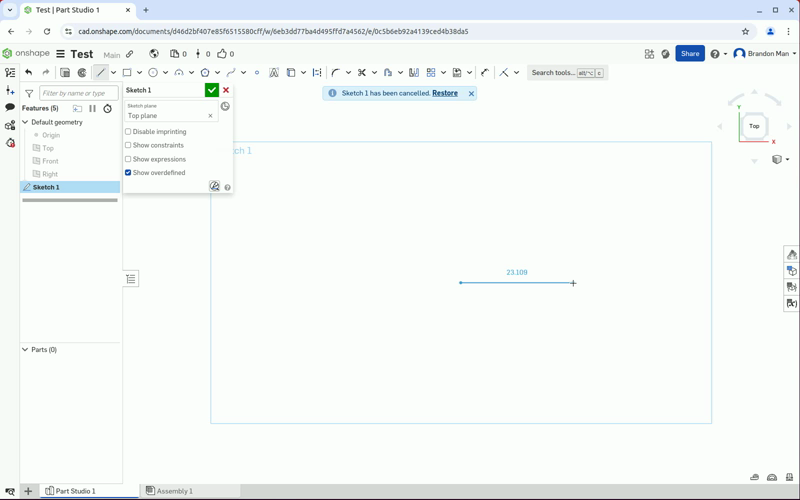
click(573, 282)
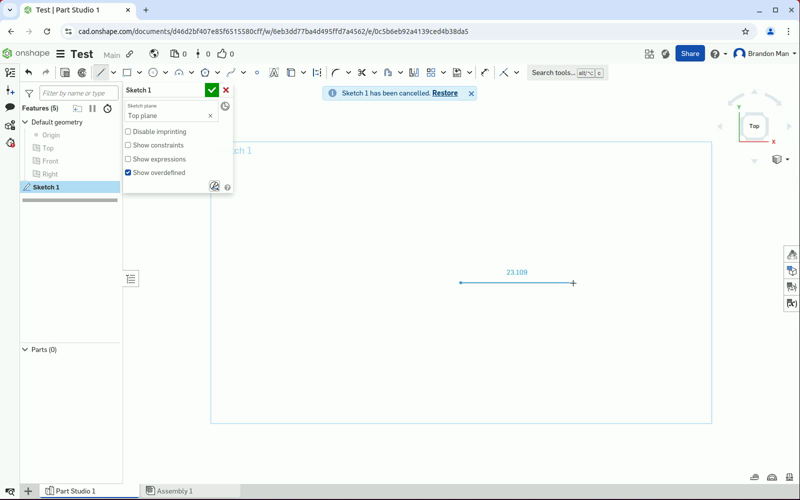
key_up(shift)
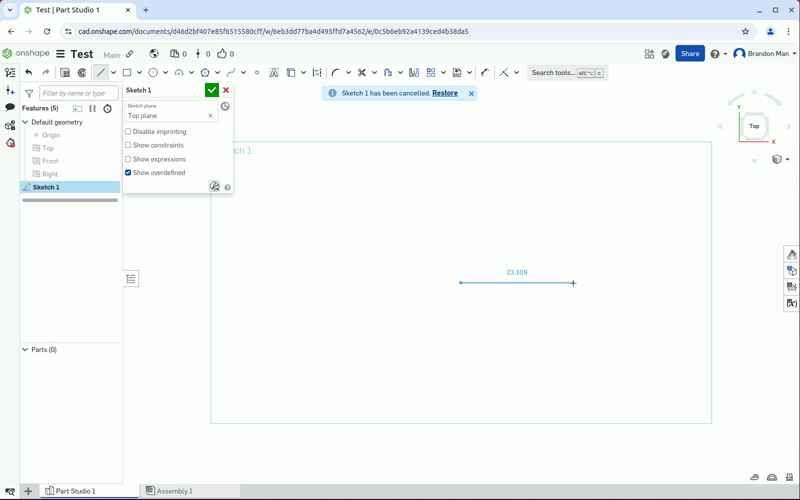
key_down(shift)
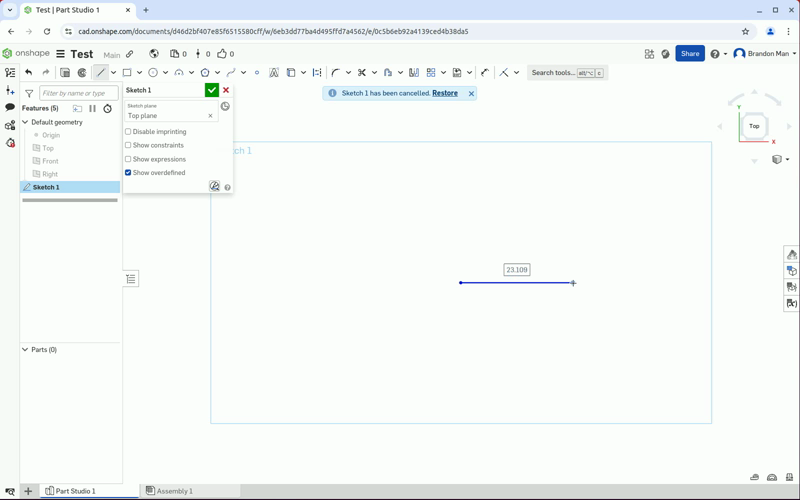
mouse_move(573, 222)
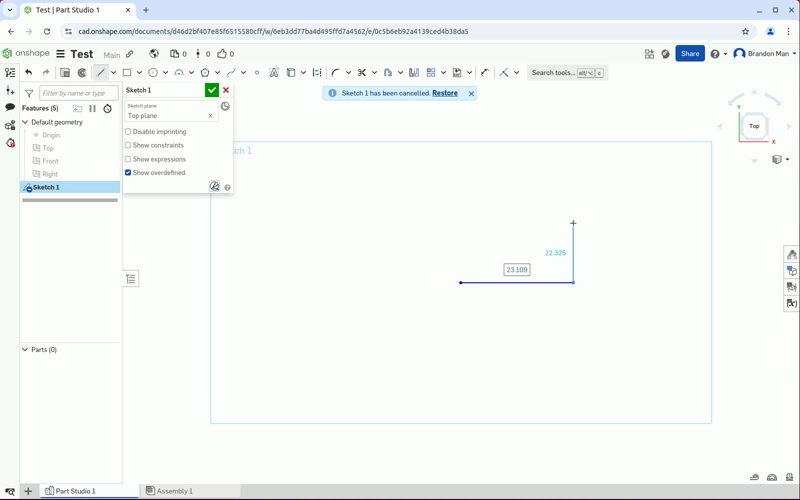
click(573, 222)
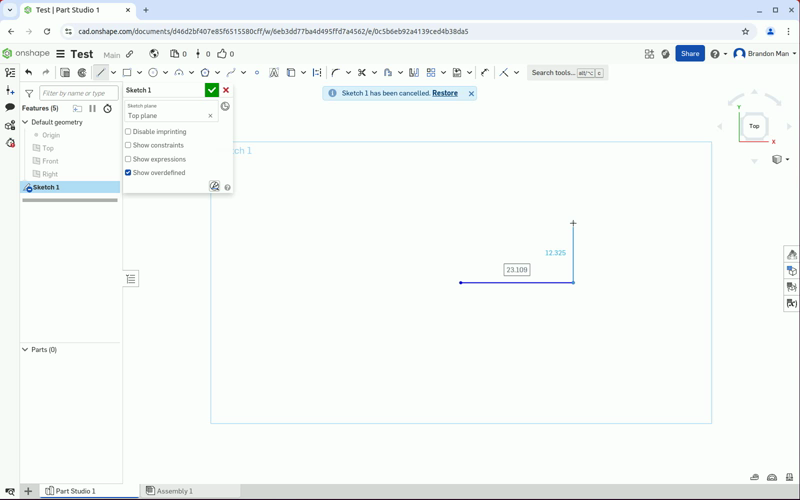
key_up(shift)
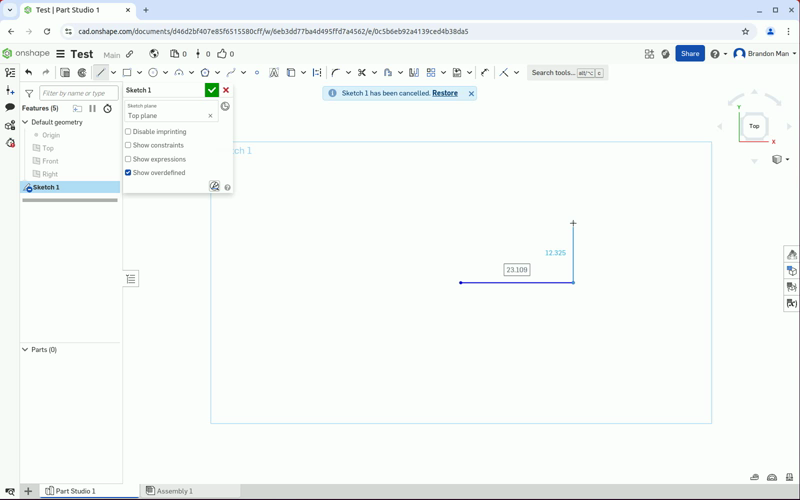
key_down(shift)
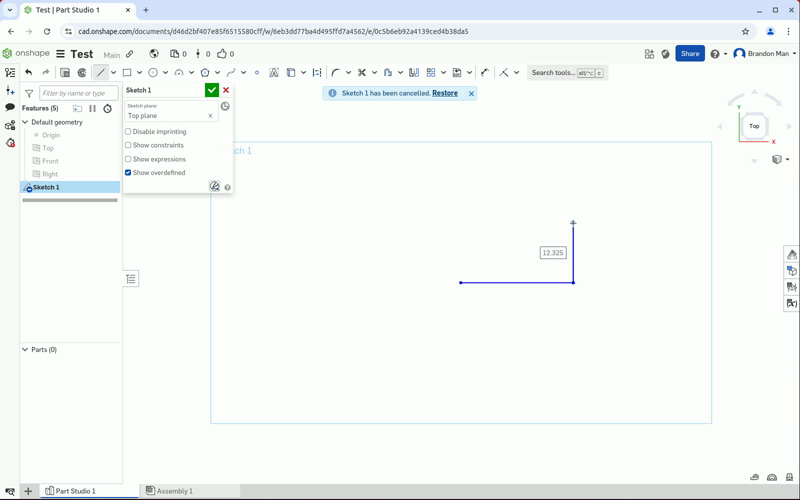
mouse_move(460, 222)
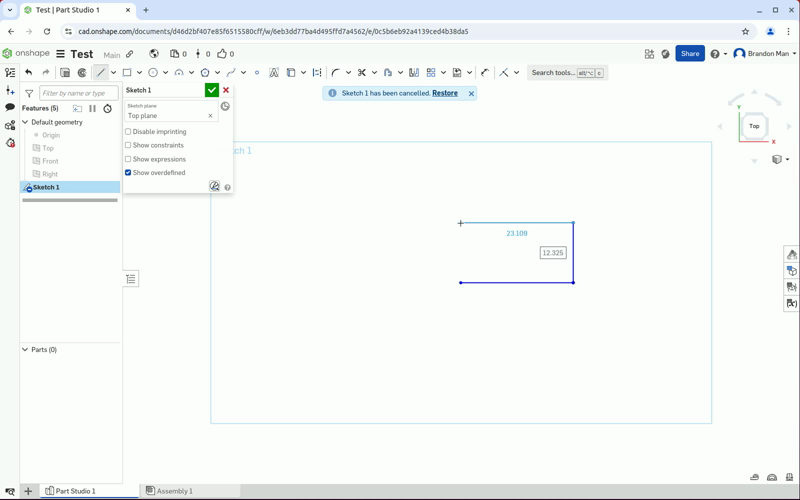
click(460, 222)
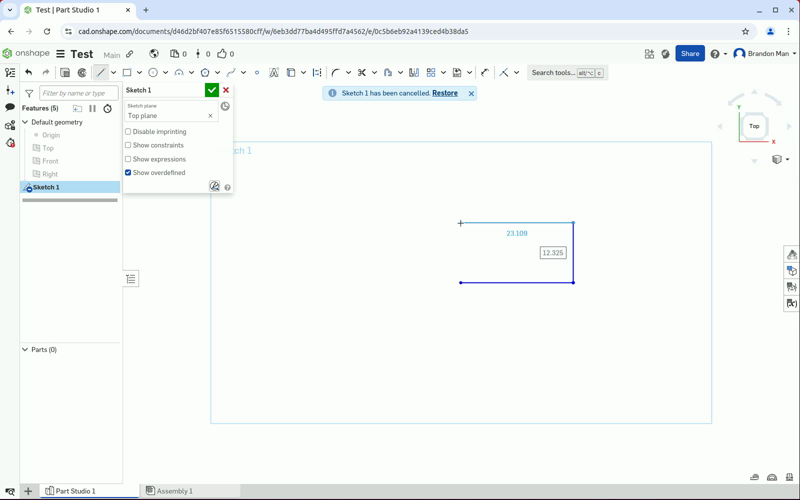
key_up(shift)
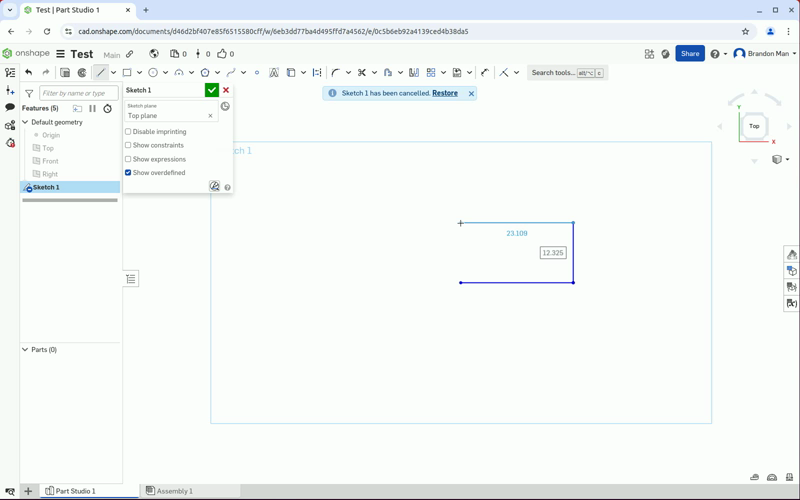
key_down(shift)
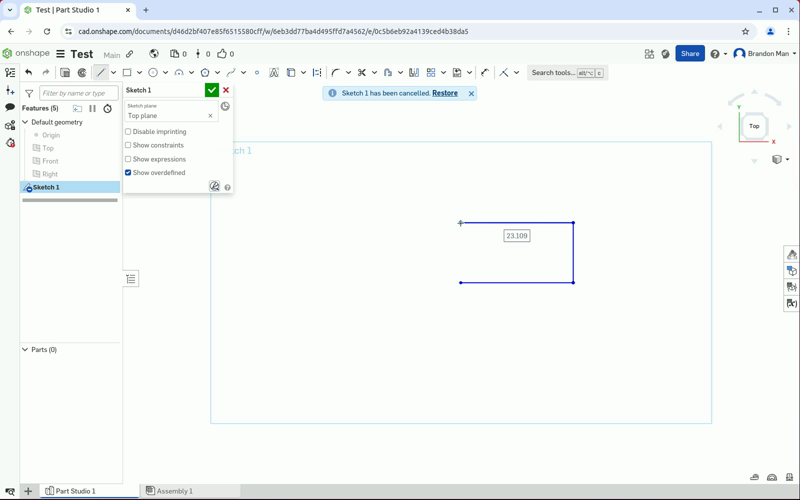
mouse_move(460, 282)
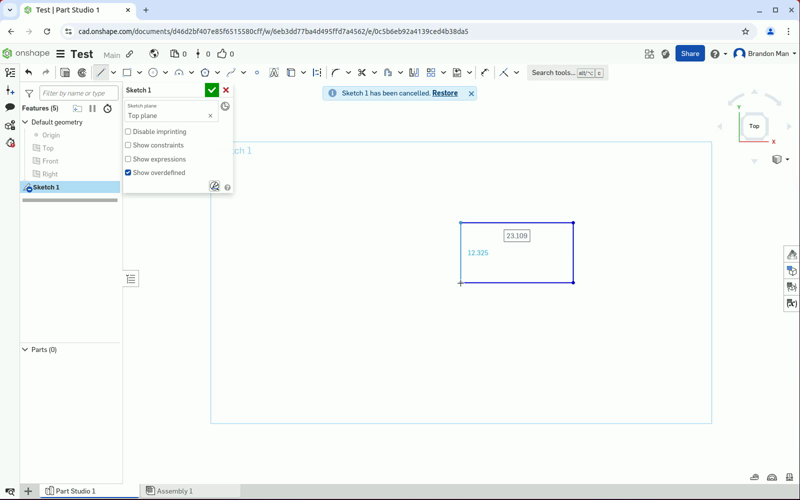
key_up(shift)
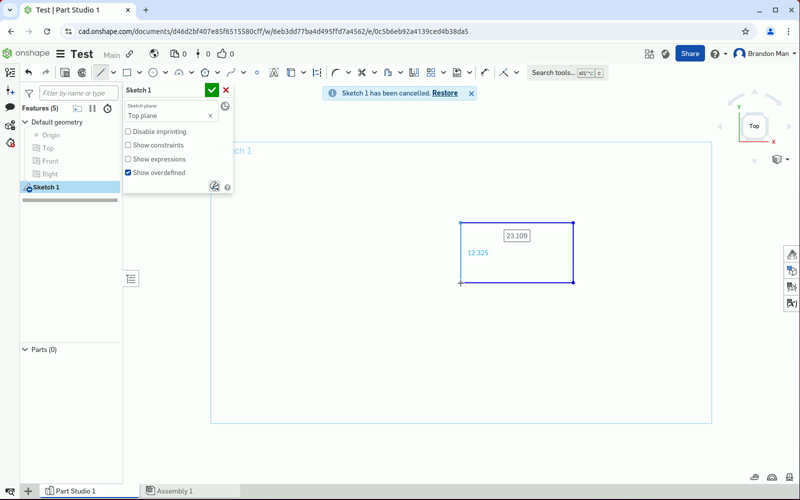
click(460, 282)
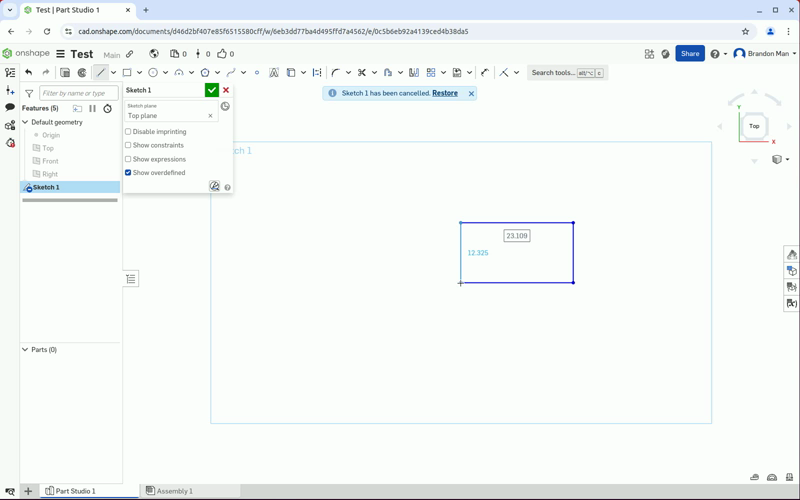
key(esc)
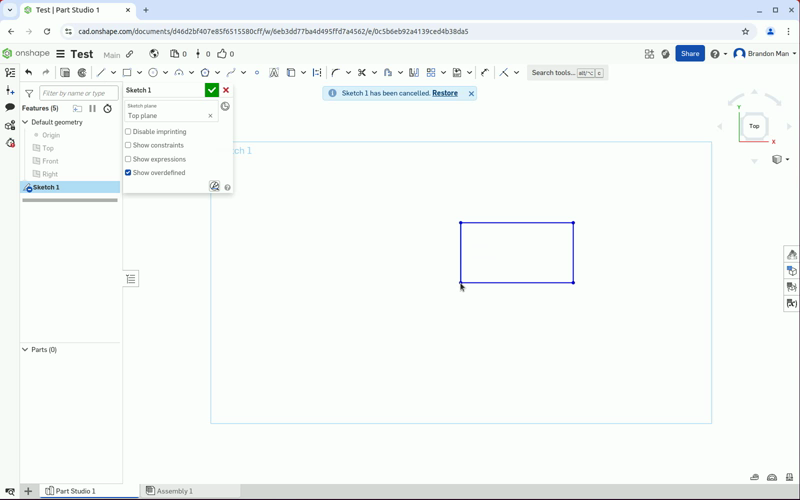
mouse_move(520, 270)
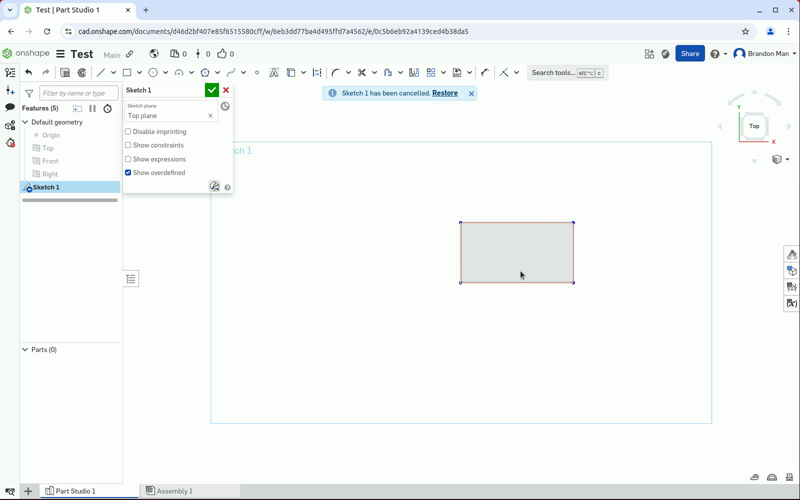
click(520, 270)
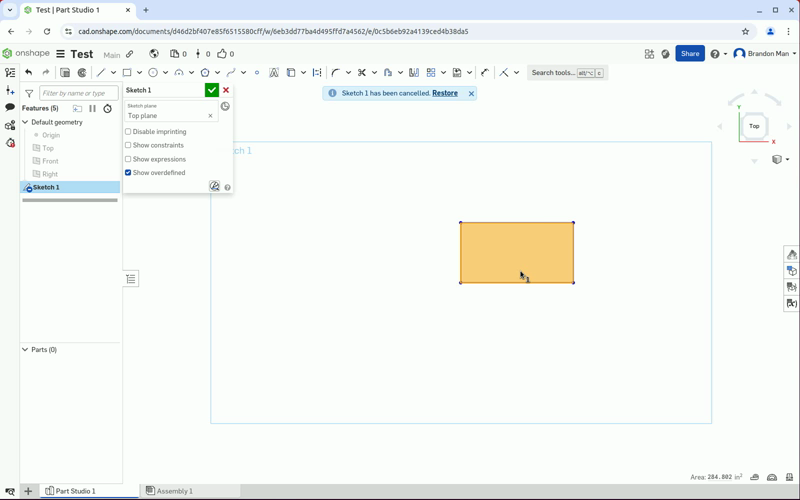
mouse_move(73, 352)
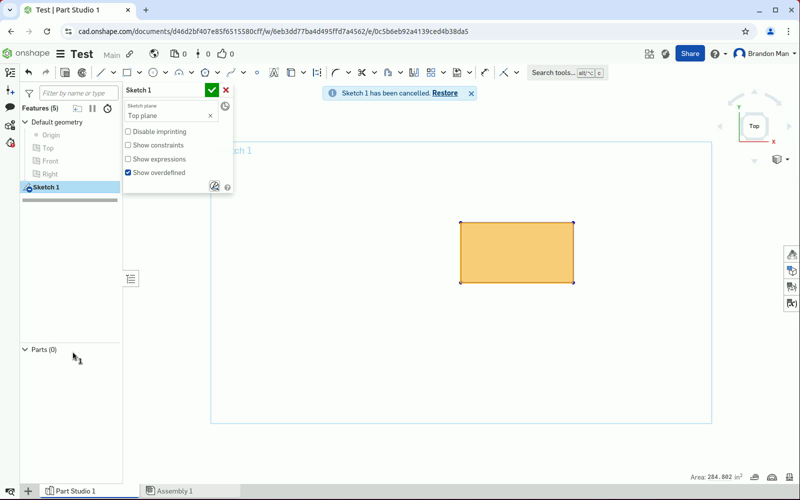
key(shift+y)
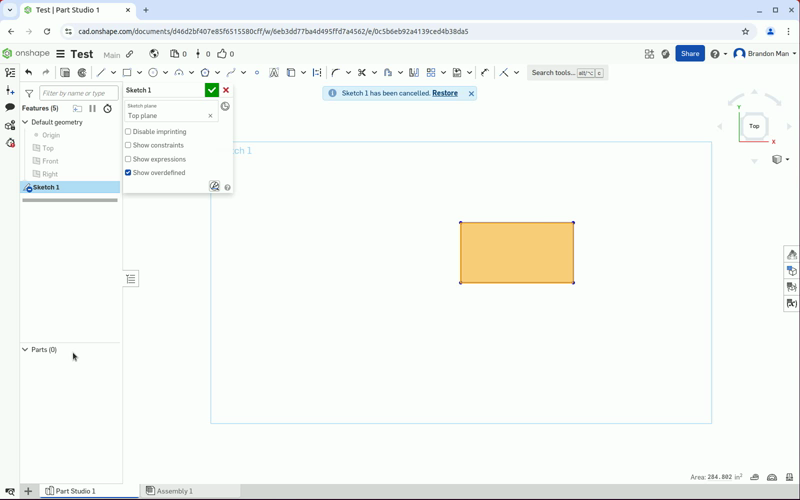
key(shift+e)
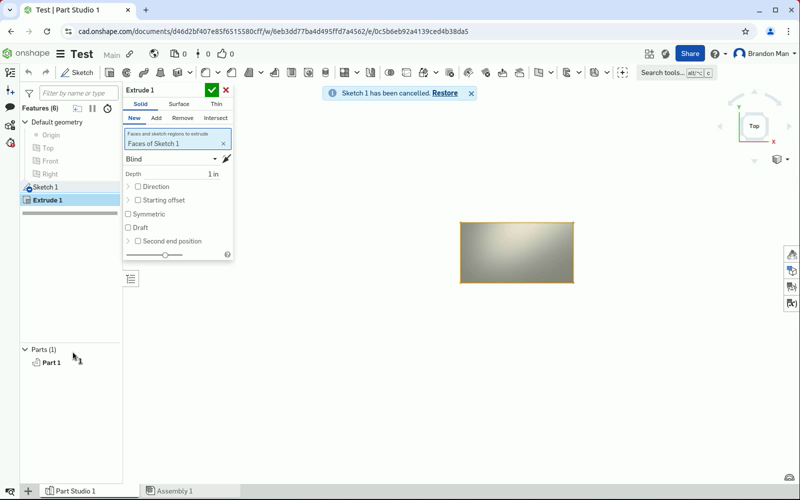
mouse_move(143, 106)
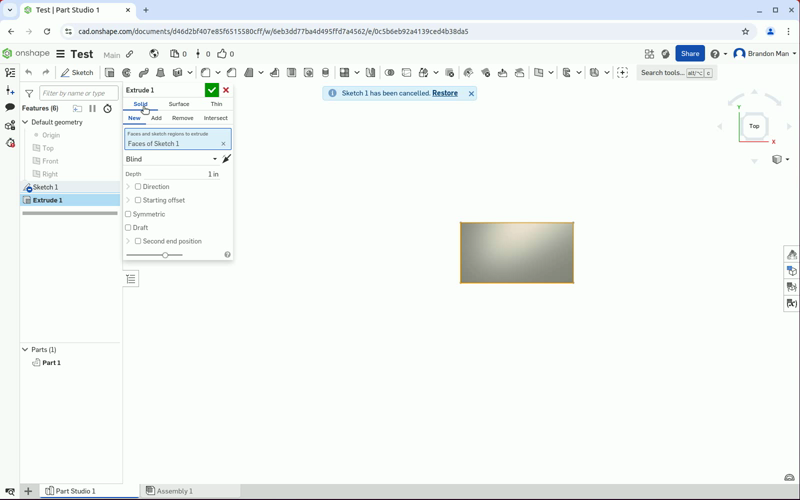
click(143, 106)
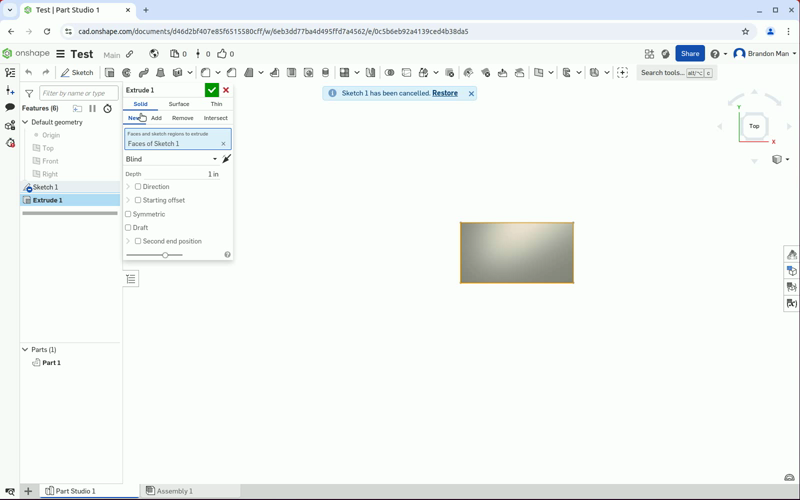
mouse_move(137, 120)
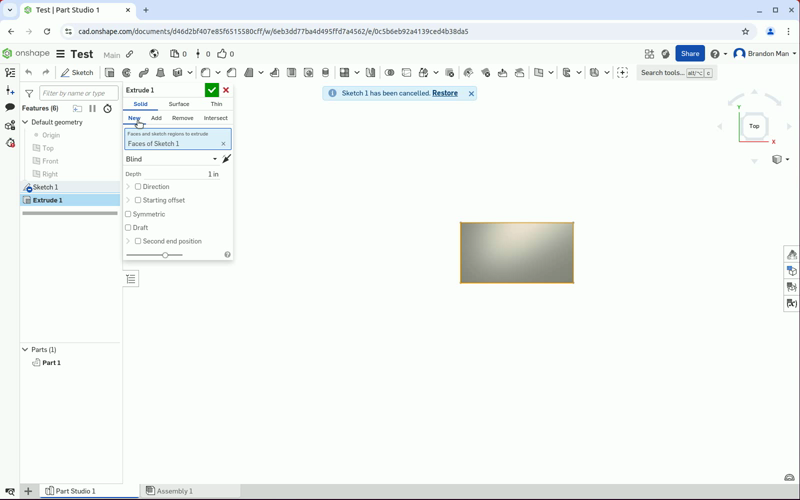
click(137, 120)
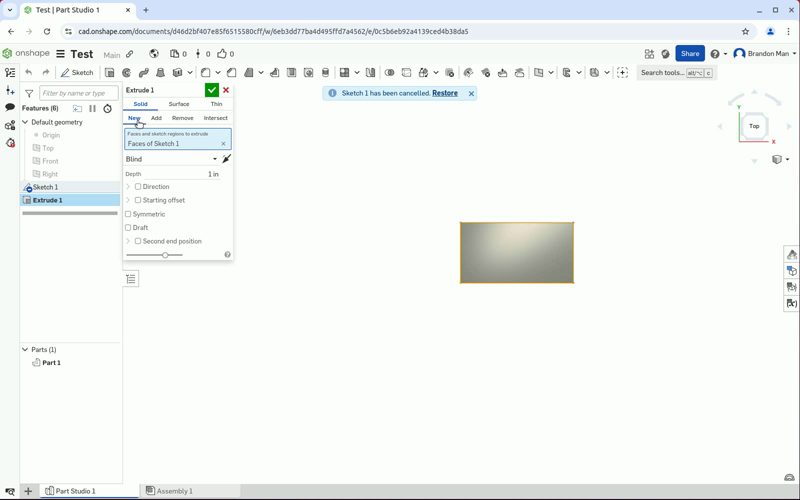
key(tab, 4)
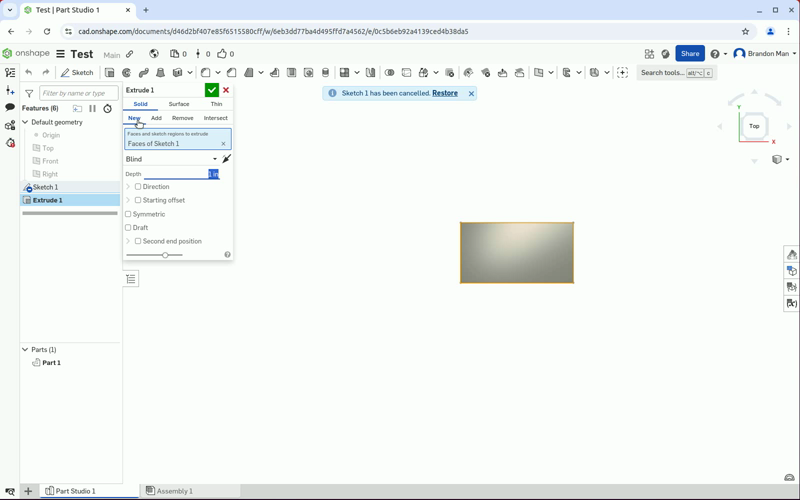
text(2.407)
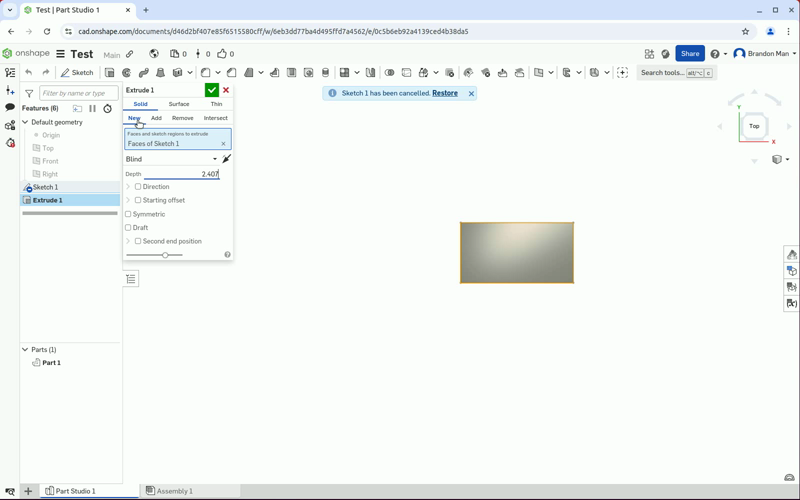
key(enter)
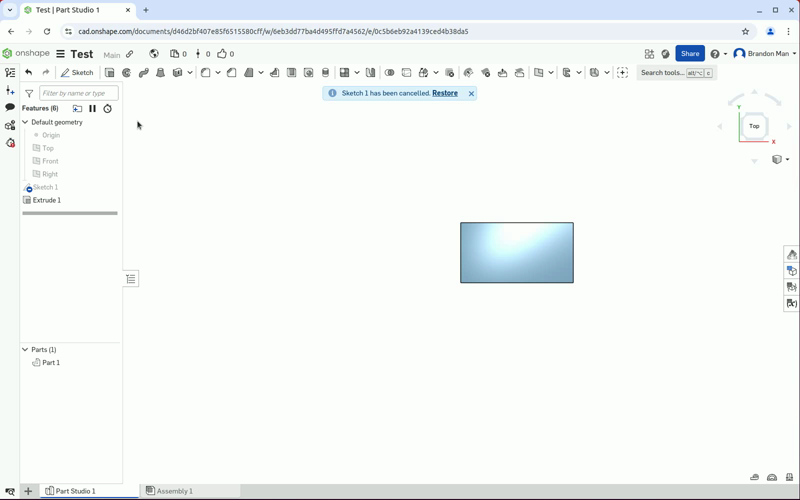
key(shift+h)
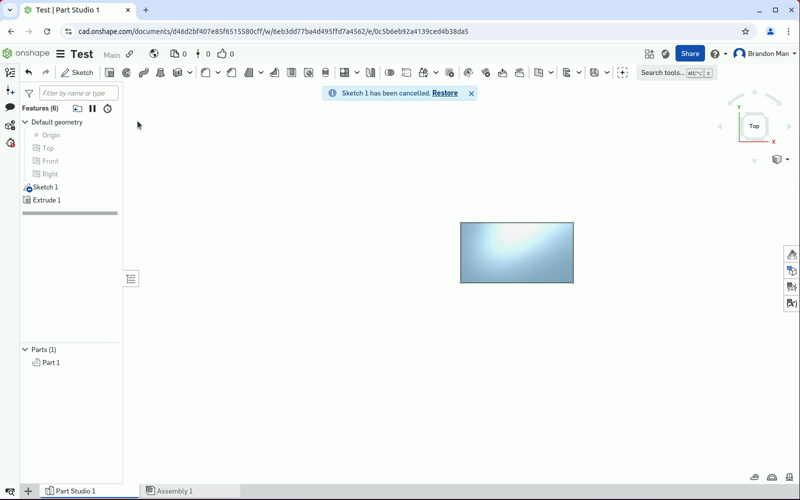
key(shift+h)
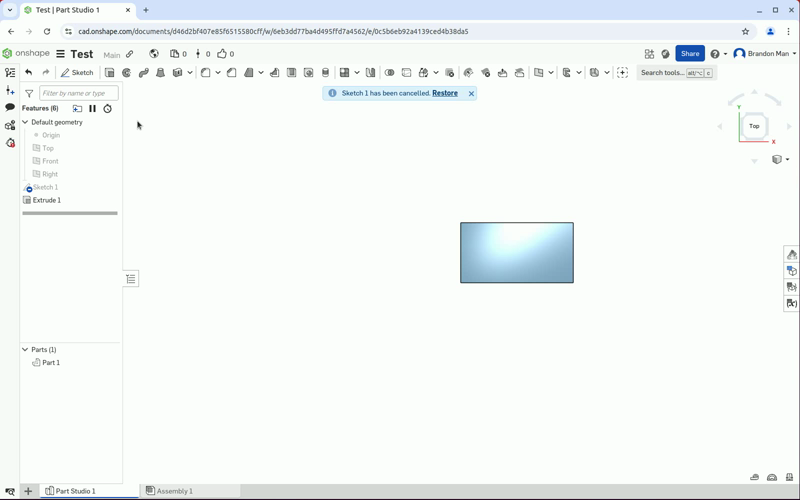
mouse_move(73, 189)
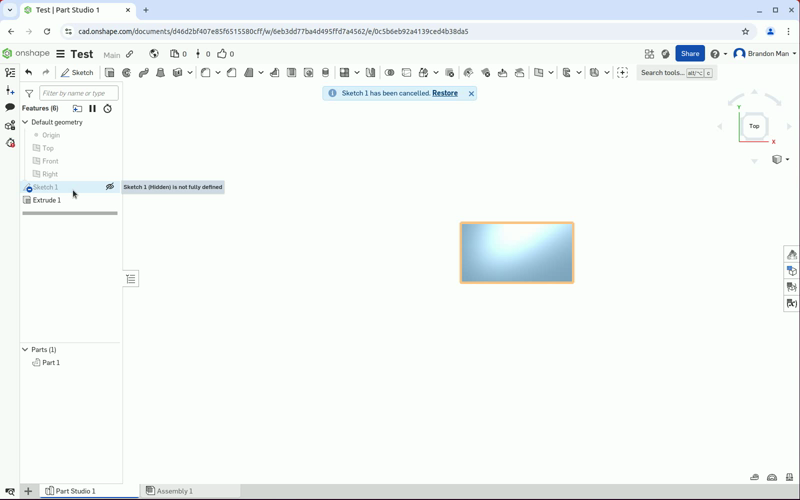
click(73, 189)
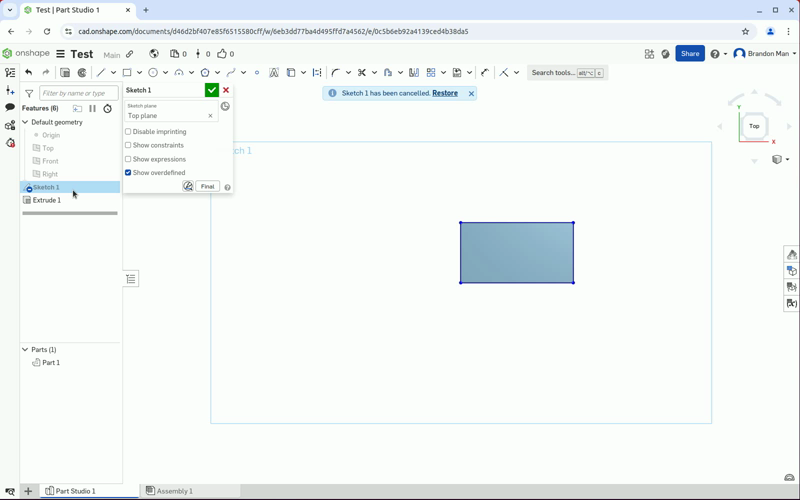
mouse_move(229, 92)
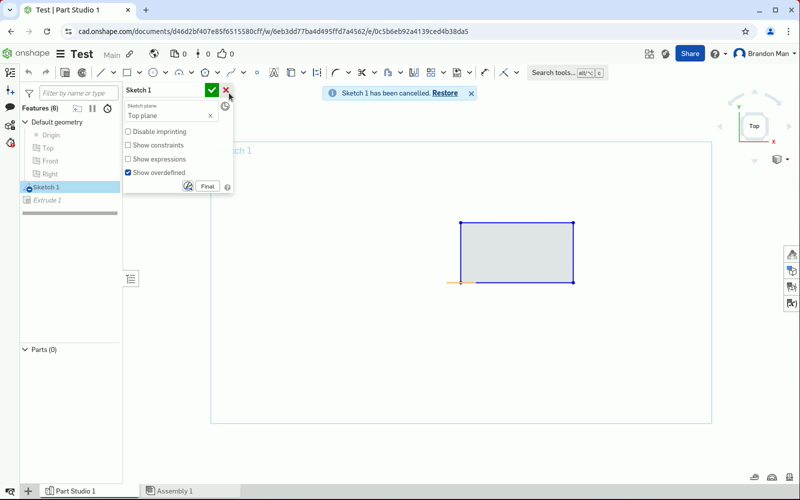
click(229, 92)
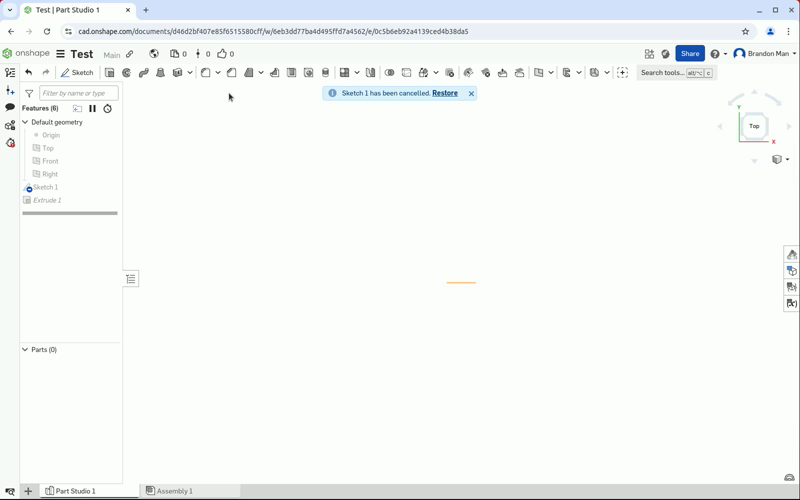
mouse_move(541, 75)
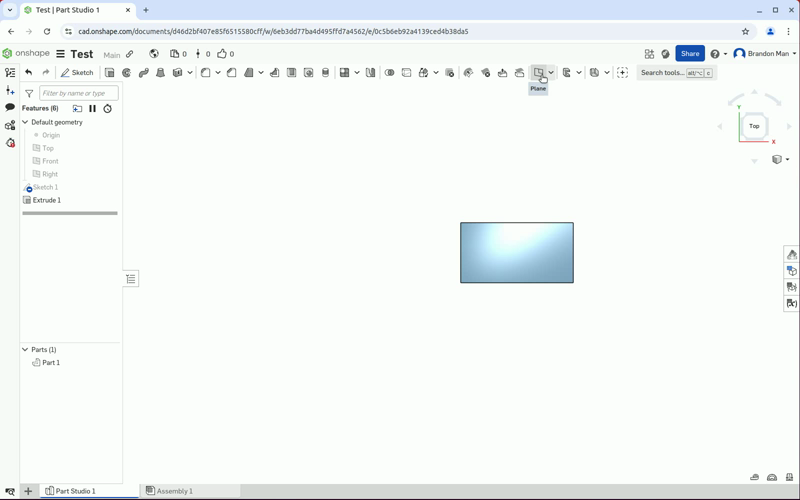
click(541, 75)
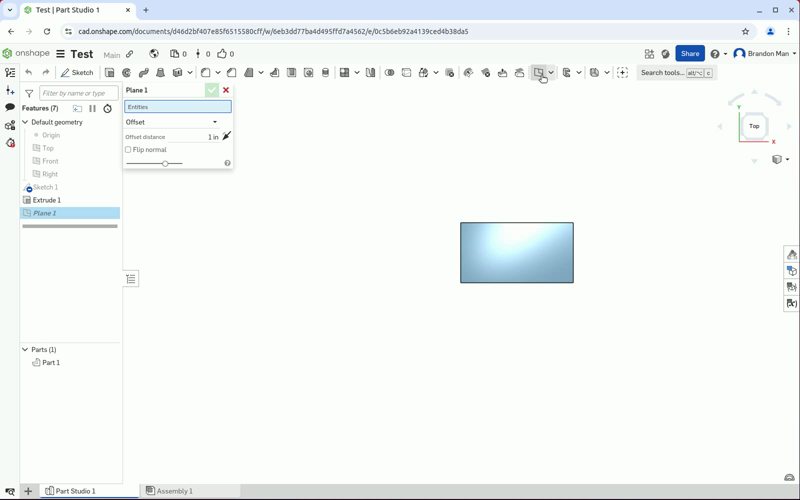
mouse_move(73, 150)
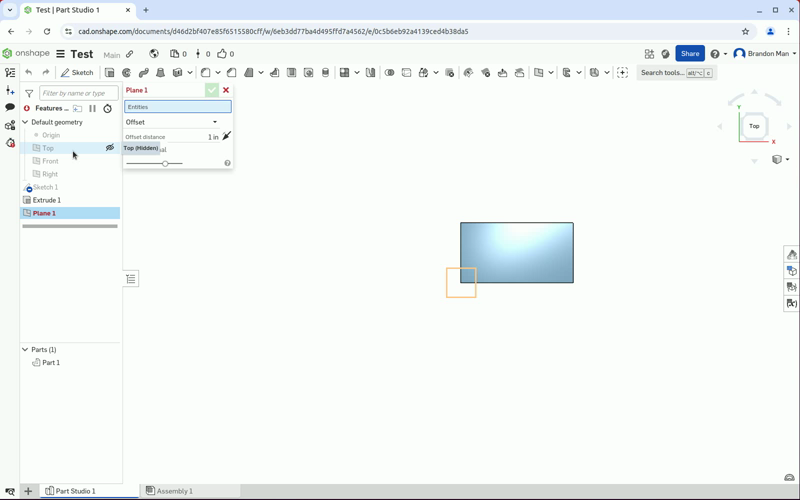
click(73, 150)
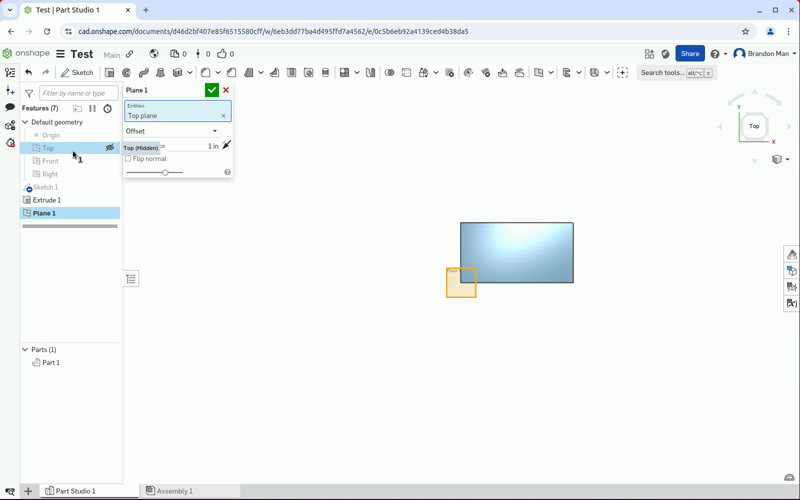
key(tab, 2)
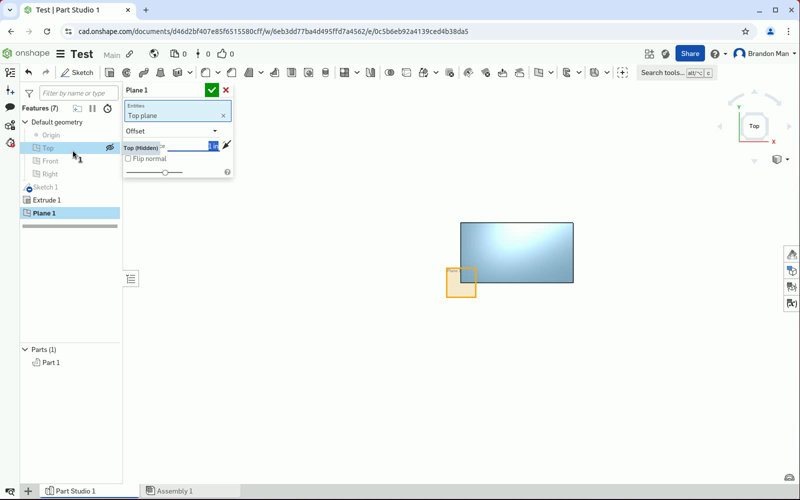
text(2.403)
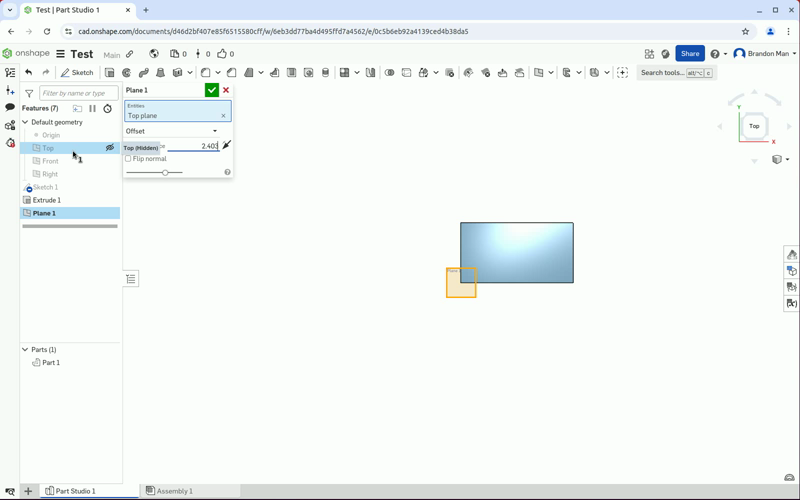
key(enter, 2)
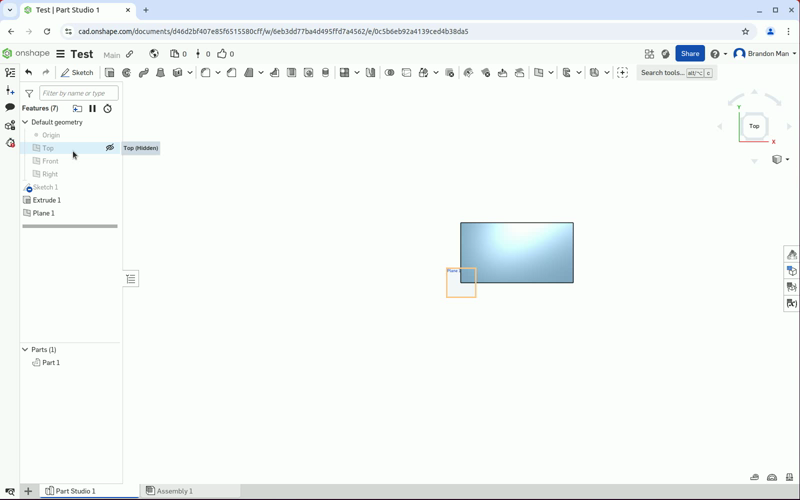
key(shift+s)
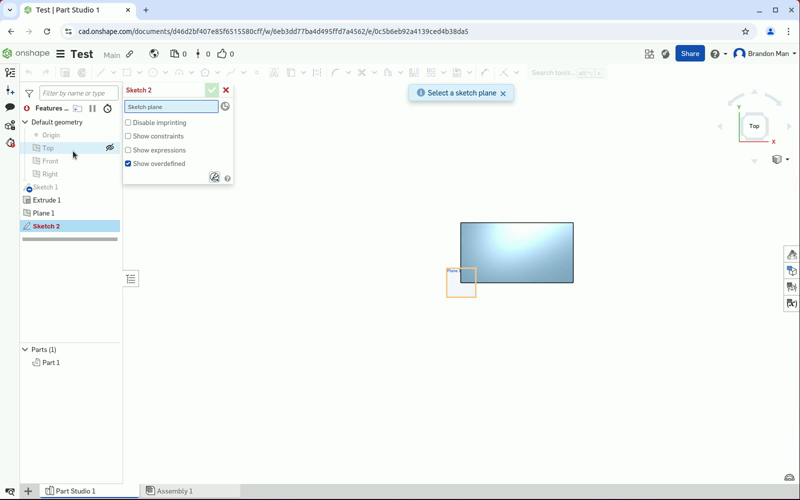
mouse_move(73, 215)
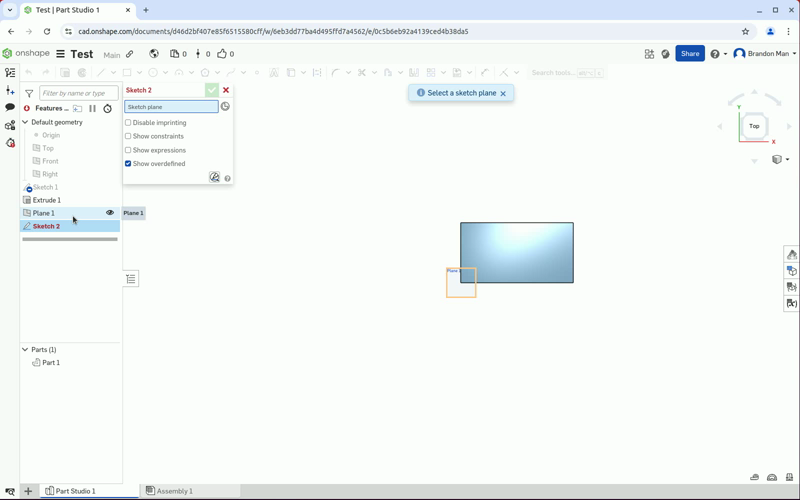
click(73, 215)
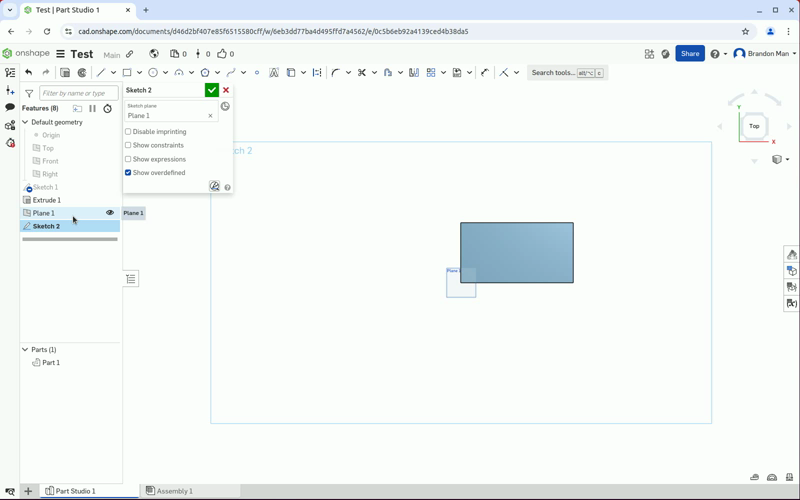
mouse_move(73, 352)
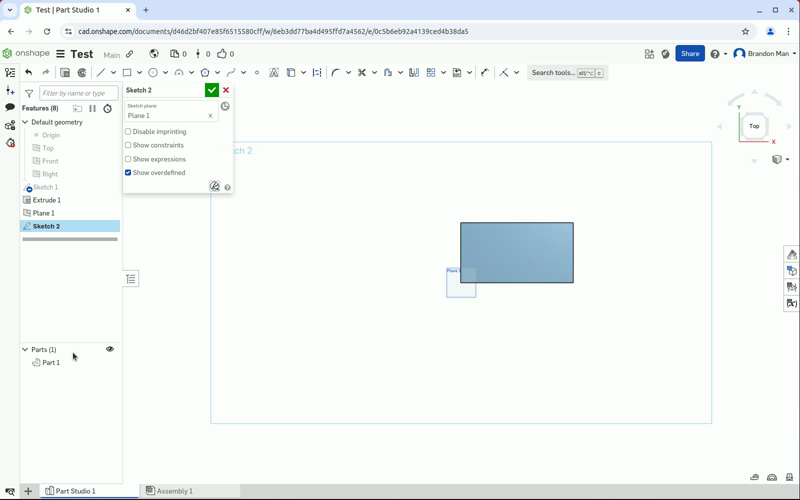
key(y)
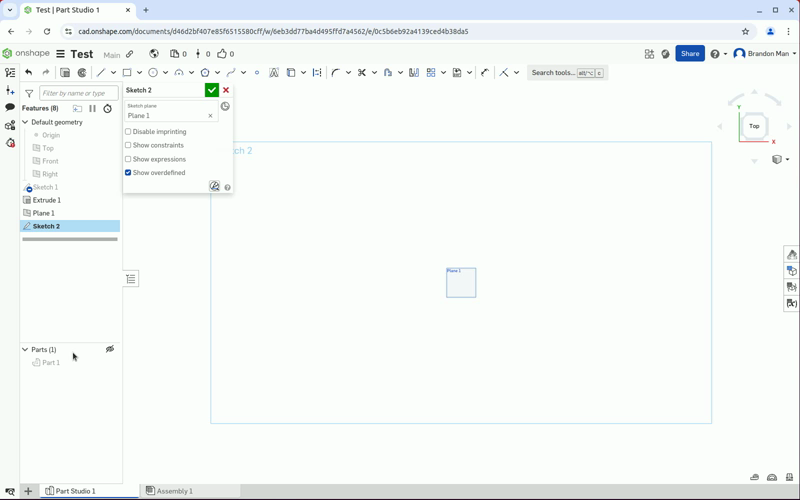
key(l)
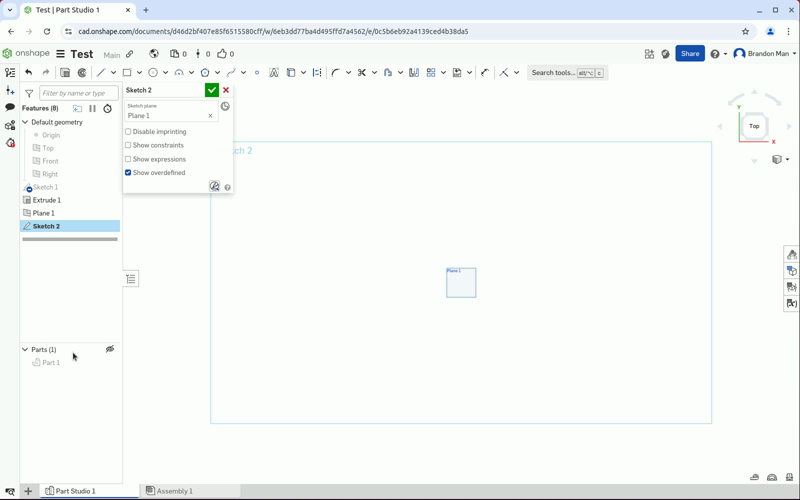
key_down(shift)
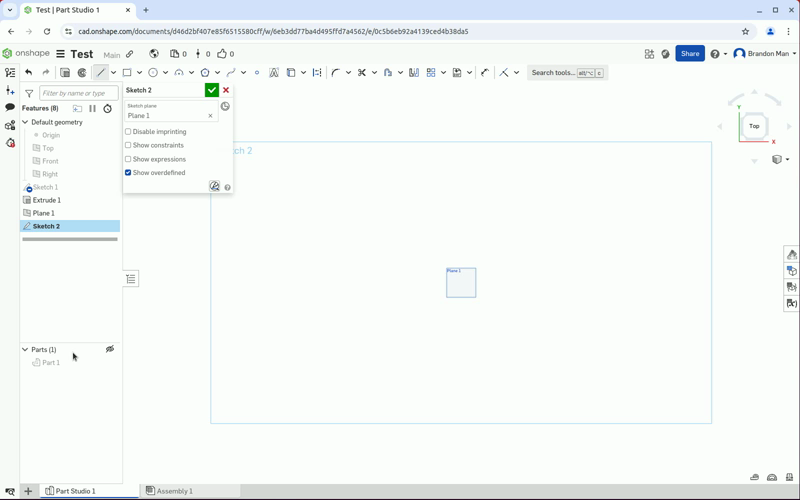
mouse_move(460, 273)
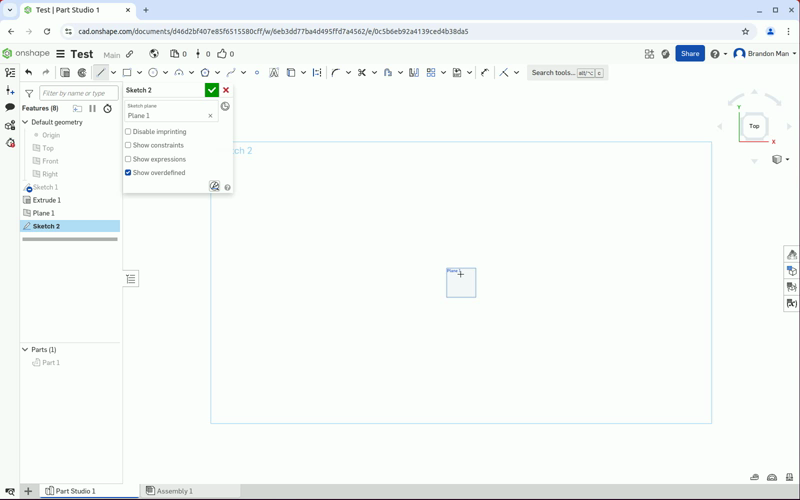
click(460, 273)
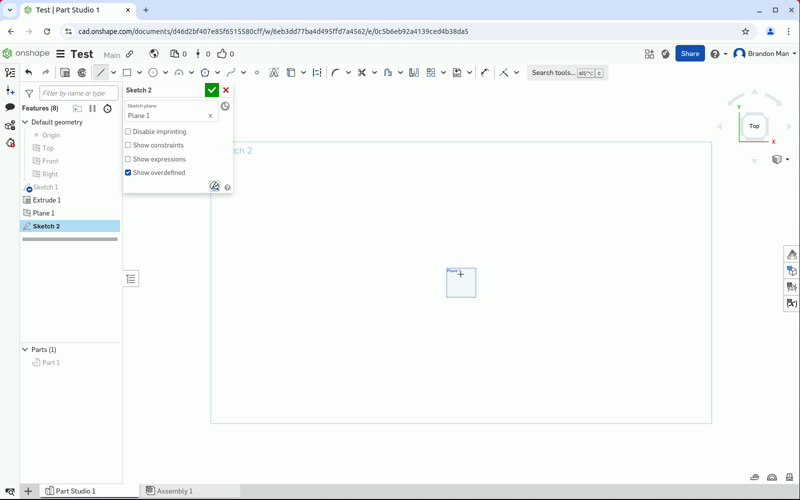
key_up(shift)
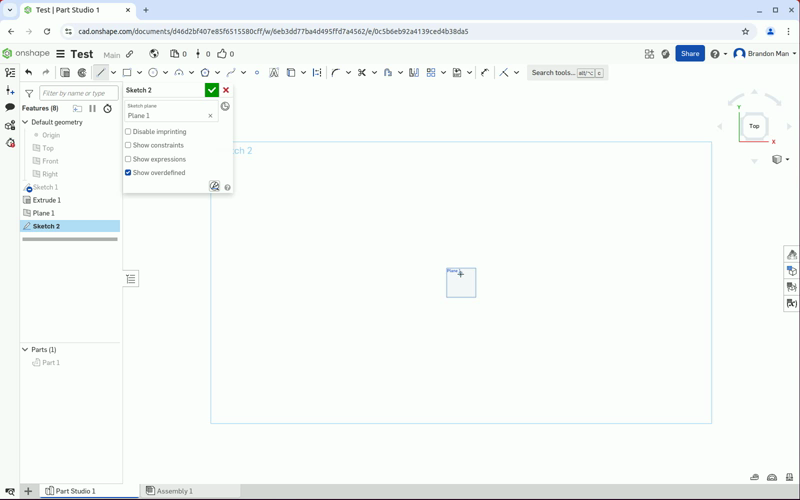
key_down(shift)
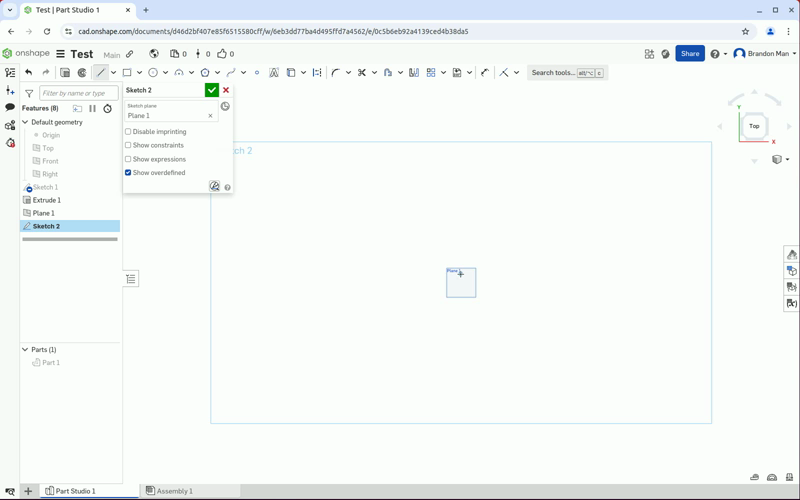
mouse_move(490, 273)
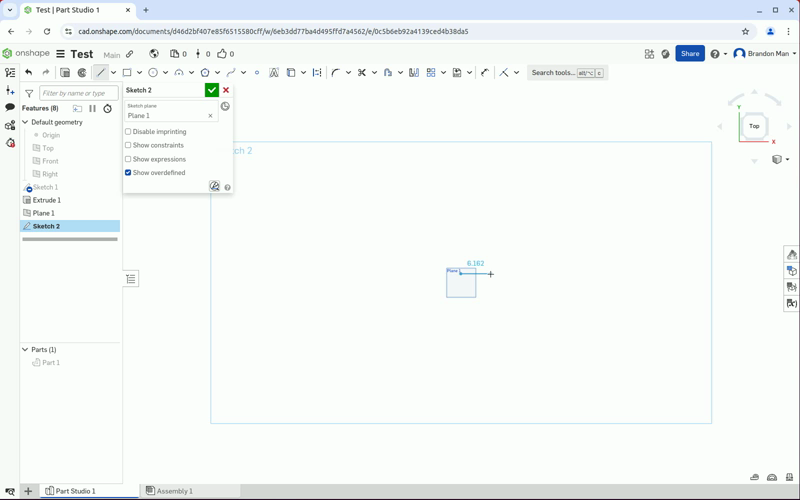
mouse_move(516, 273)
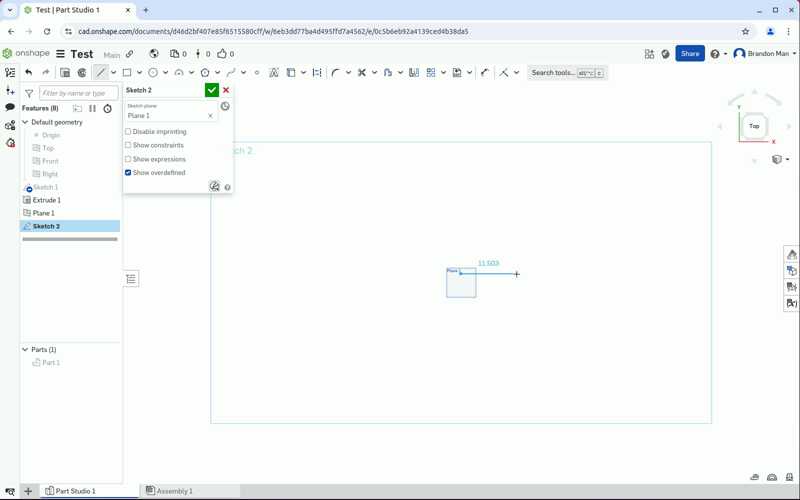
click(516, 273)
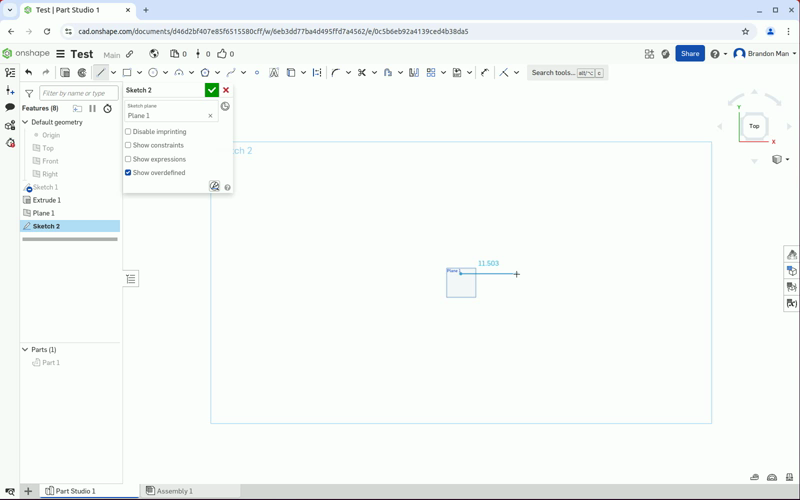
key_up(shift)
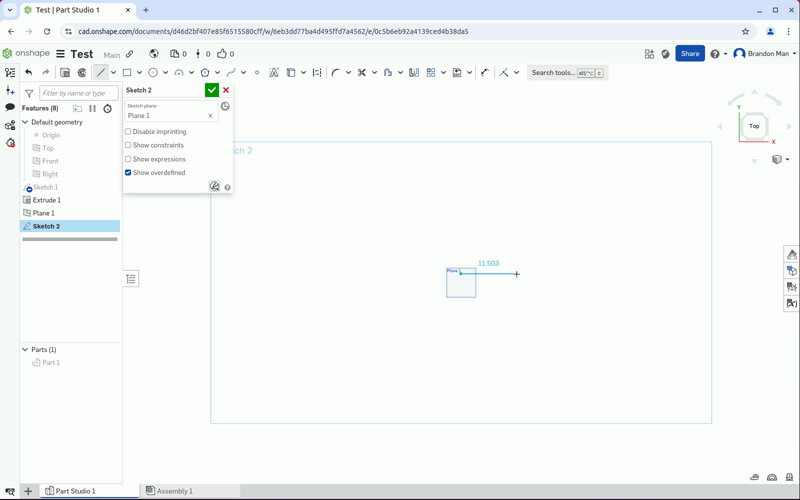
key_down(shift)
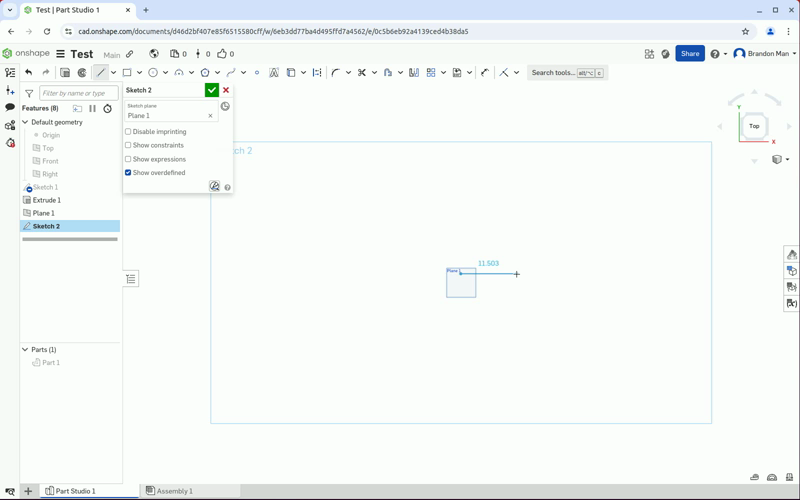
mouse_move(546, 273)
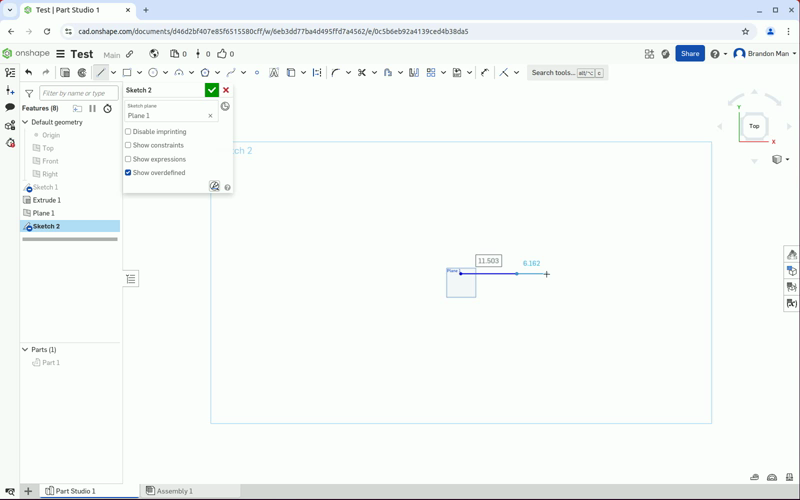
mouse_move(516, 230)
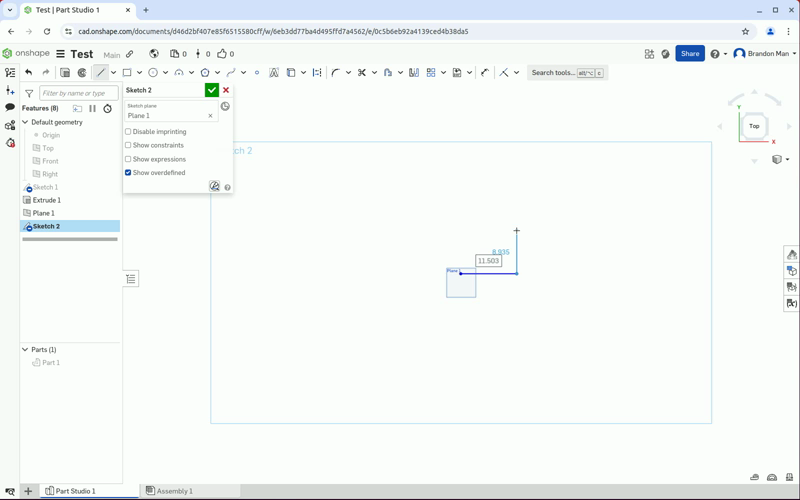
click(516, 230)
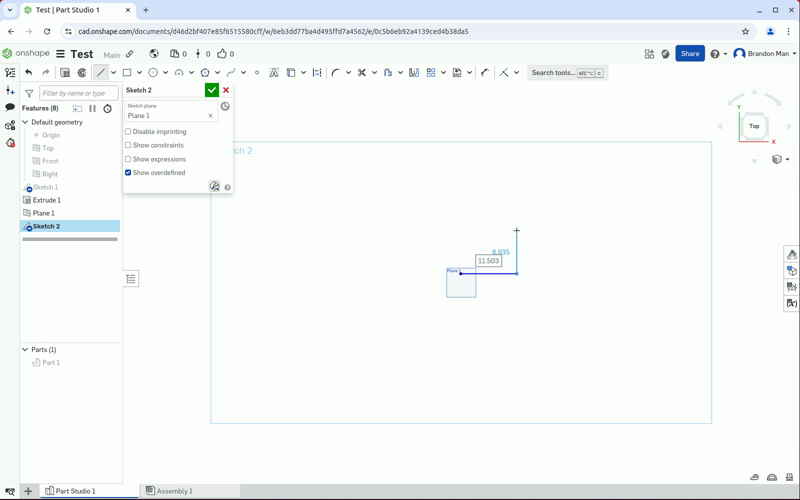
key_up(shift)
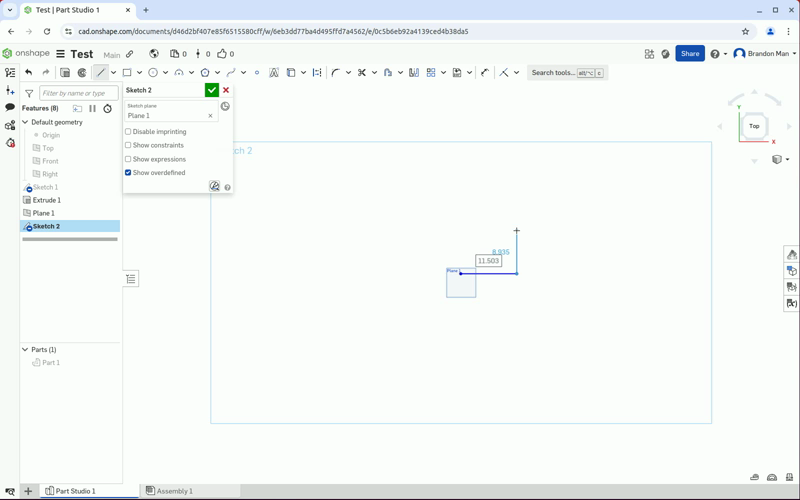
key_down(shift)
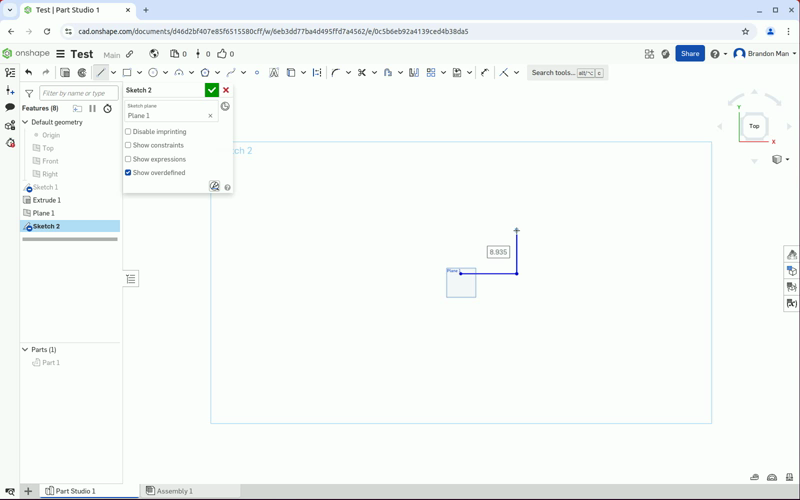
mouse_move(546, 230)
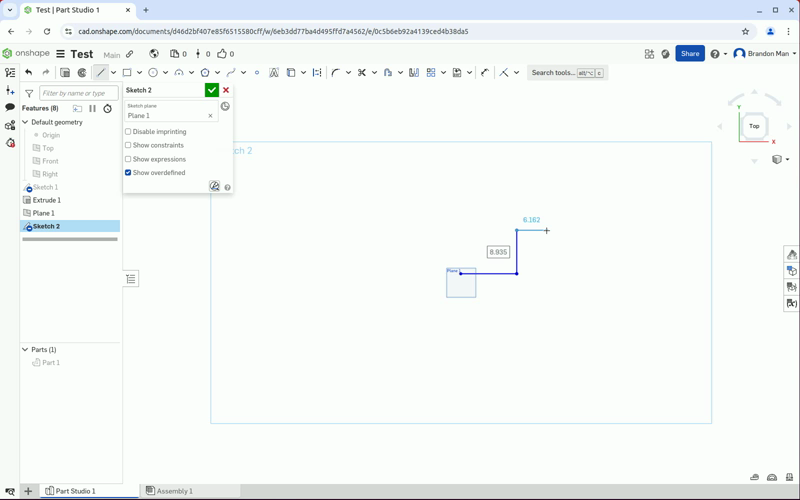
mouse_move(460, 230)
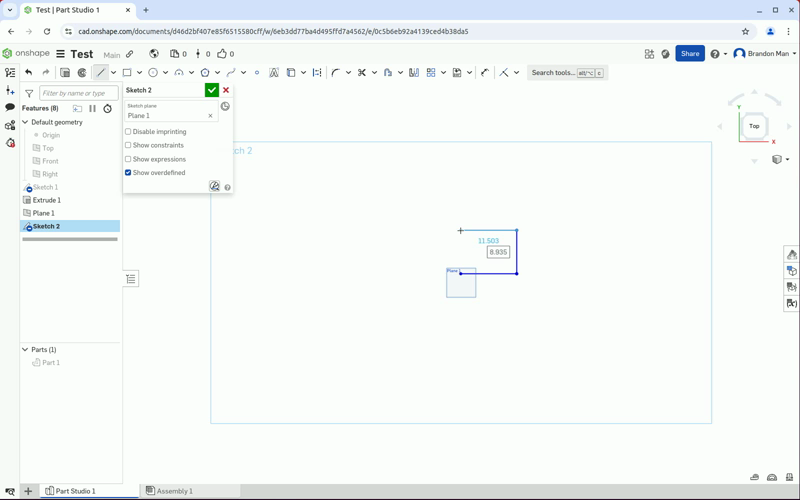
click(460, 230)
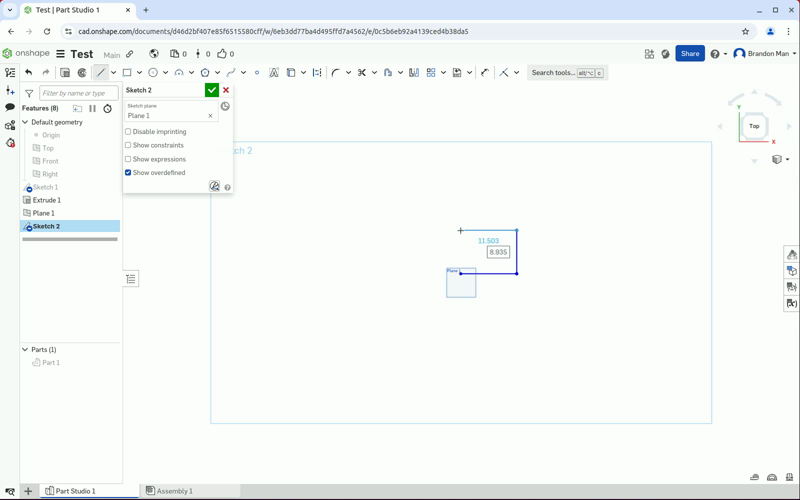
key_up(shift)
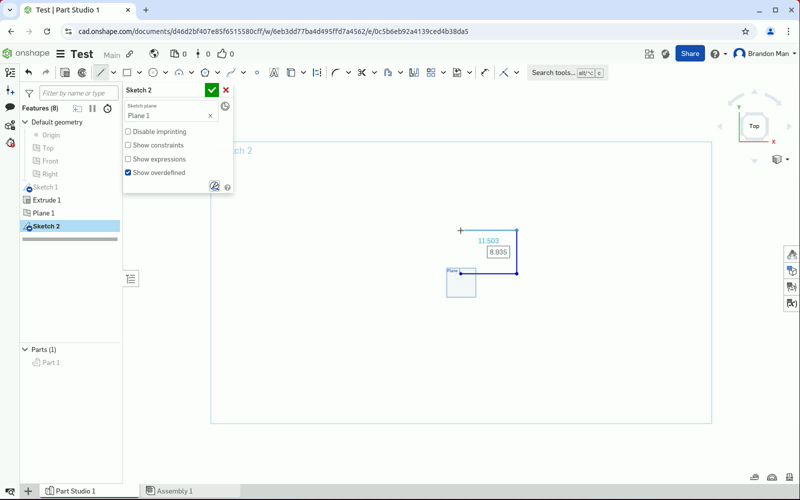
mouse_move(490, 230)
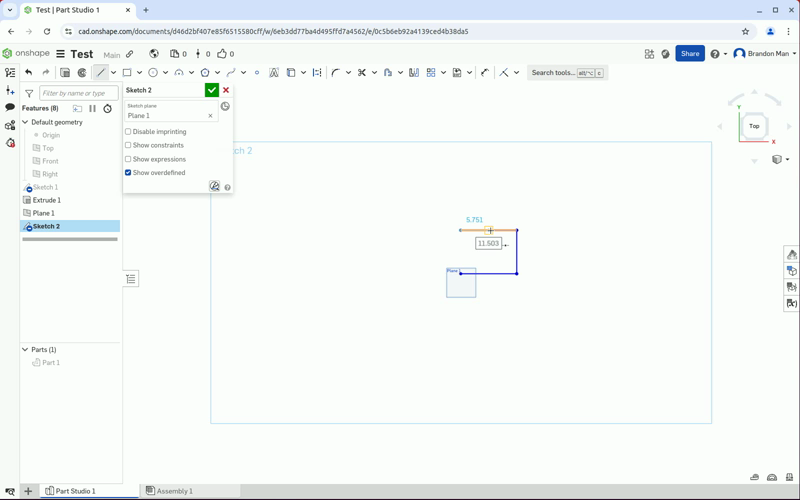
key_down(shift)
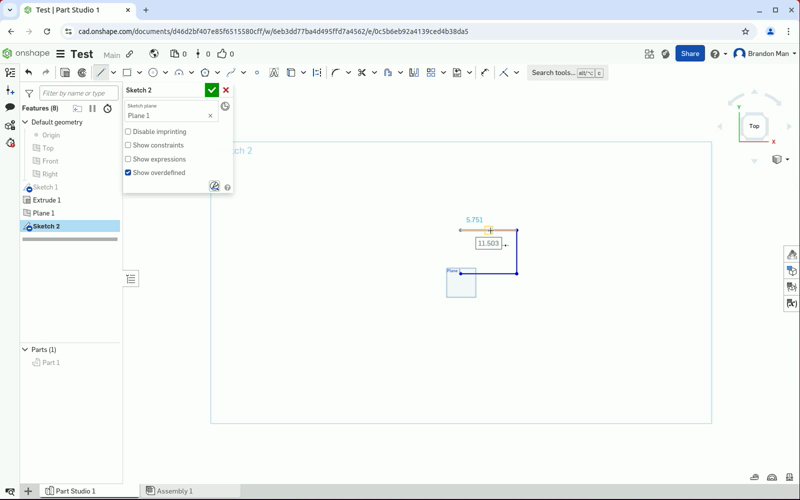
mouse_move(460, 273)
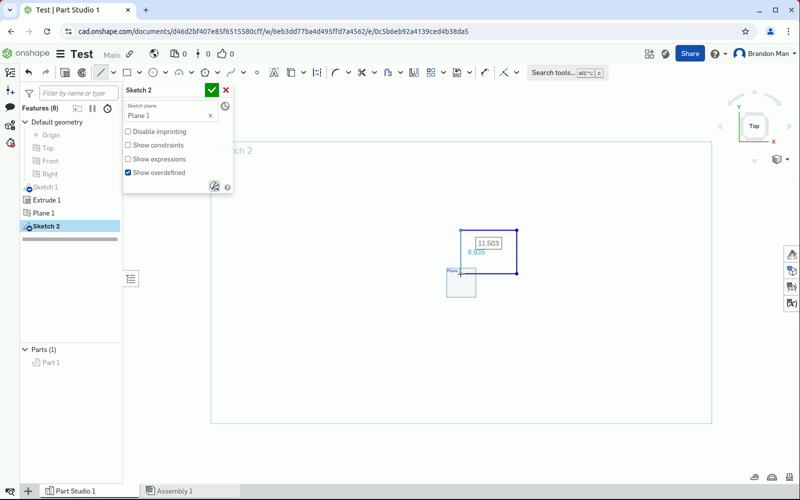
key_up(shift)
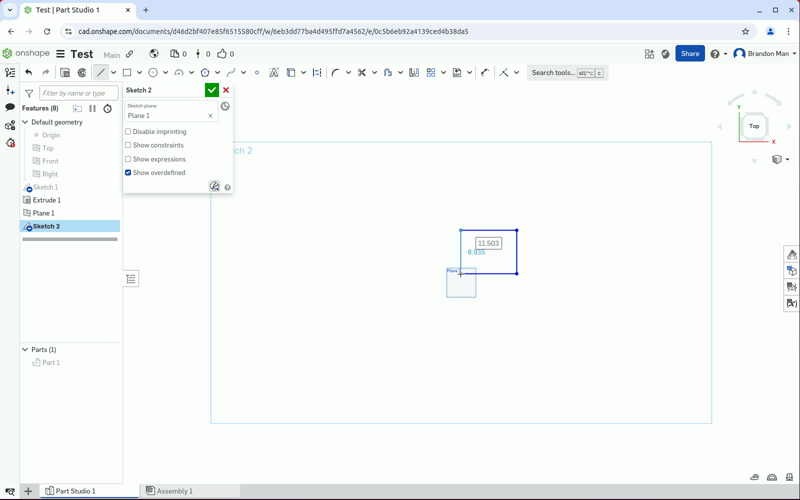
click(460, 273)
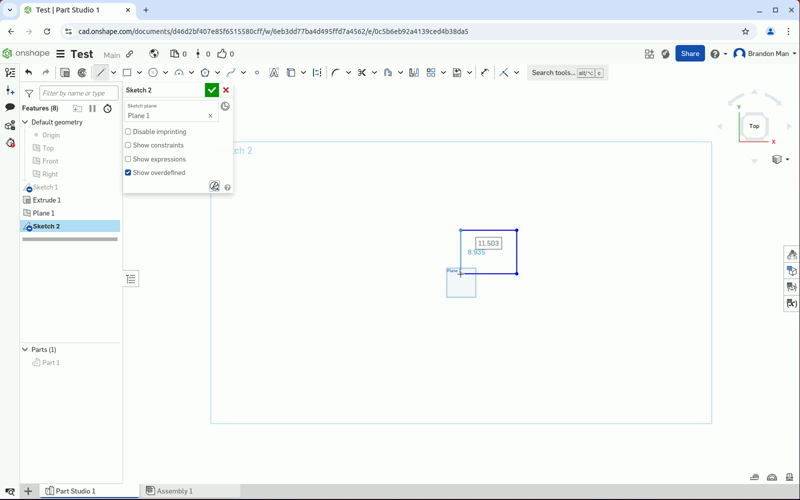
key(esc)
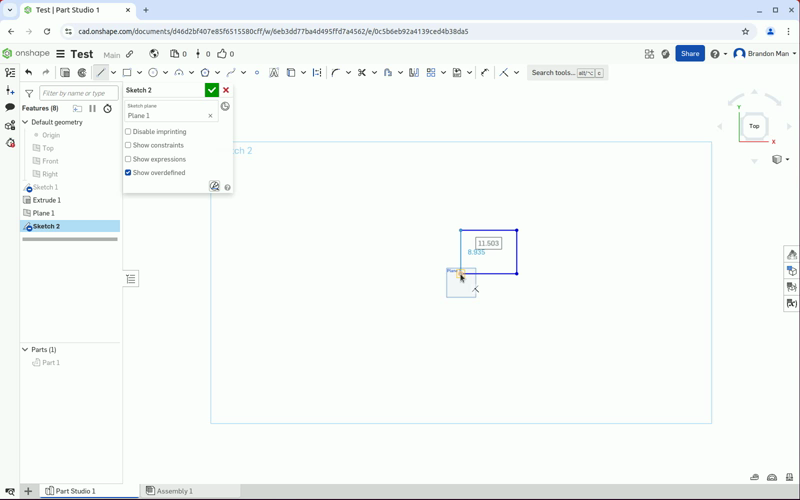
mouse_move(479, 231)
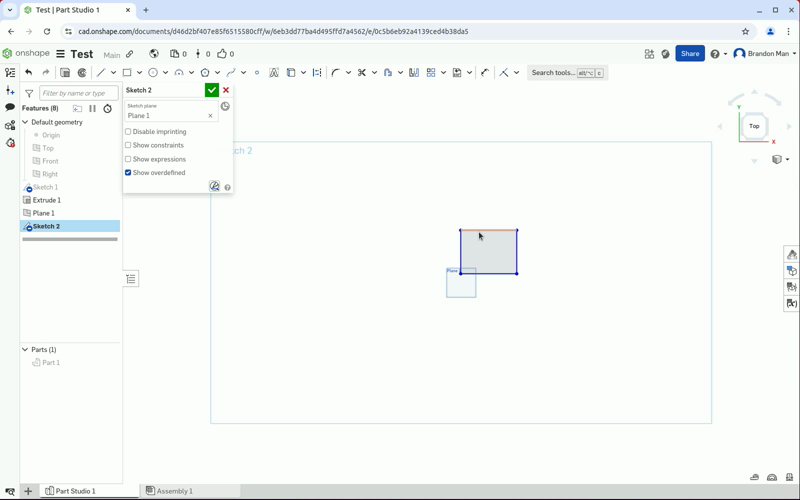
click(479, 231)
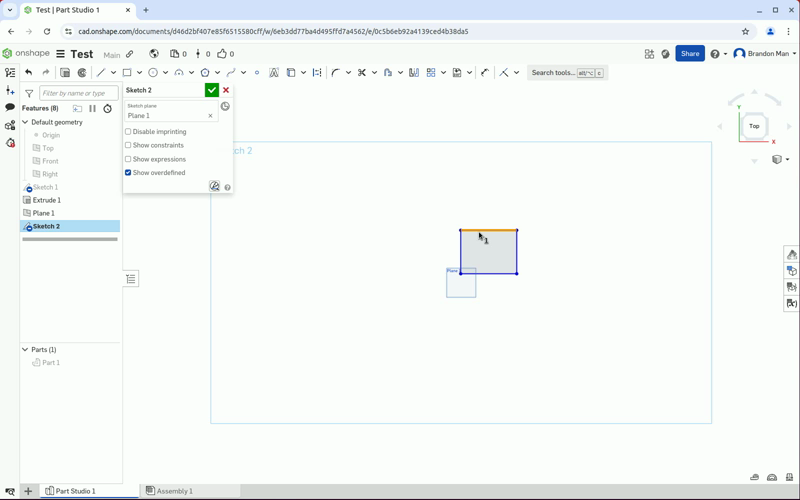
mouse_move(73, 352)
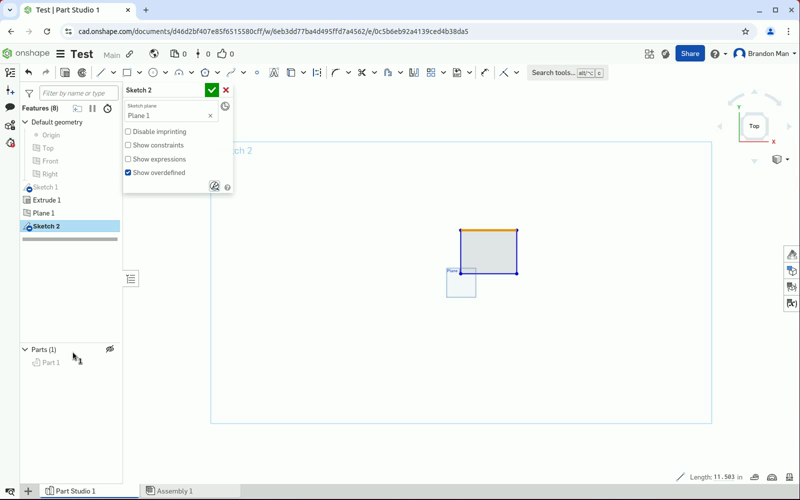
key(shift+y)
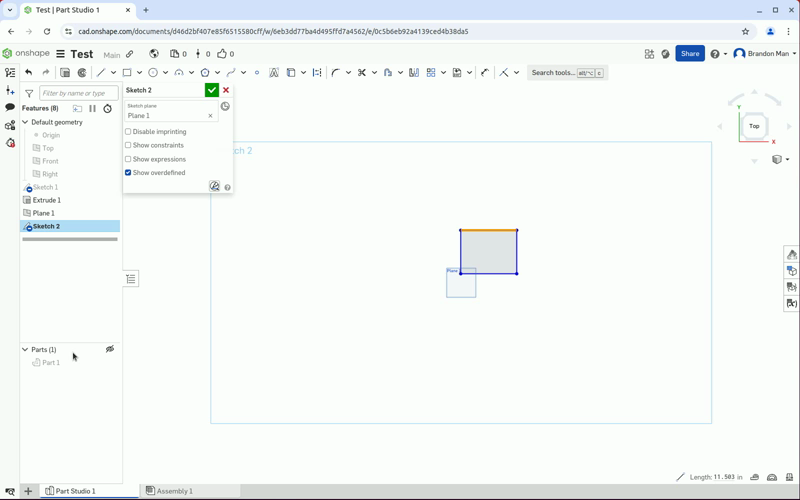
key(shift+e)
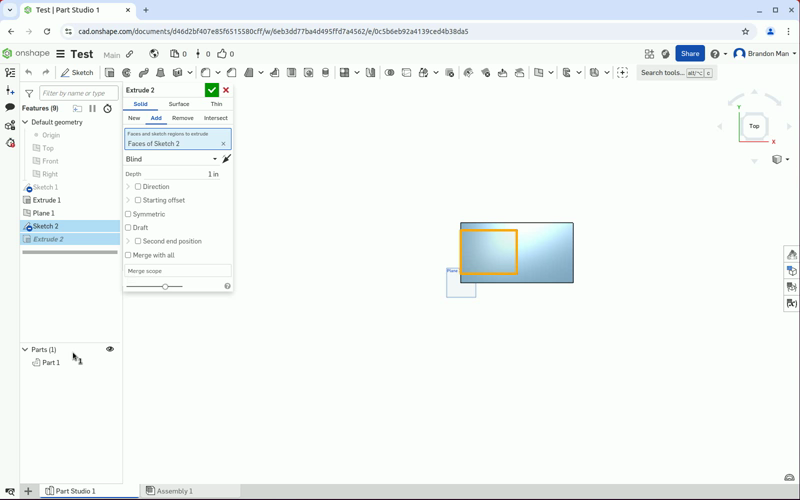
mouse_move(143, 106)
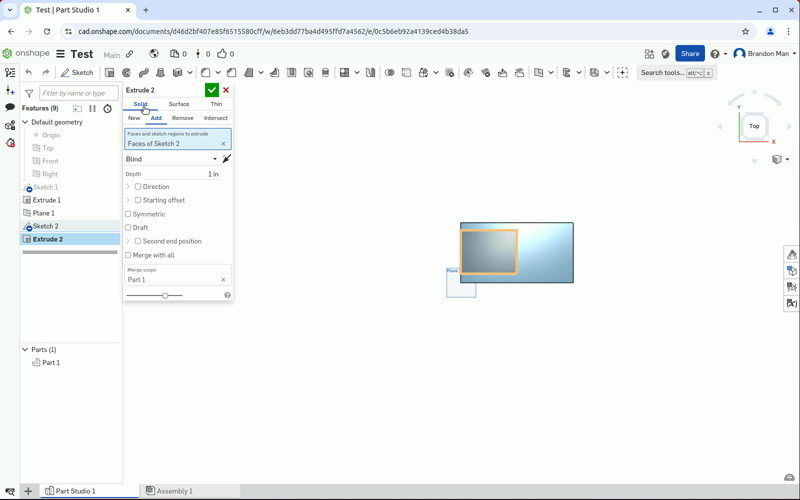
click(143, 106)
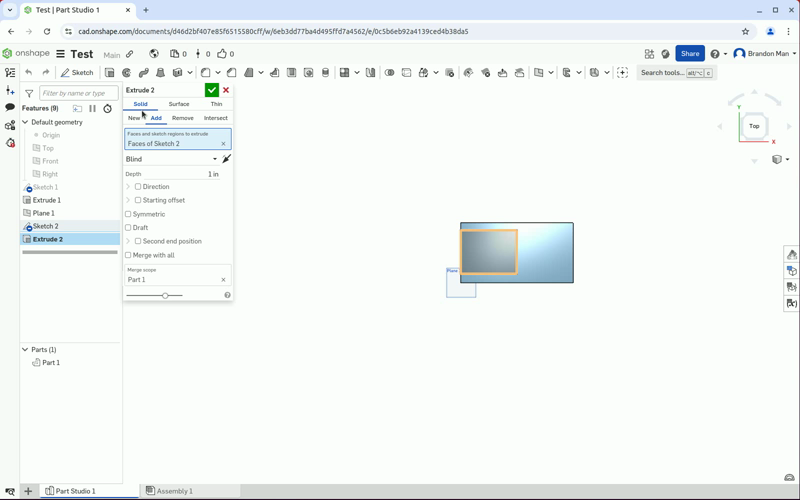
mouse_move(137, 120)
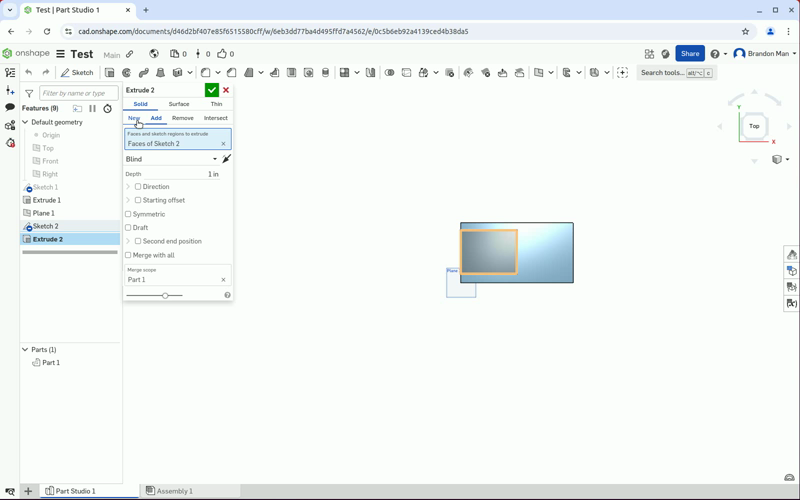
click(137, 120)
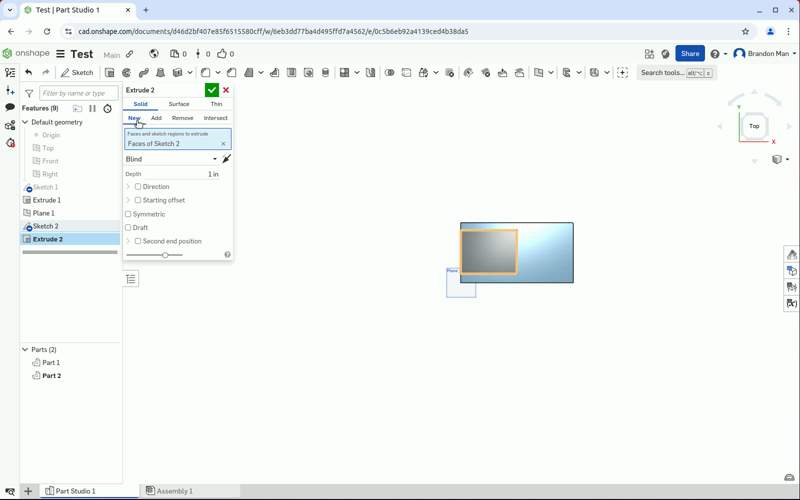
key(tab, 4)
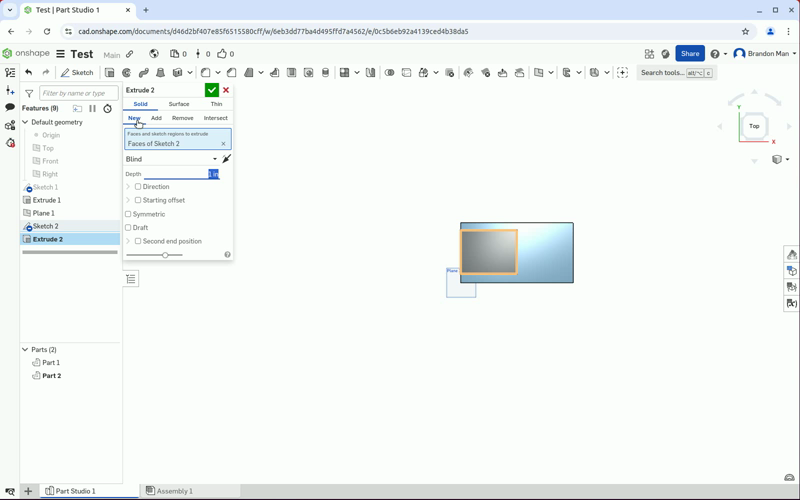
text(2.407)
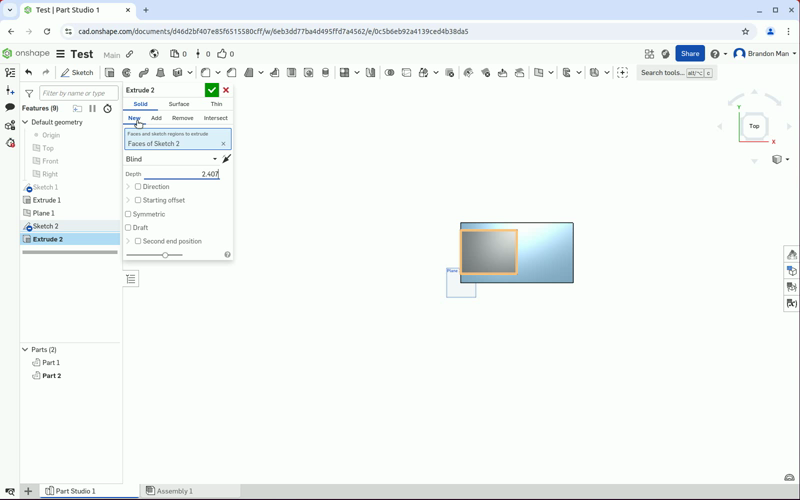
key(enter)
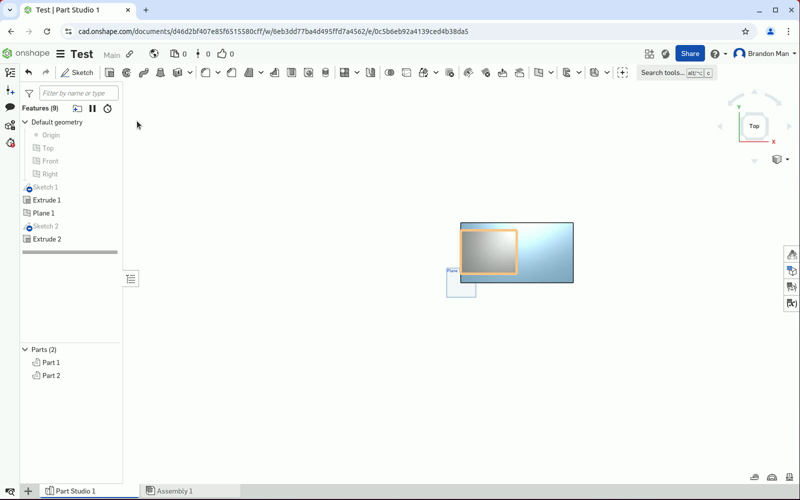
key(shift+h)
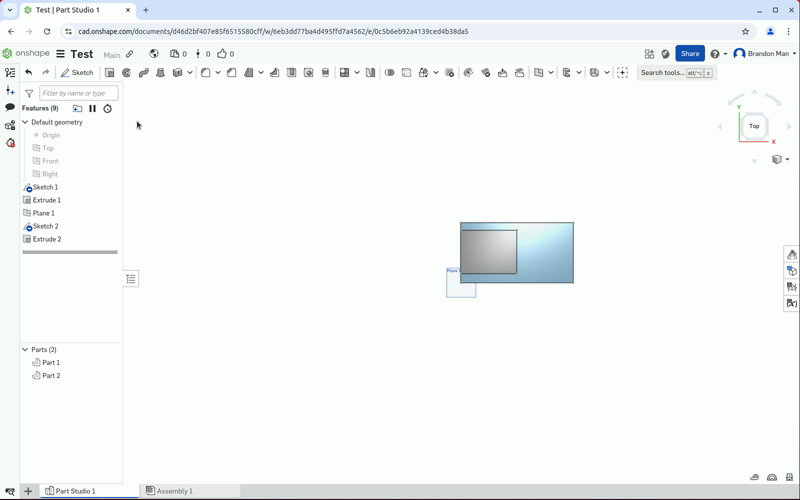
key(shift+h)
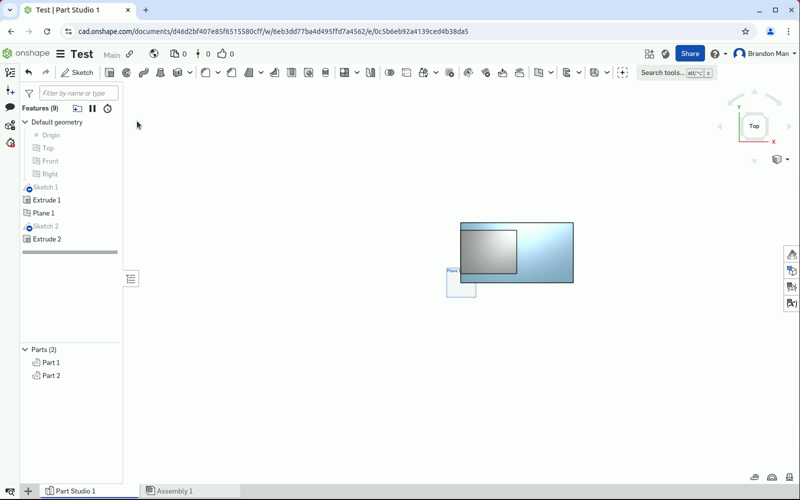
mouse_move(73, 189)
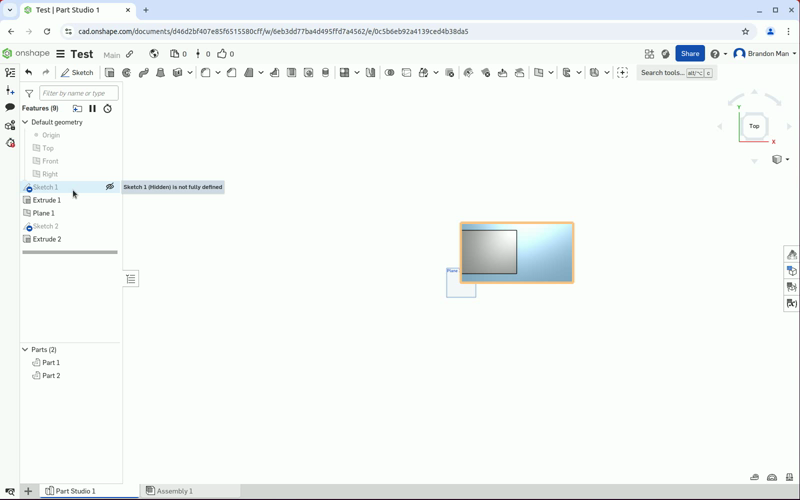
click(73, 189)
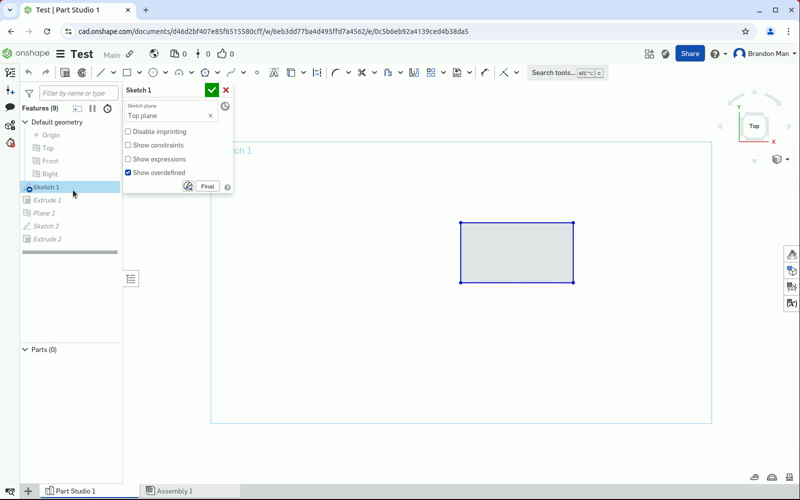
mouse_move(229, 92)
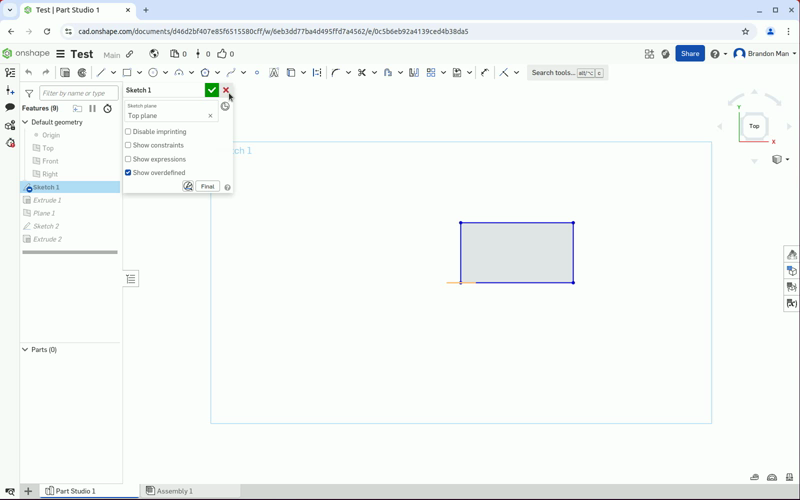
click(229, 92)
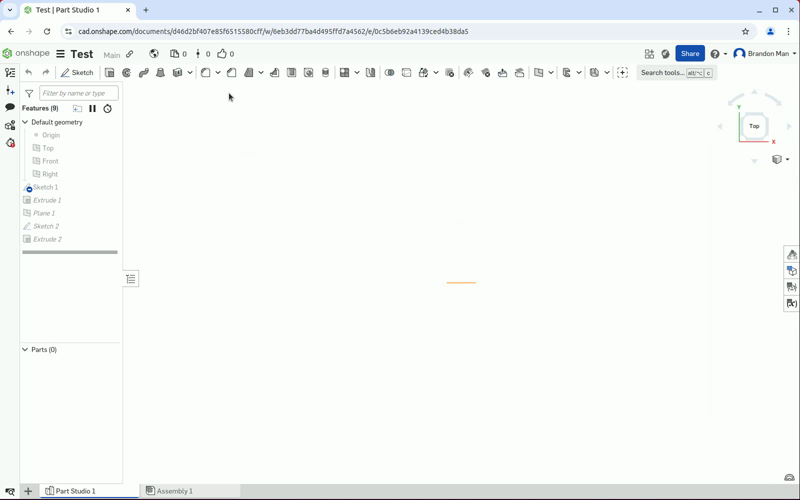
key(shift+s)
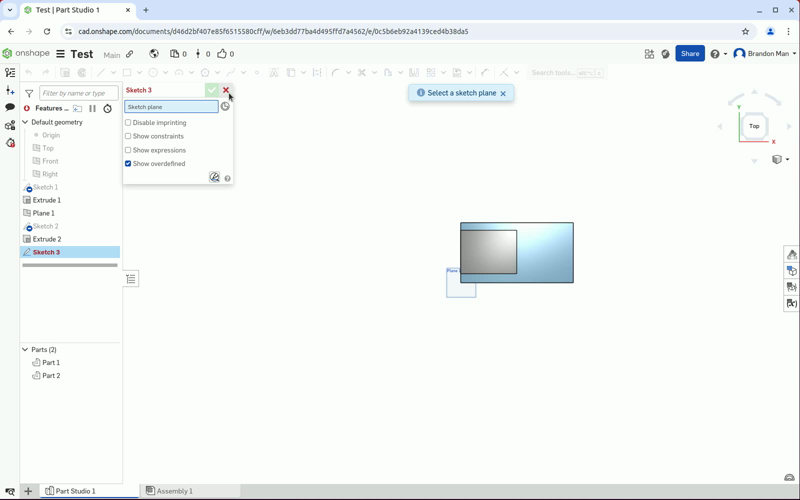
mouse_move(73, 215)
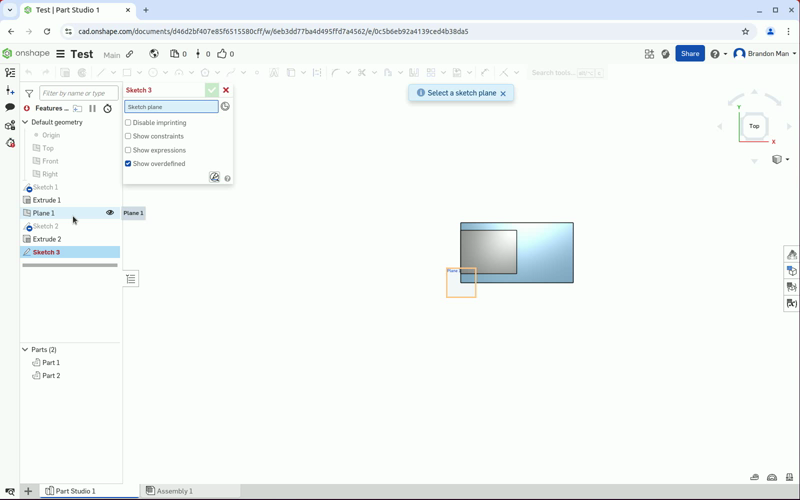
click(73, 215)
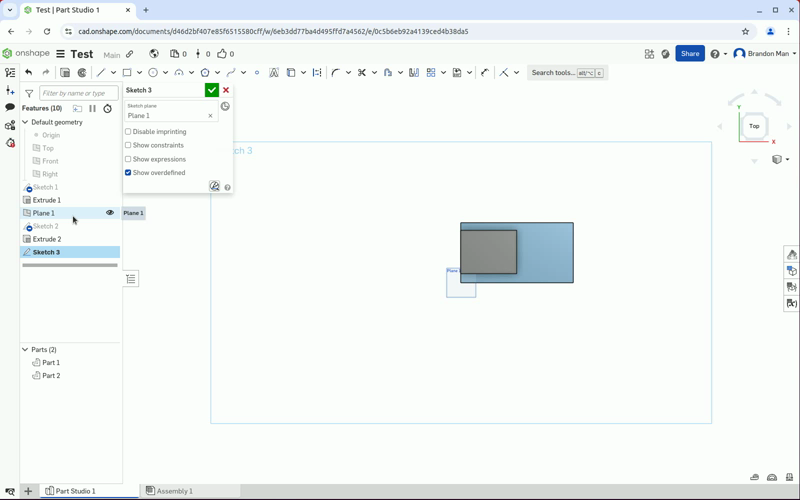
mouse_move(73, 352)
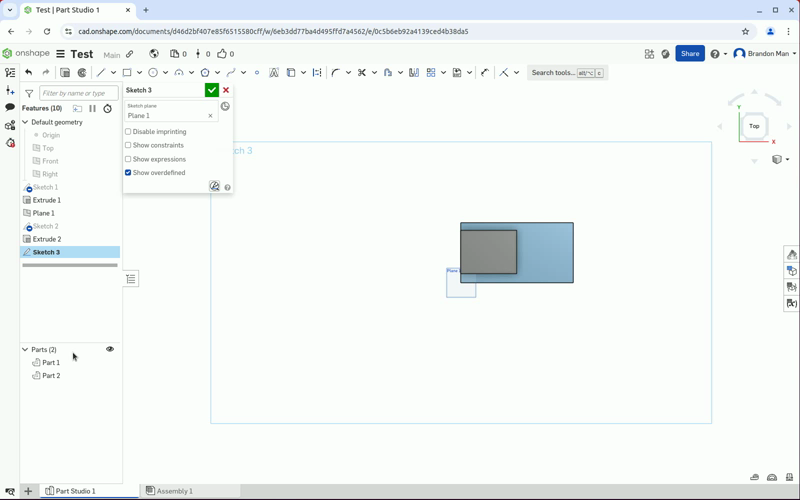
key(y)
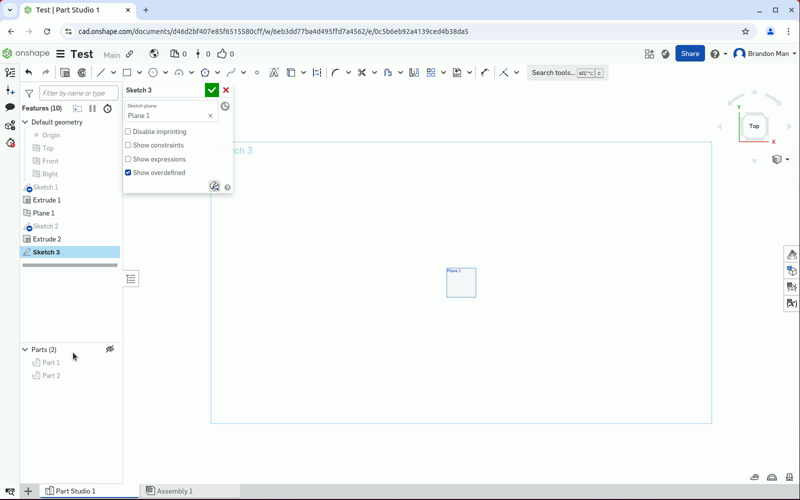
key(l)
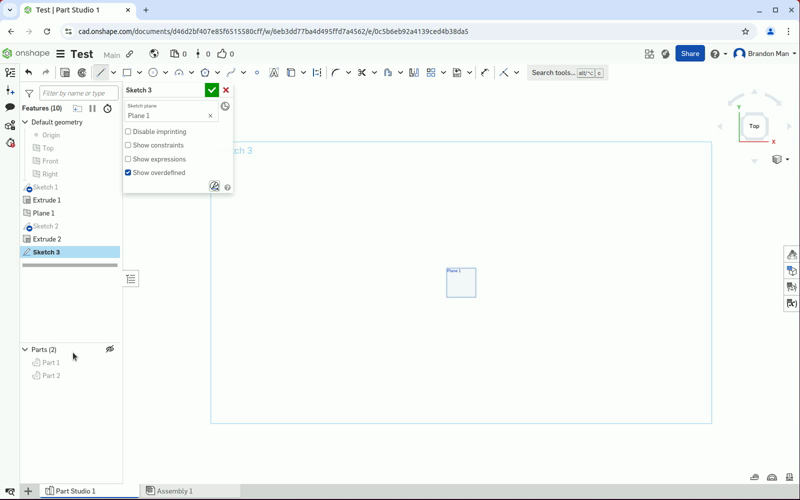
key_down(shift)
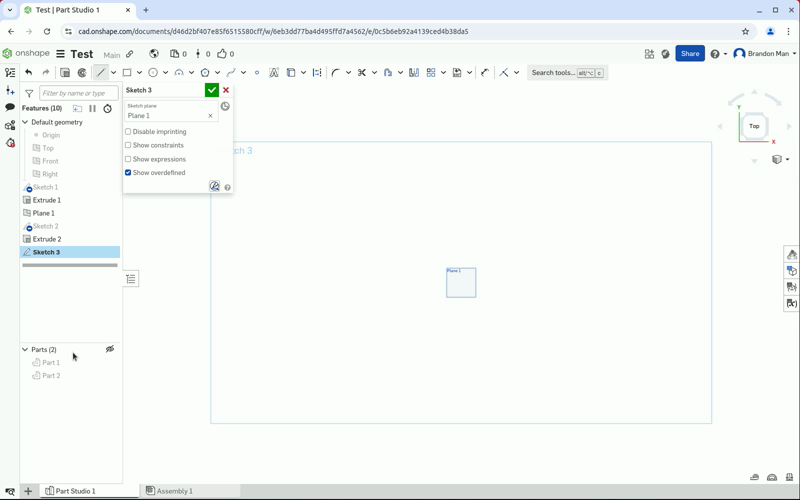
mouse_move(515, 273)
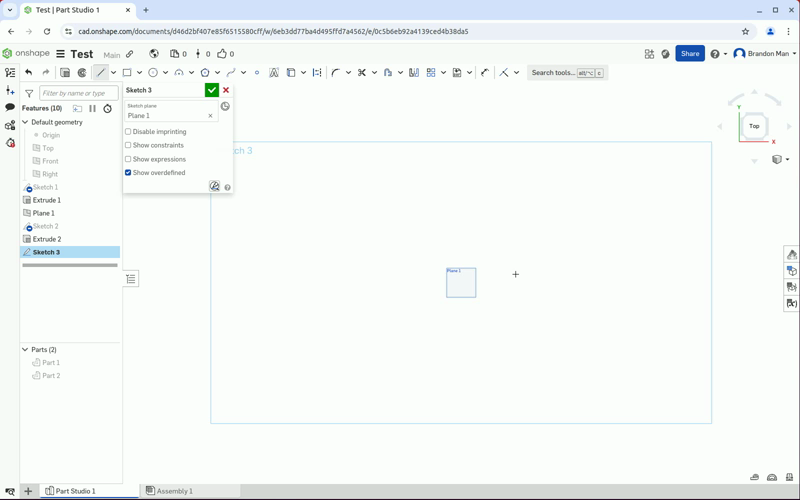
click(515, 273)
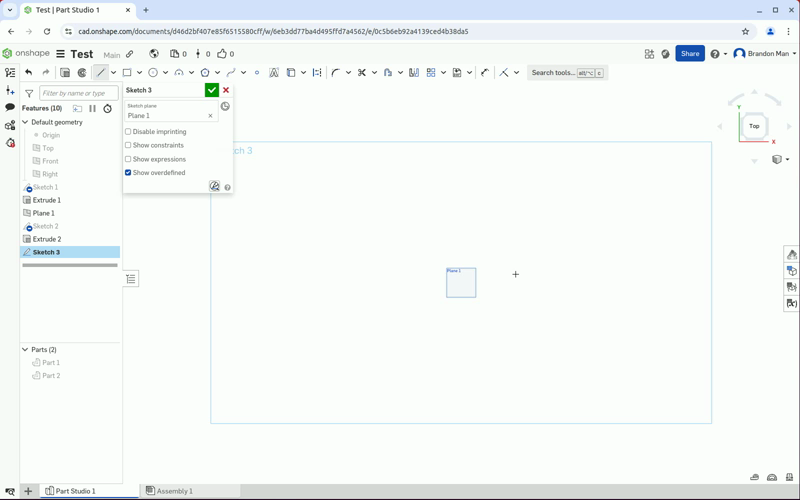
key_up(shift)
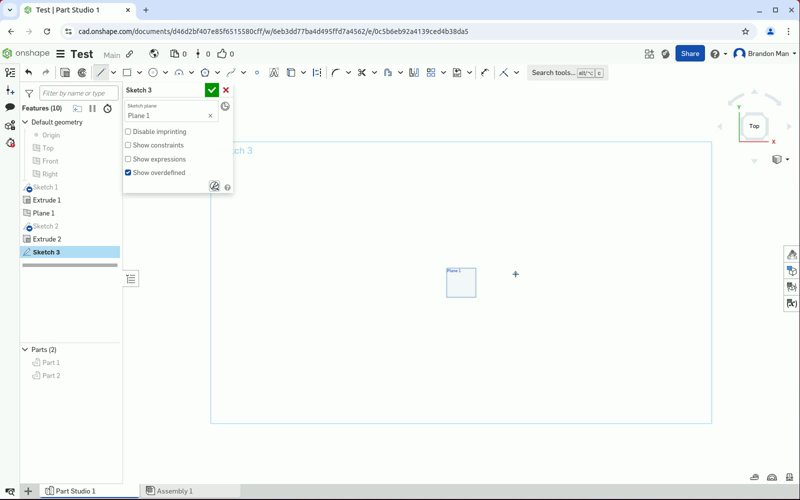
key_down(shift)
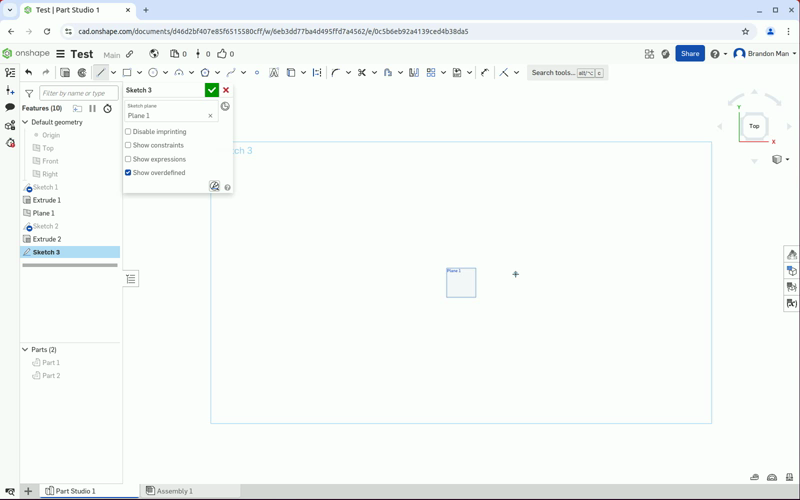
mouse_move(545, 273)
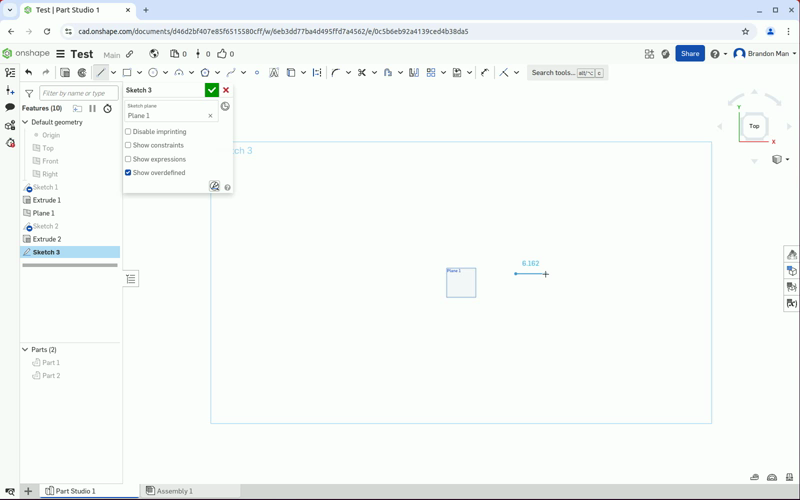
mouse_move(573, 273)
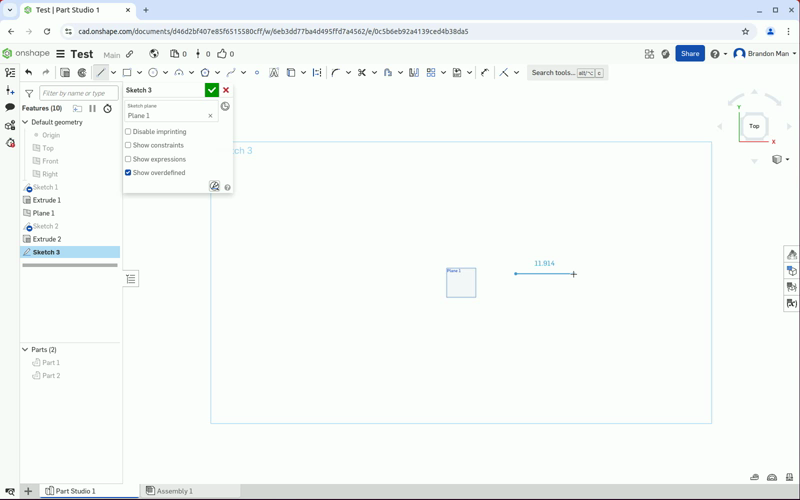
click(573, 273)
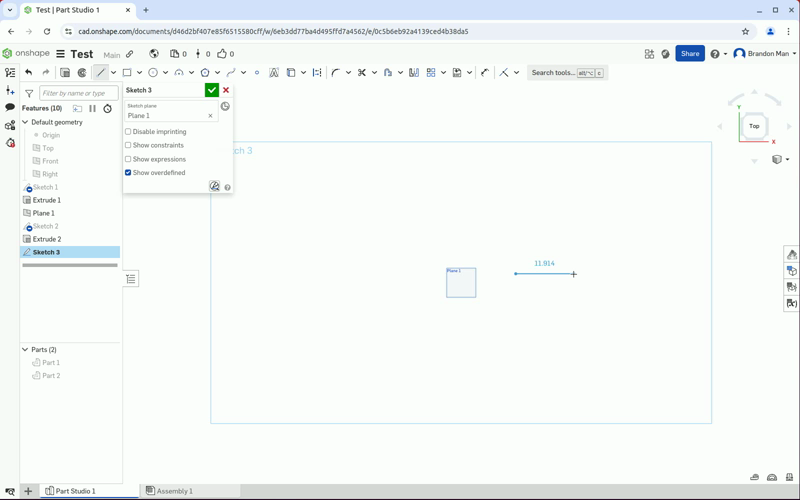
key_up(shift)
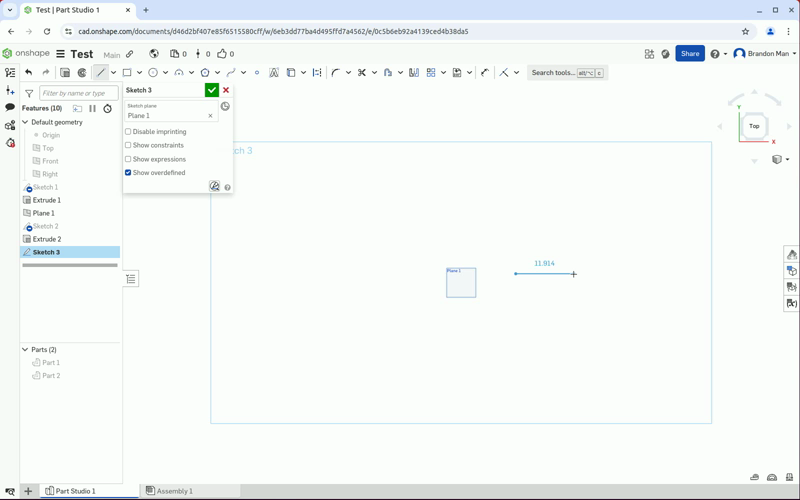
key_down(shift)
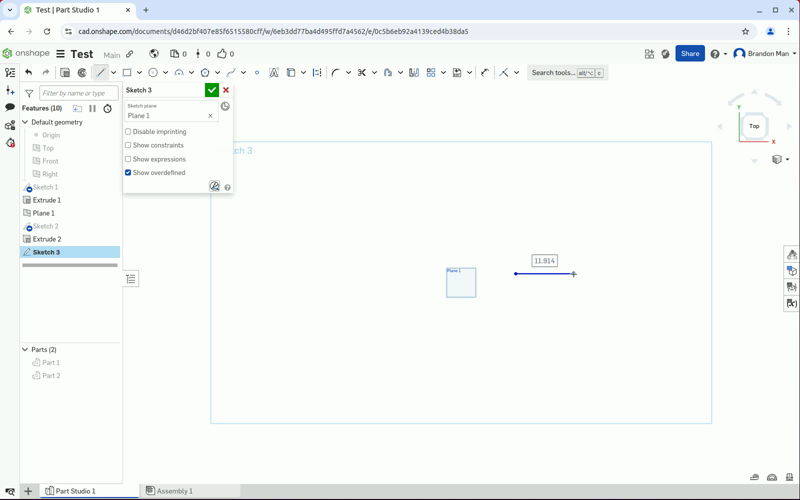
mouse_move(589, 273)
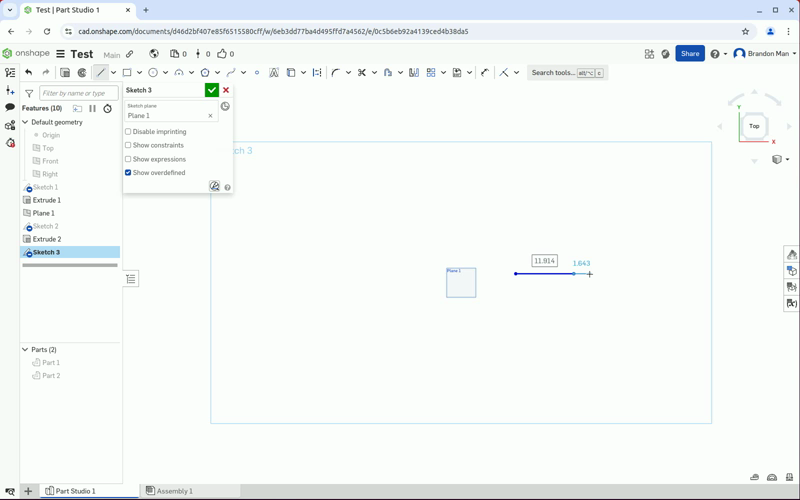
mouse_move(573, 231)
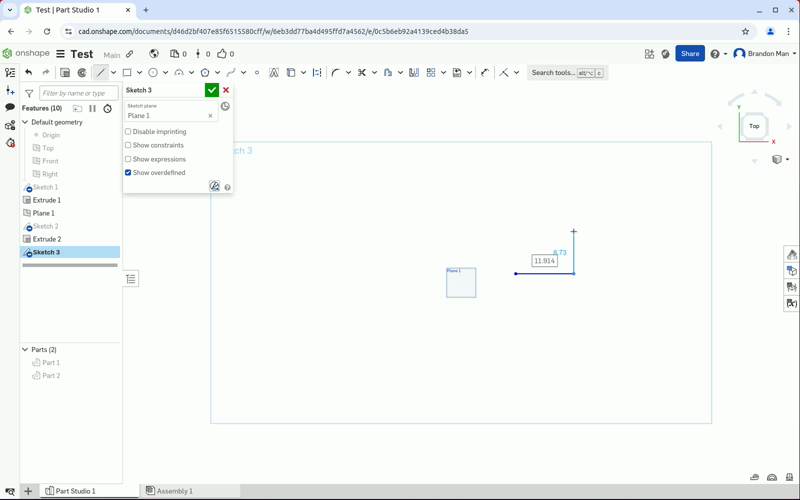
click(573, 231)
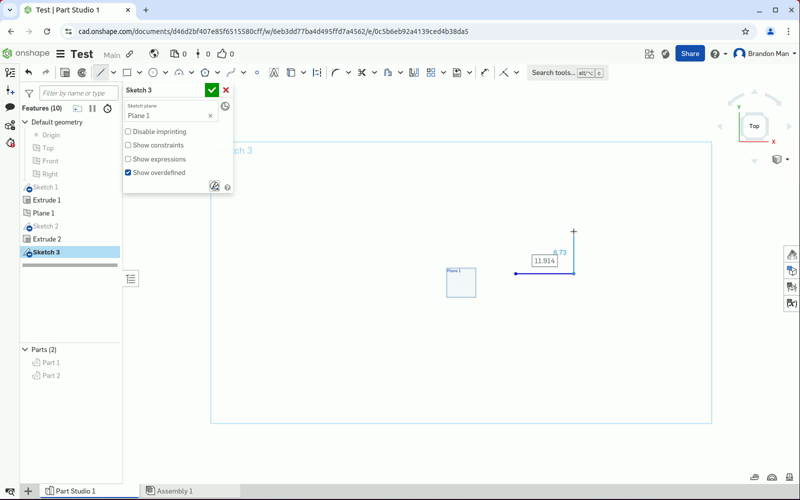
key_up(shift)
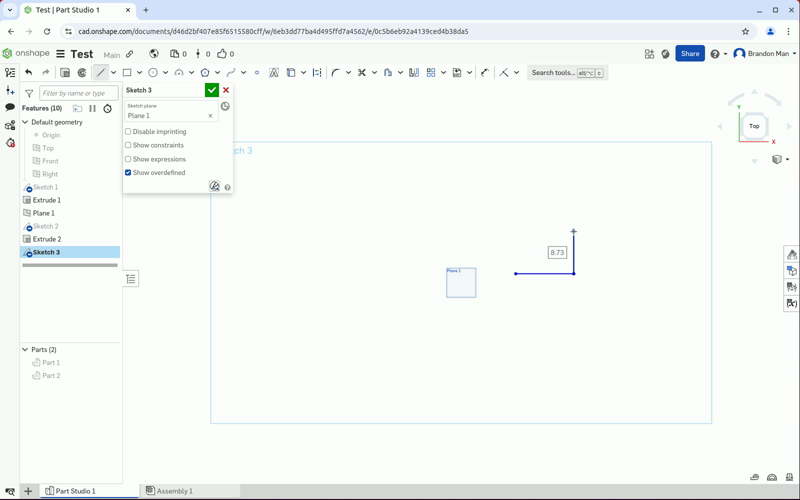
key_down(shift)
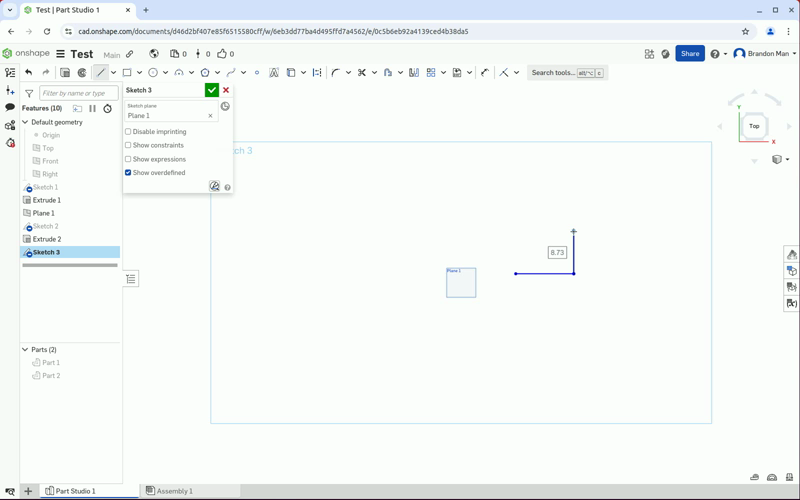
mouse_move(589, 231)
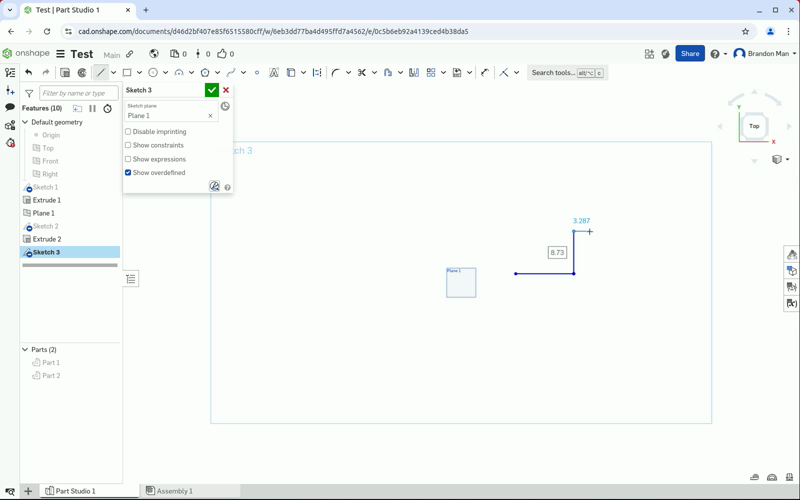
mouse_move(515, 231)
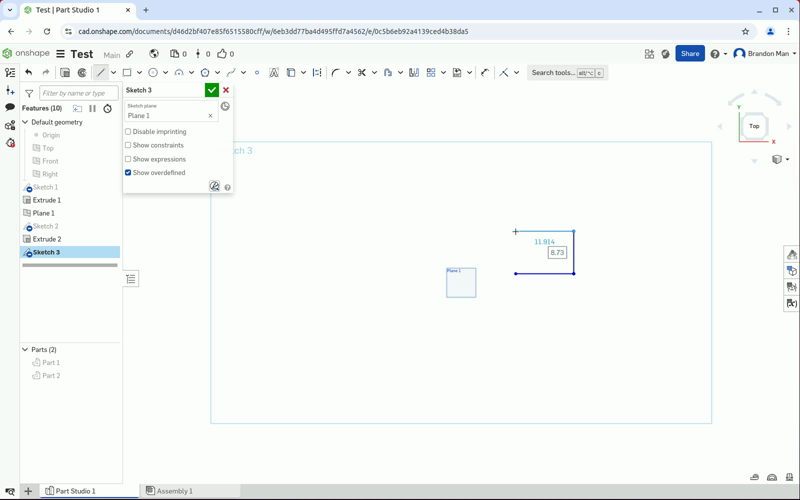
click(515, 231)
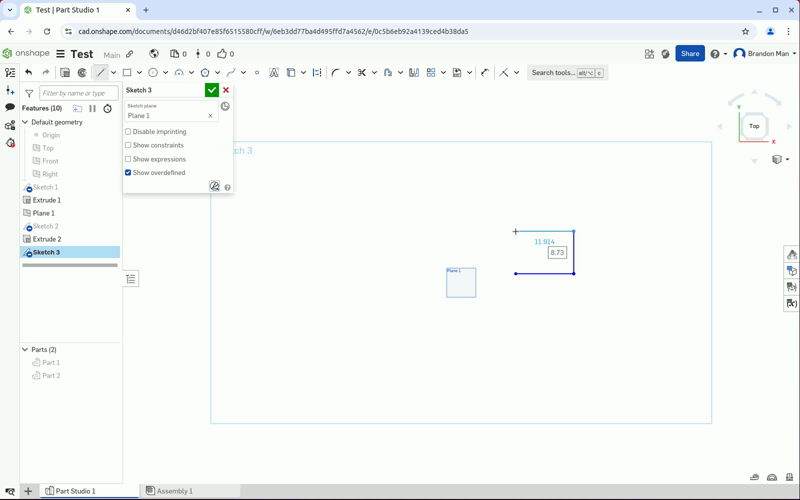
key_up(shift)
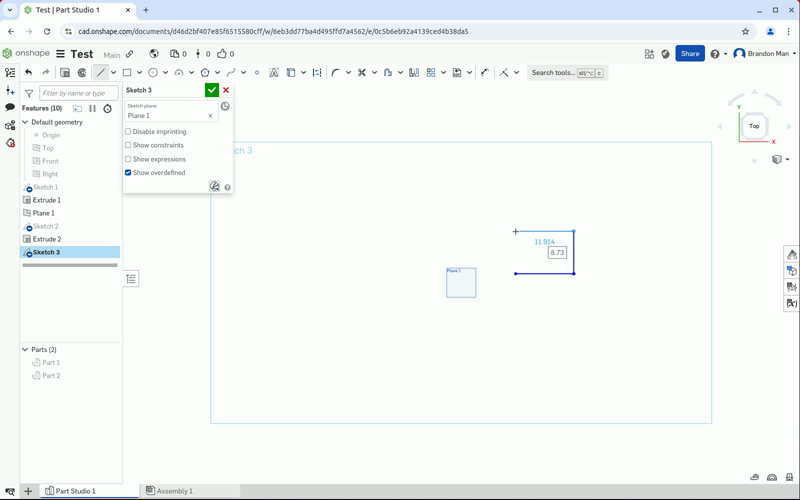
mouse_move(545, 231)
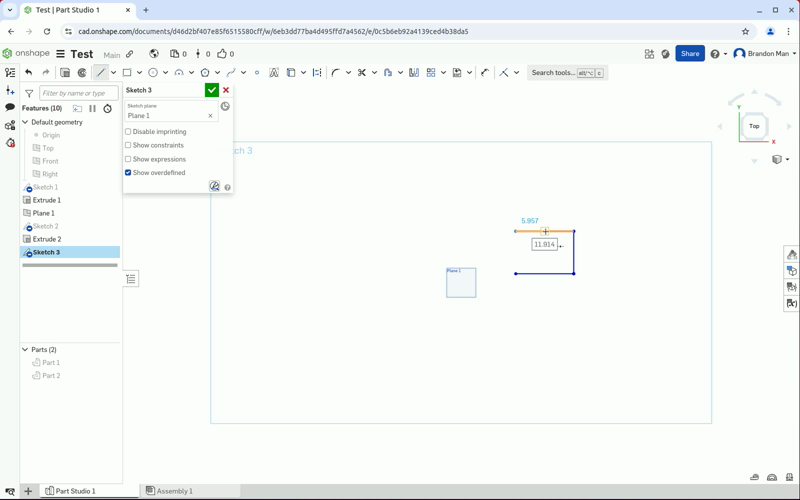
key_down(shift)
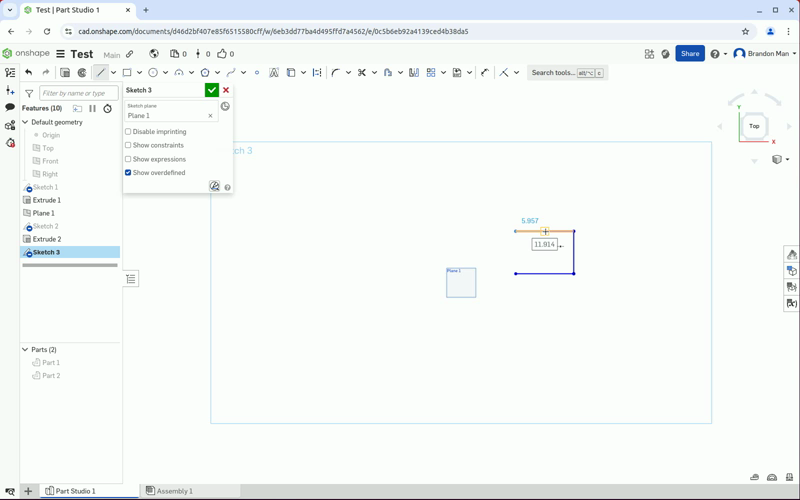
mouse_move(515, 273)
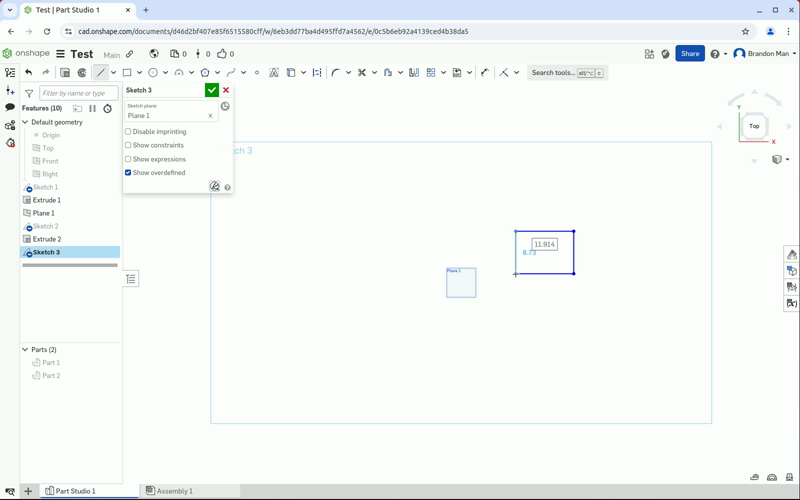
key_up(shift)
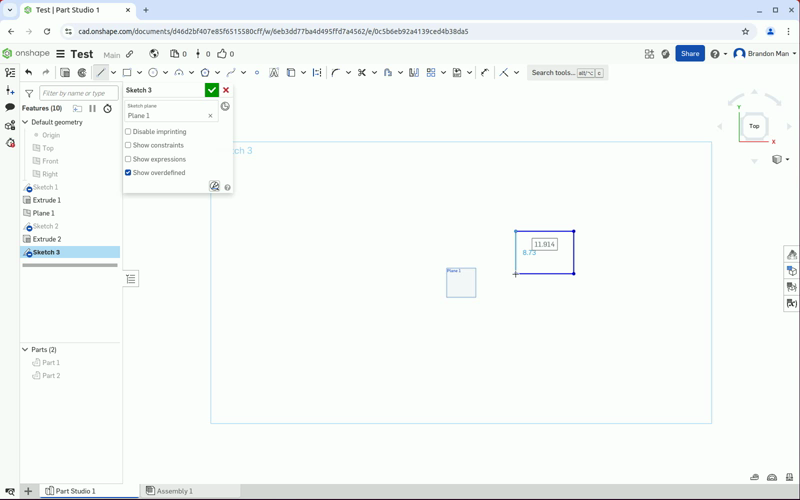
click(515, 273)
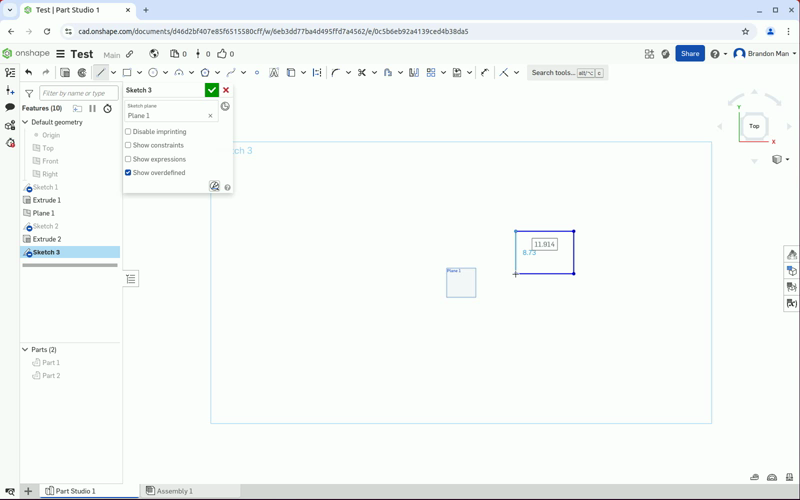
key(esc)
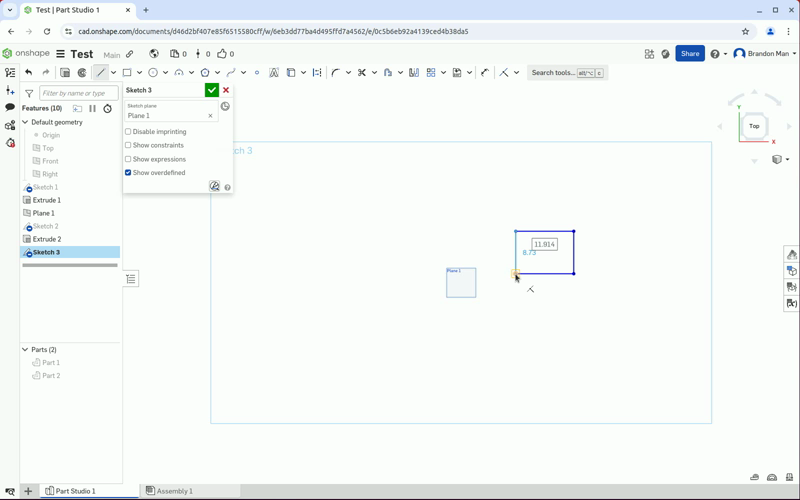
mouse_move(521, 253)
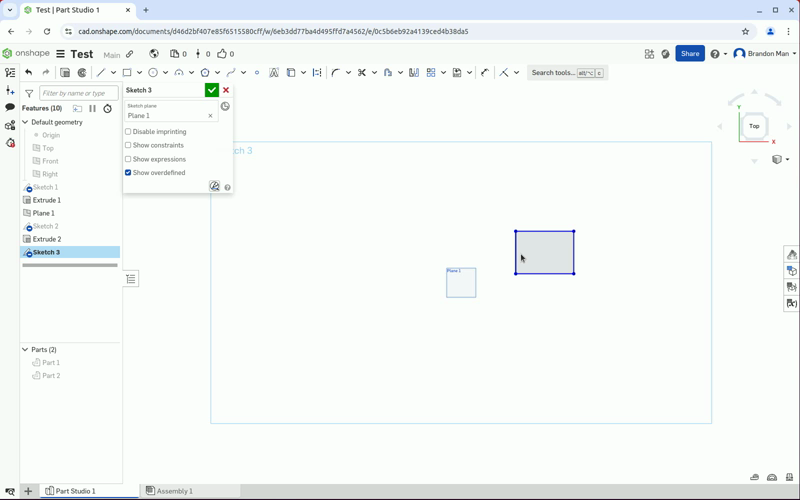
click(521, 253)
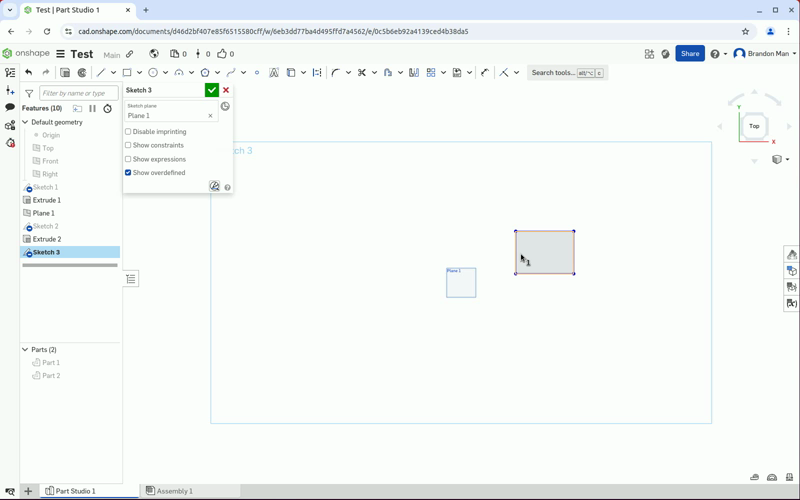
mouse_move(73, 352)
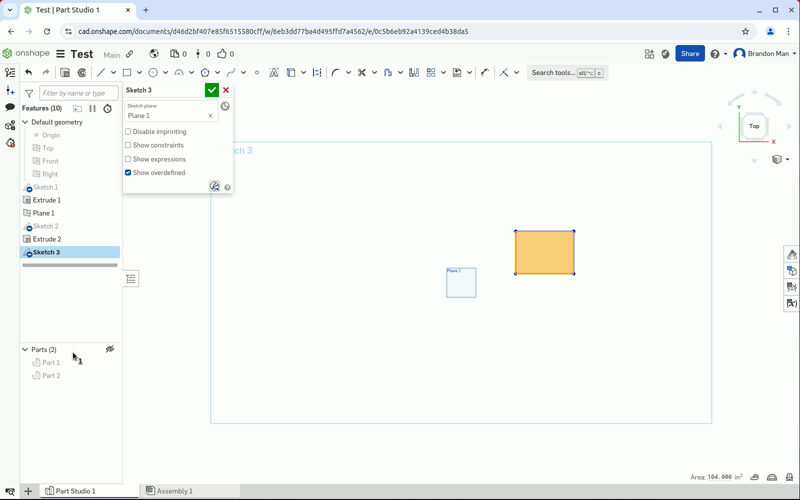
key(shift+y)
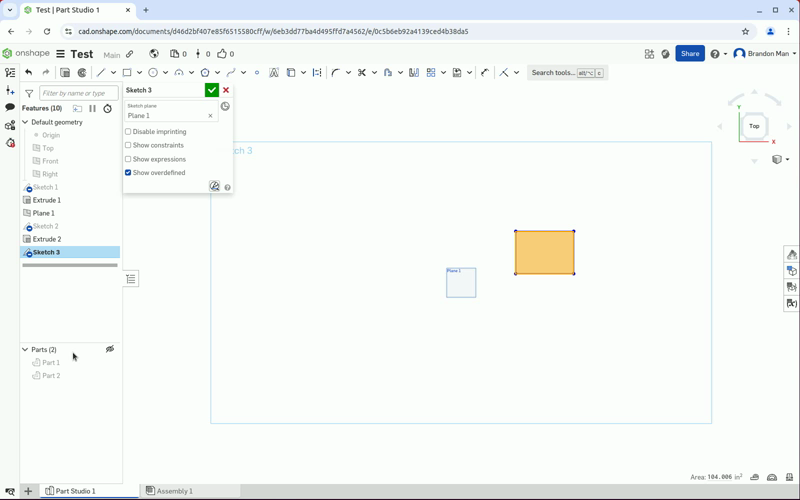
key(shift+e)
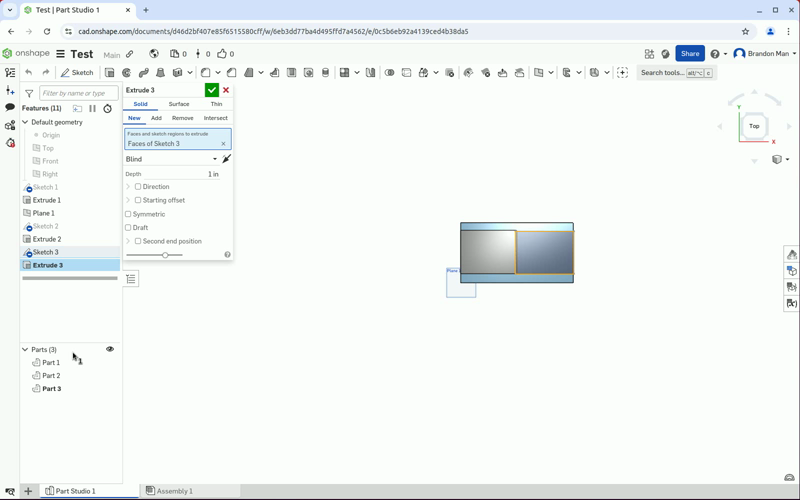
mouse_move(143, 106)
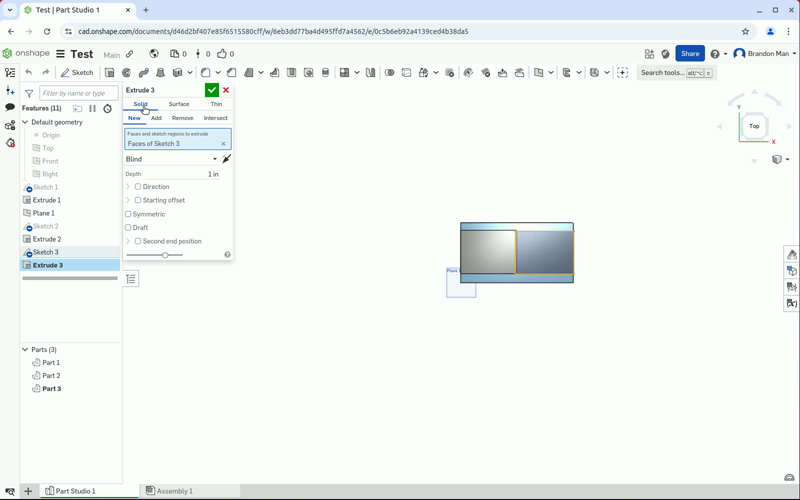
click(143, 106)
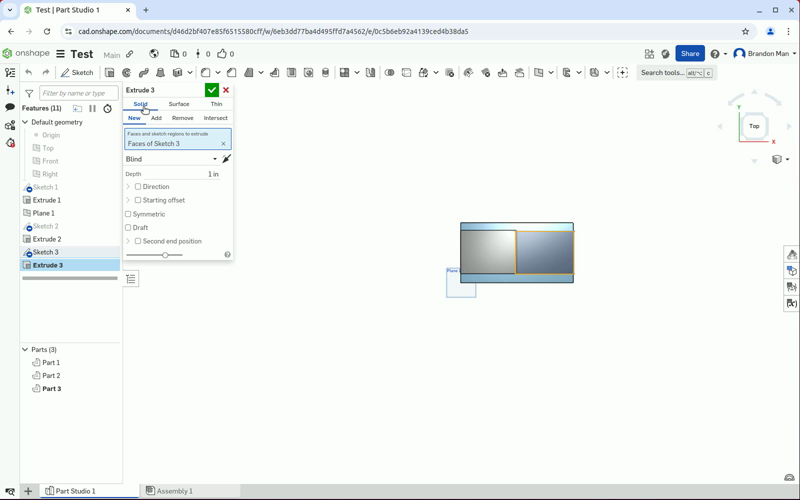
mouse_move(137, 120)
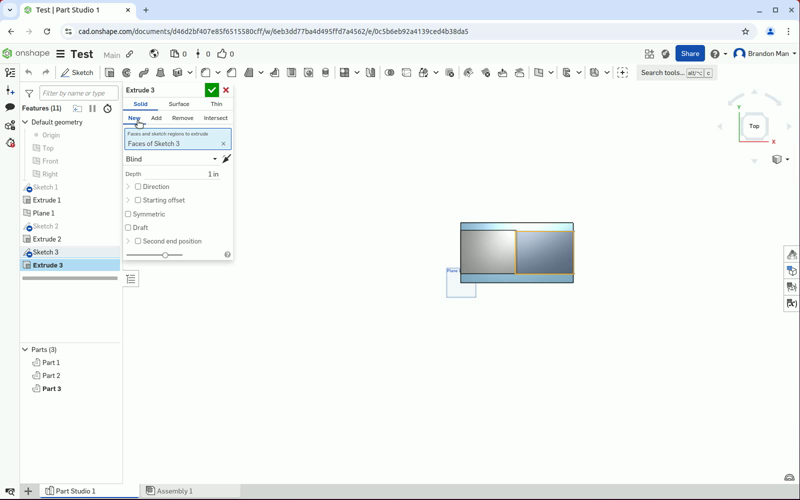
click(137, 120)
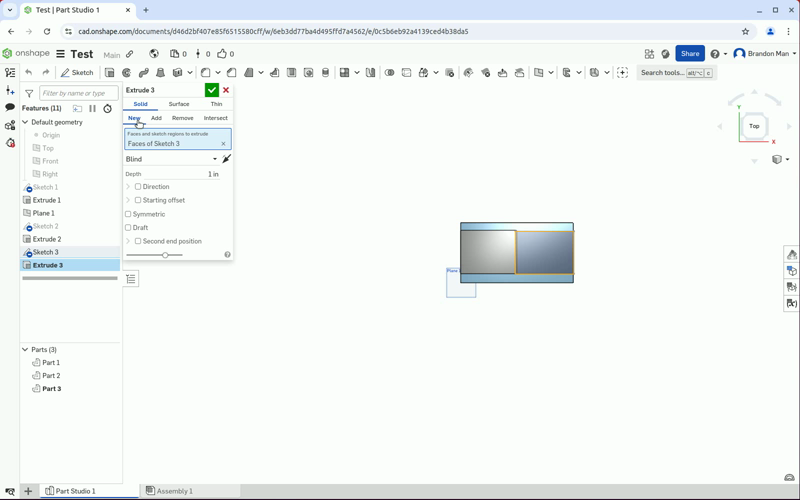
key(tab, 4)
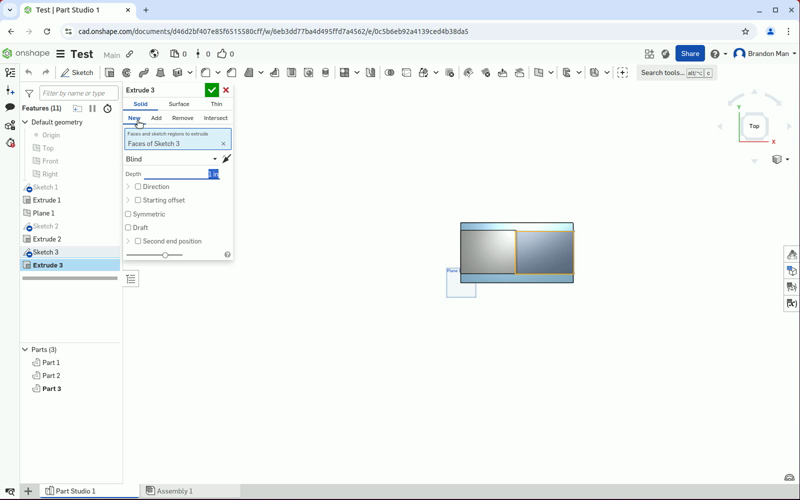
text(6.981)
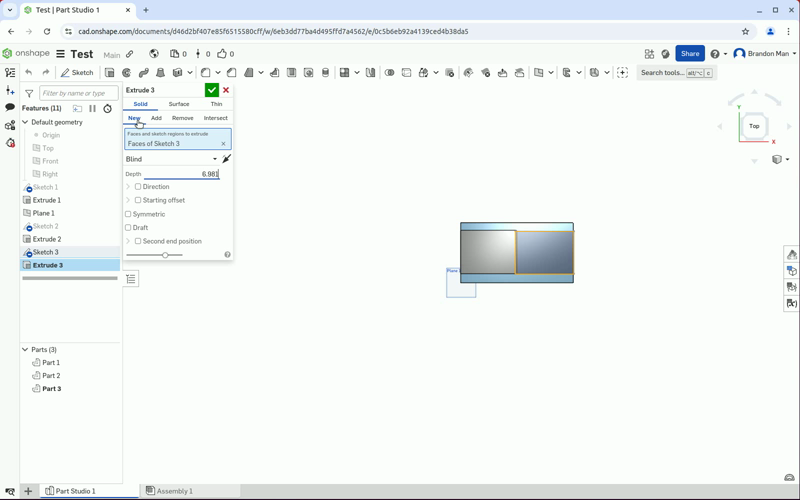
key(enter)
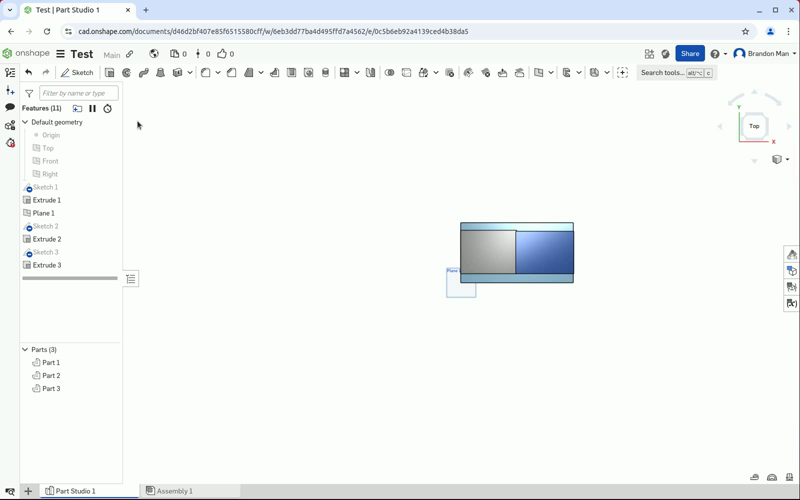
key(shift+h)
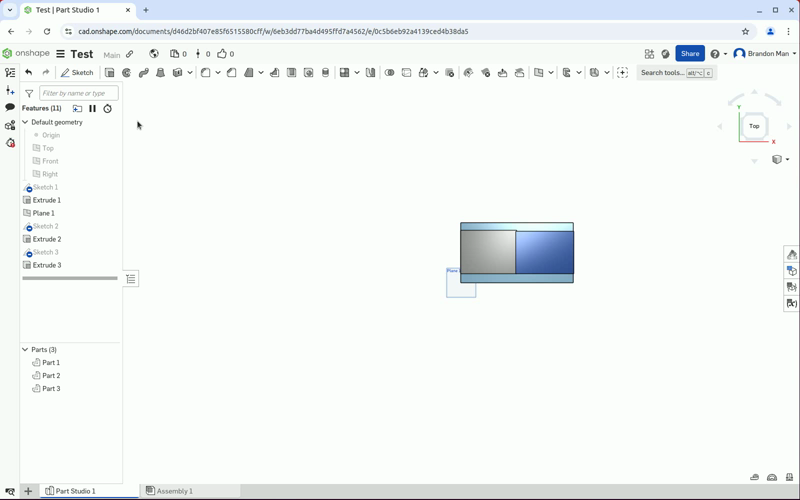
key(shift+h)
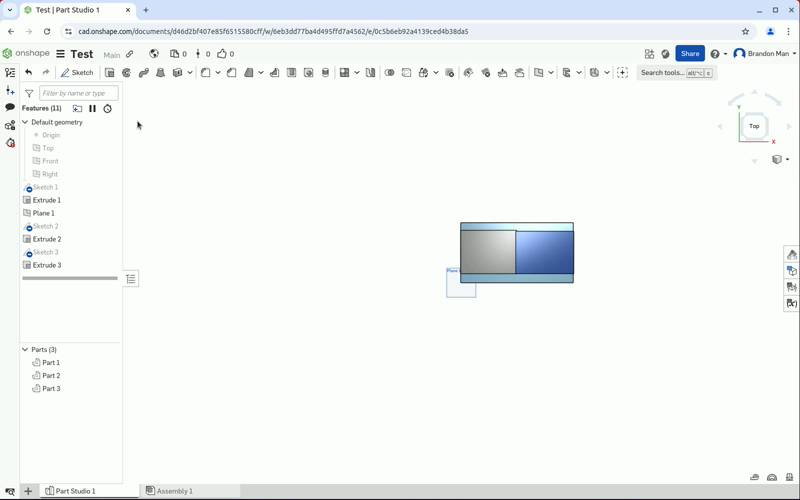
mouse_move(73, 189)
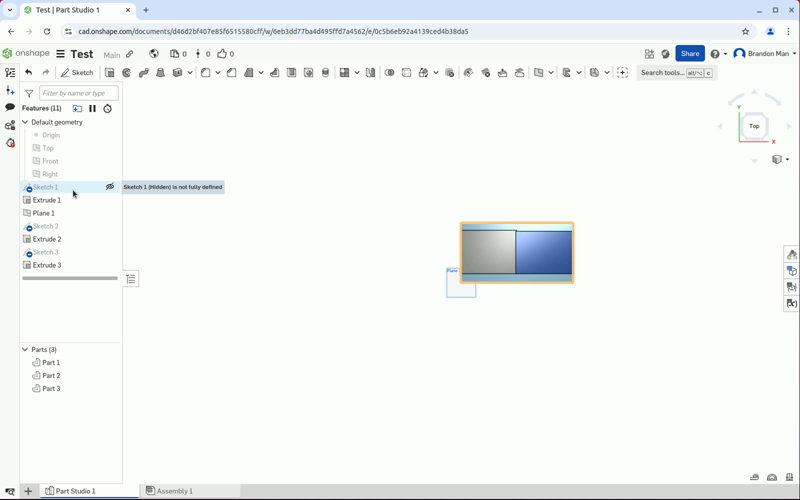
click(73, 189)
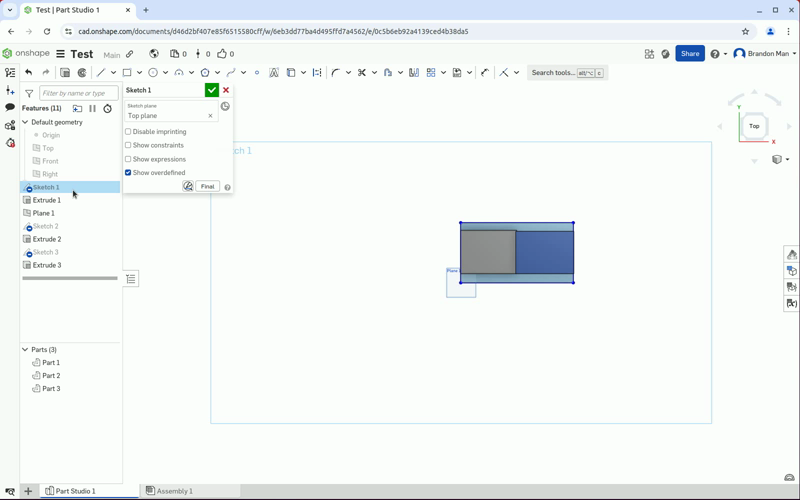
mouse_move(229, 92)
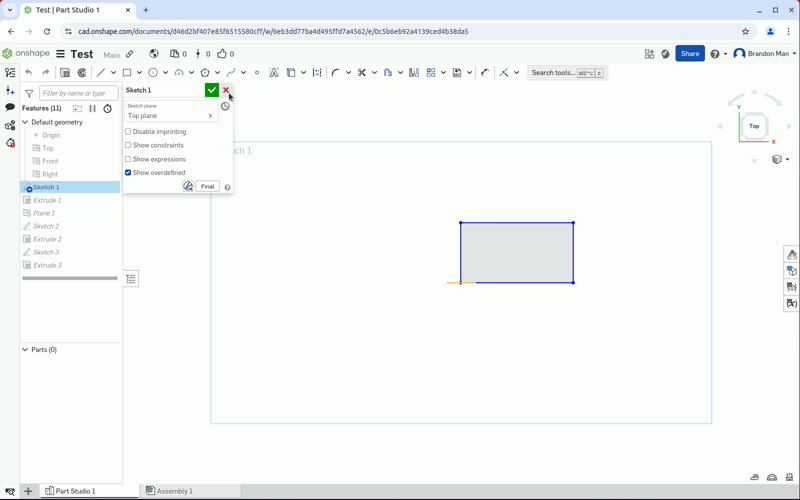
click(229, 92)
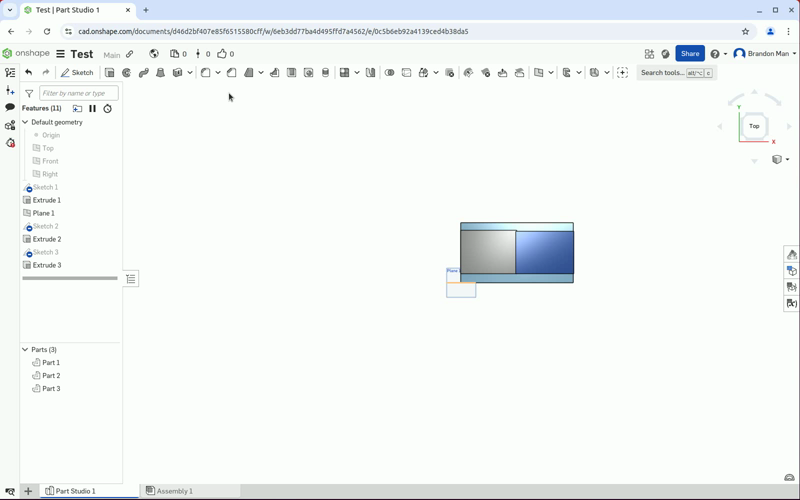
mouse_move(541, 75)
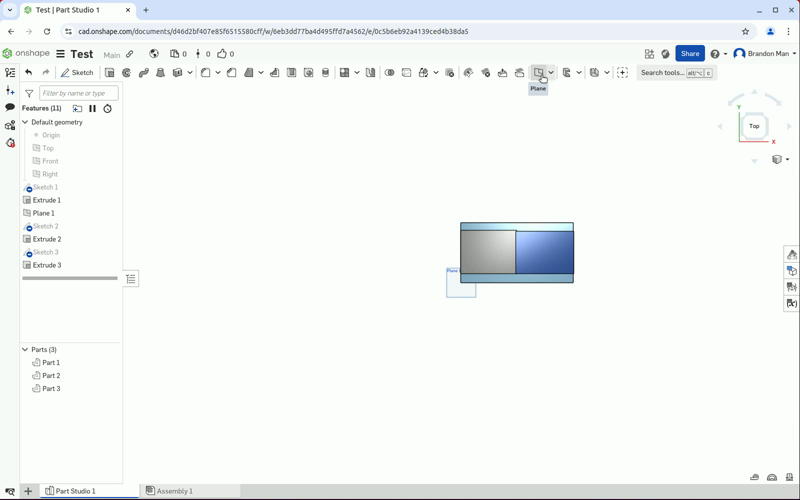
click(541, 75)
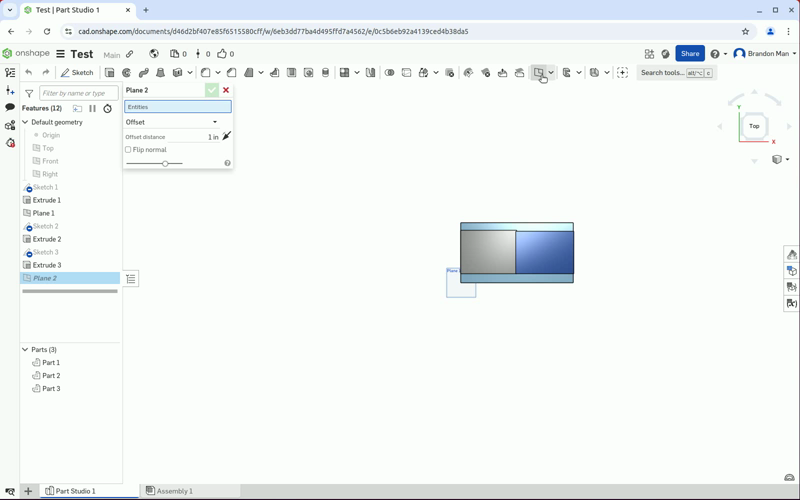
mouse_move(73, 150)
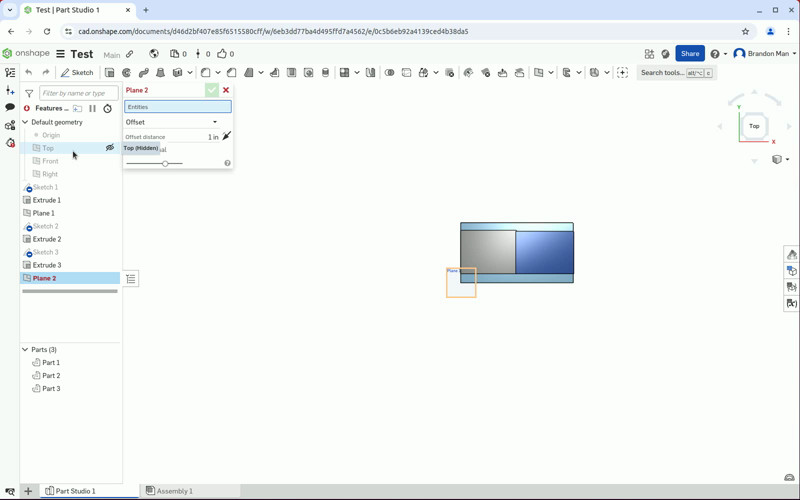
click(73, 150)
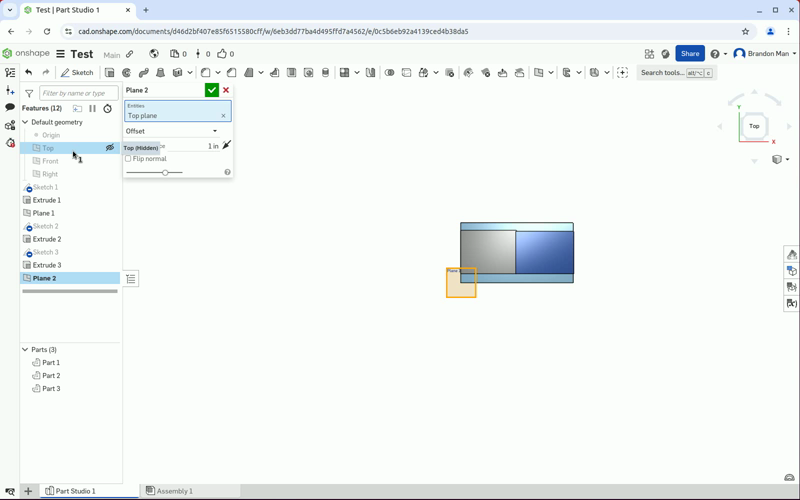
key(tab, 2)
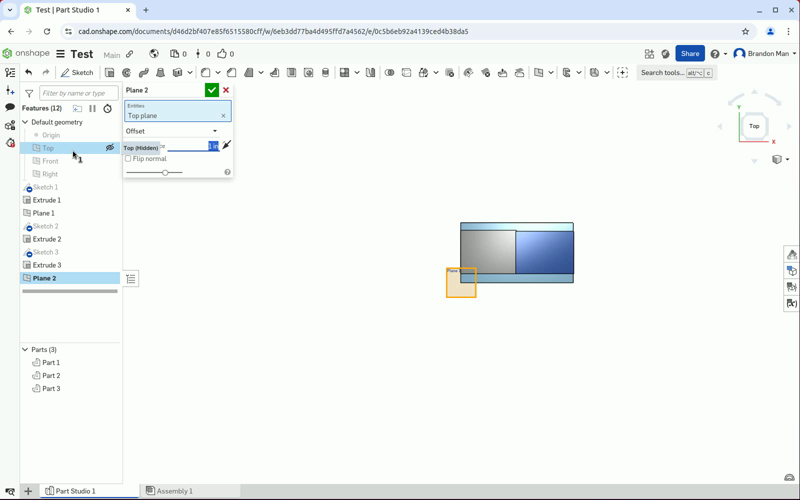
text(5.053)
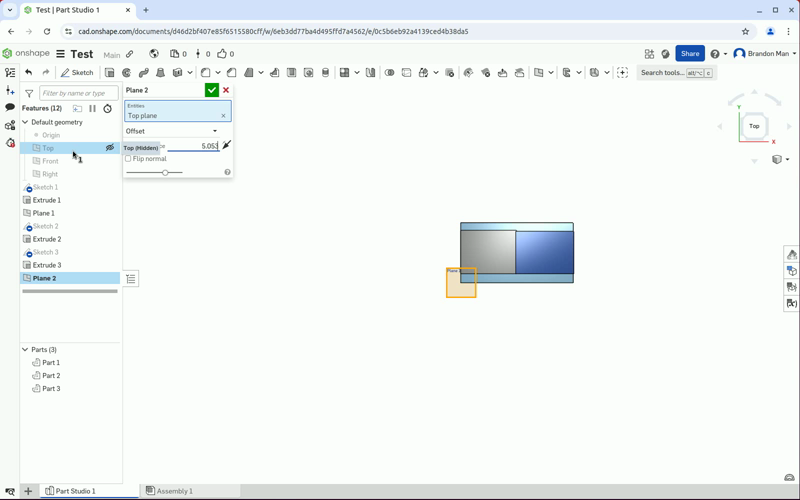
key(enter, 2)
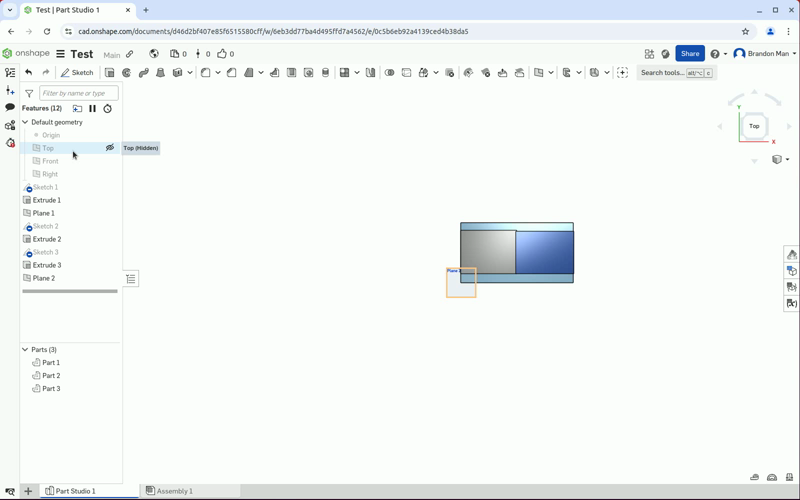
key(shift+s)
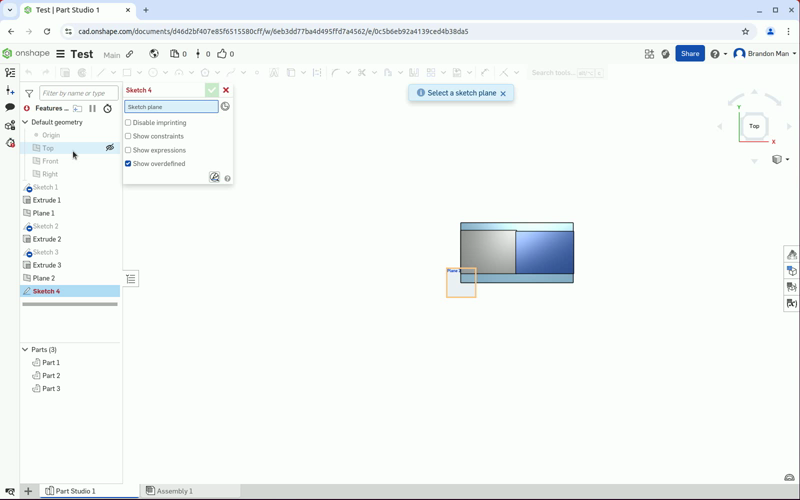
mouse_move(73, 280)
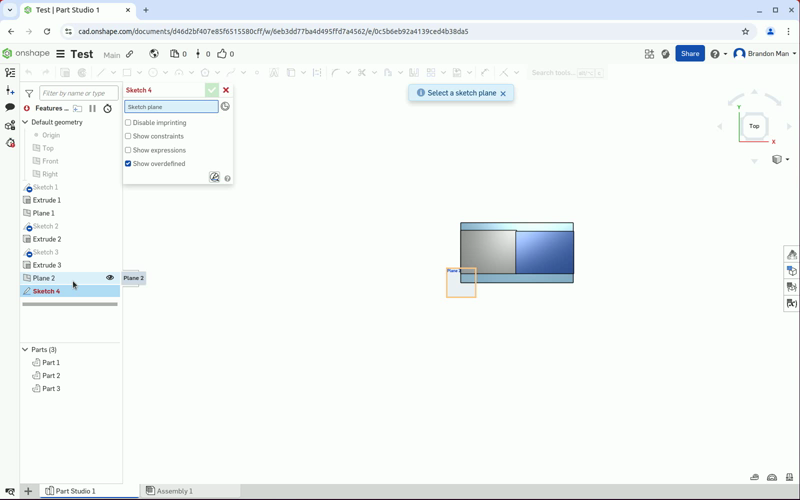
click(73, 280)
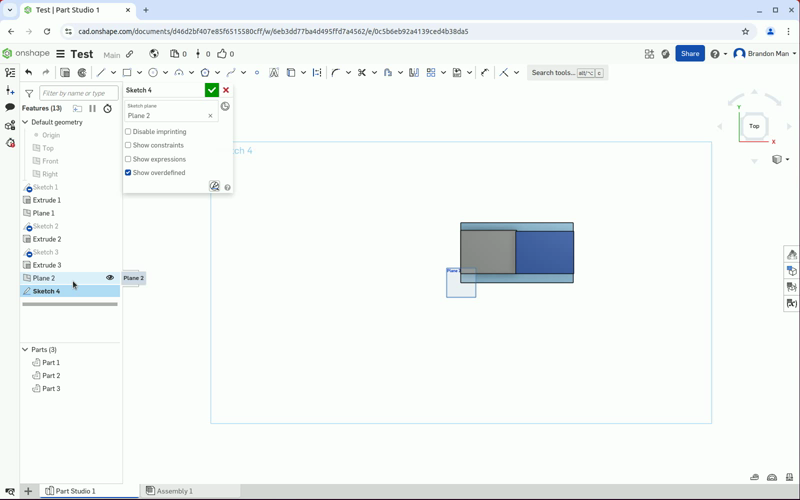
mouse_move(73, 352)
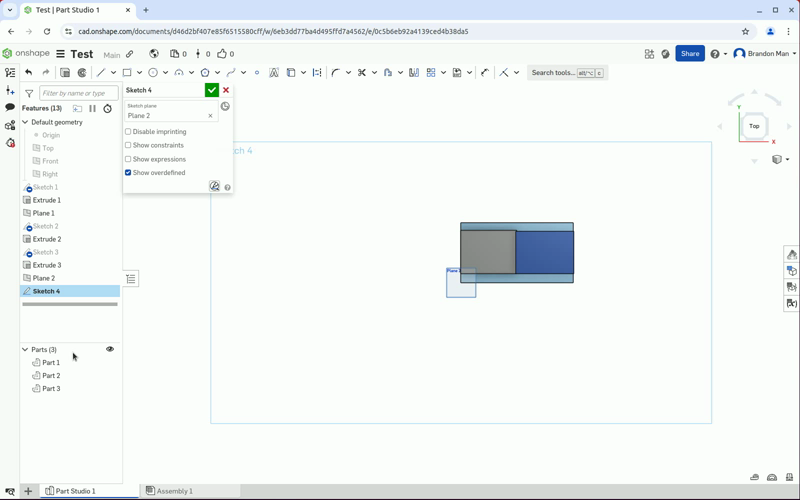
key(y)
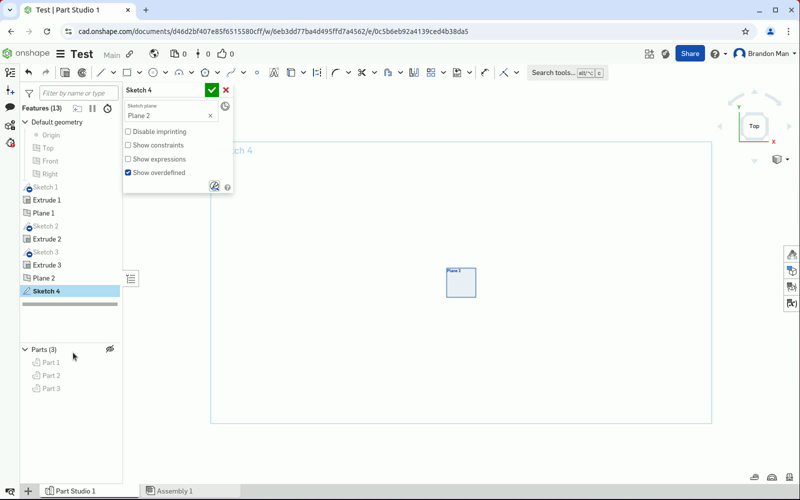
key(c)
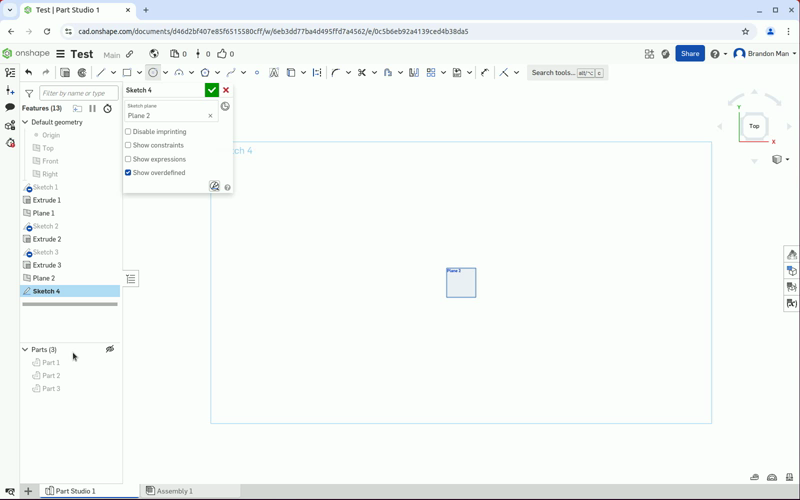
key_down(shift)
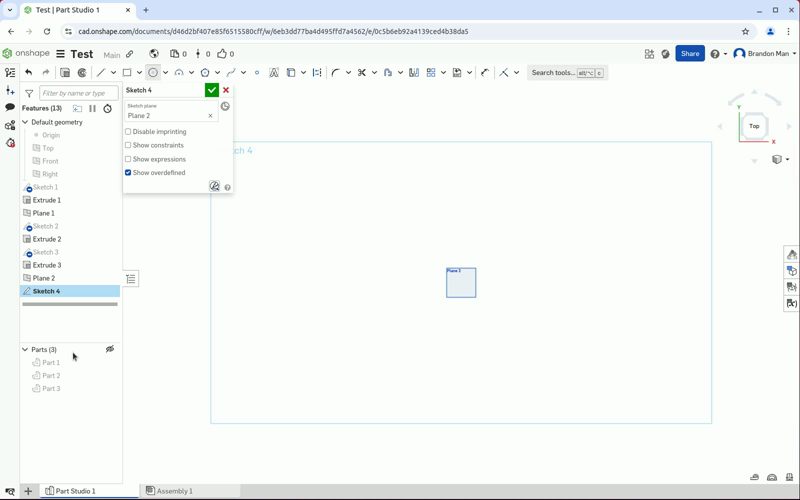
mouse_move(492, 252)
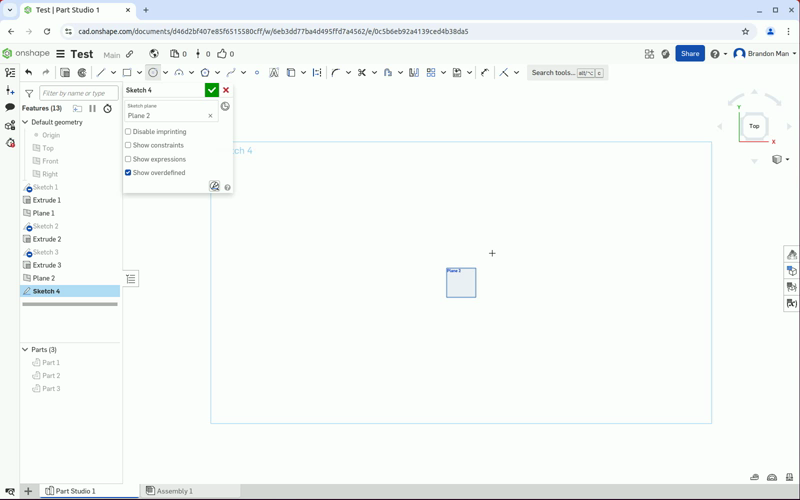
click(492, 252)
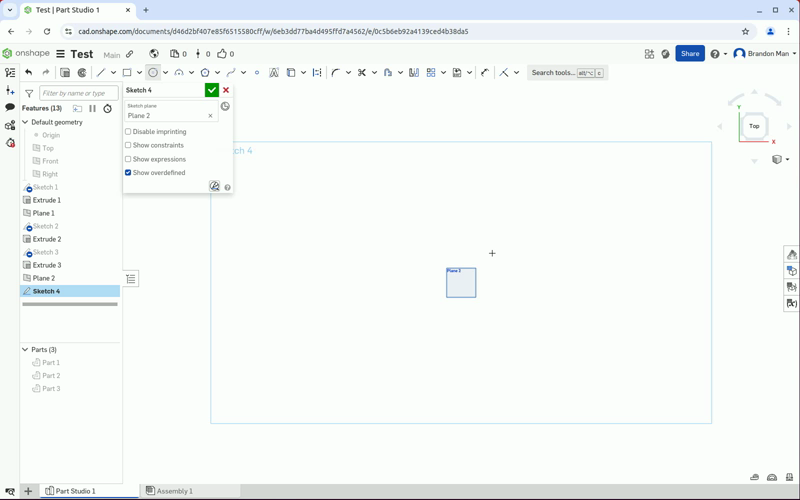
key_up(shift)
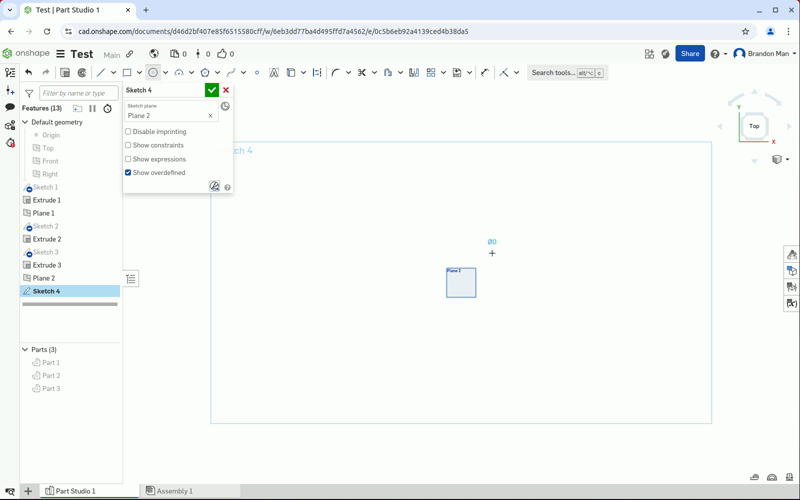
mouse_move(501, 252)
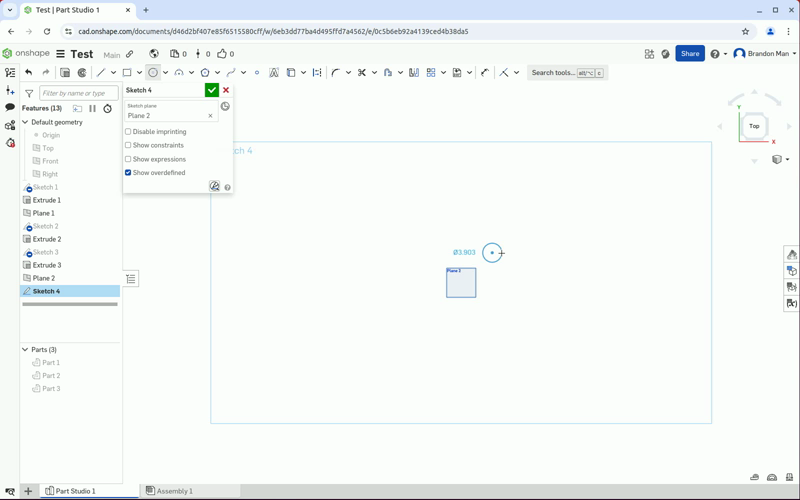
click(501, 252)
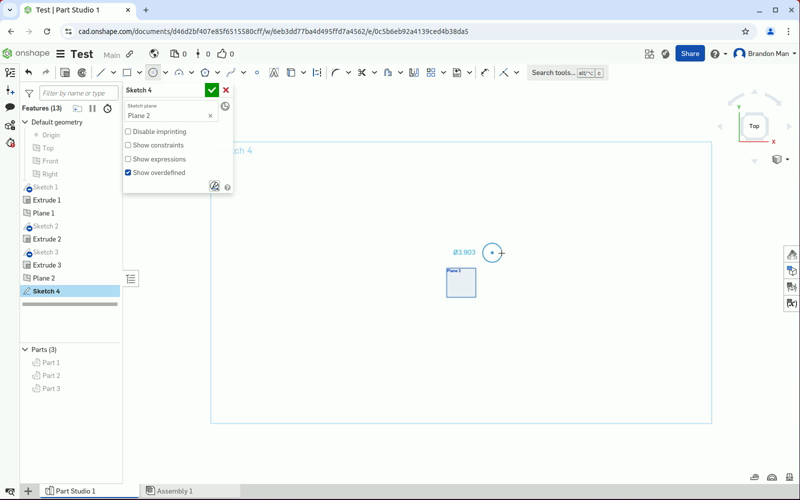
key(esc)
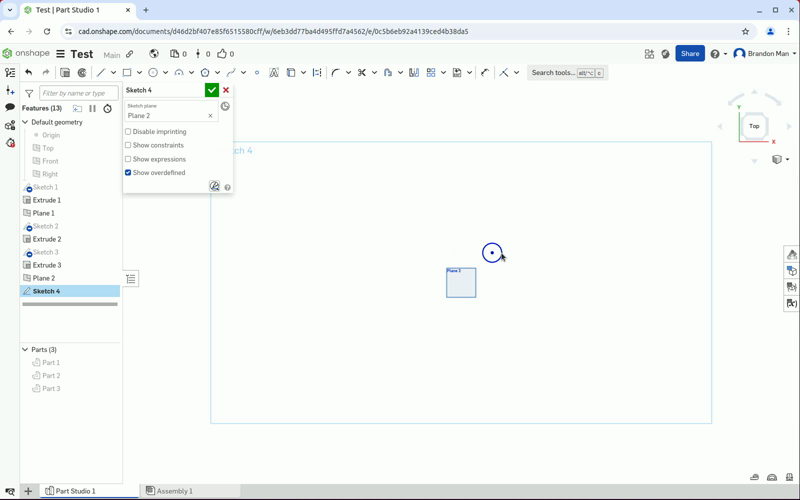
mouse_move(498, 246)
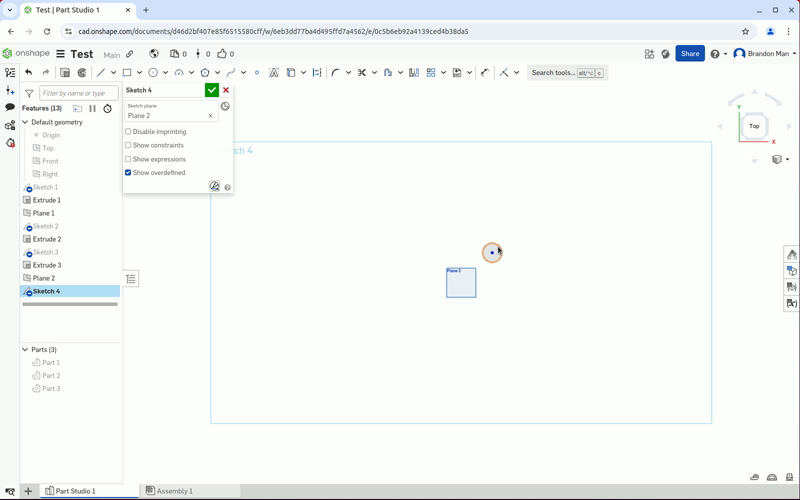
scroll(6)
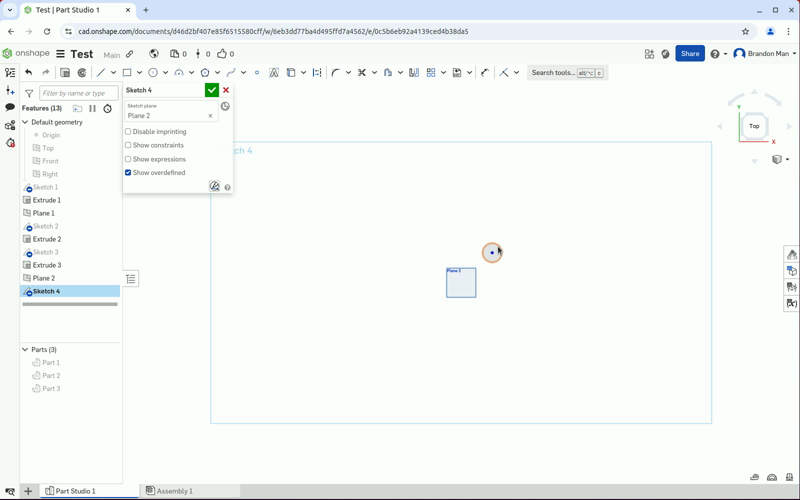
scroll(6)
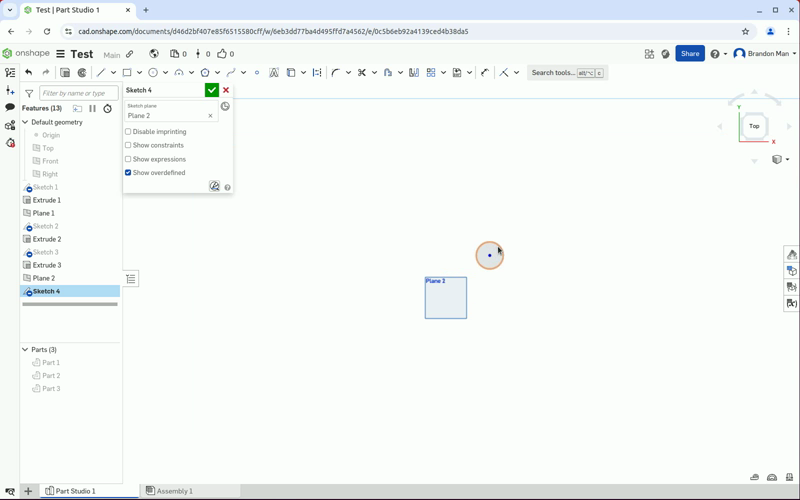
scroll(6)
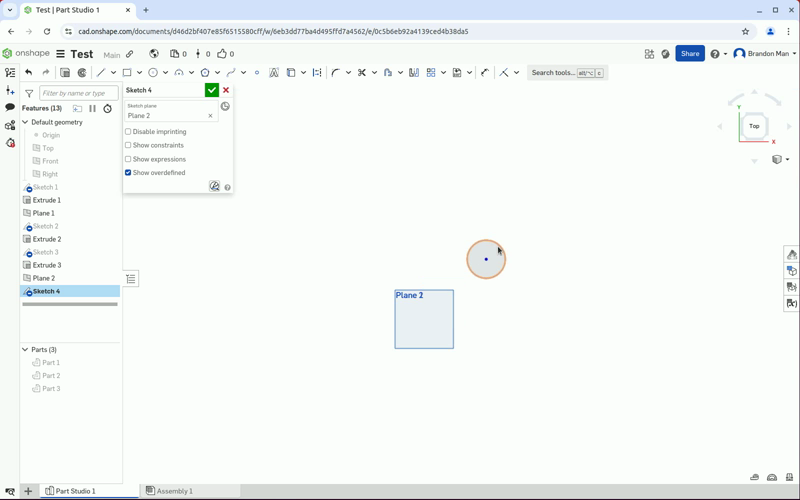
scroll(6)
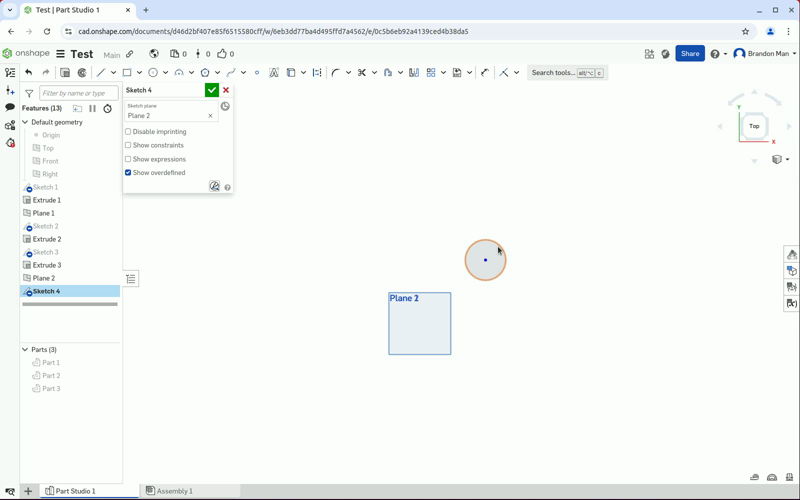
scroll(6)
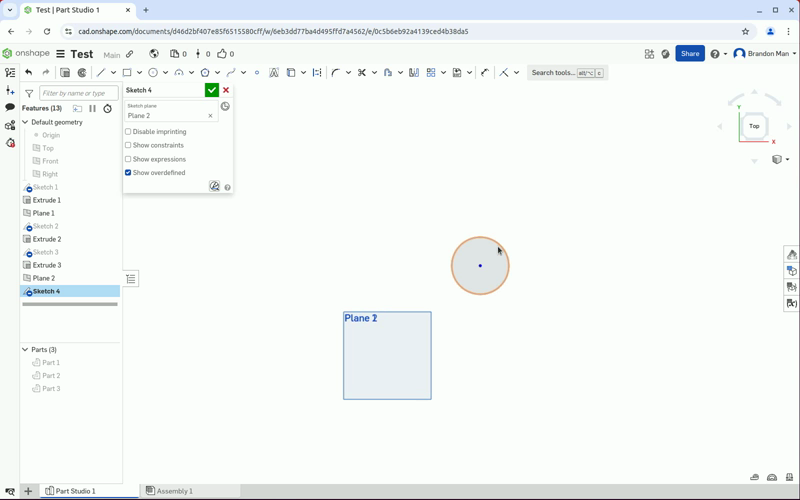
scroll(6)
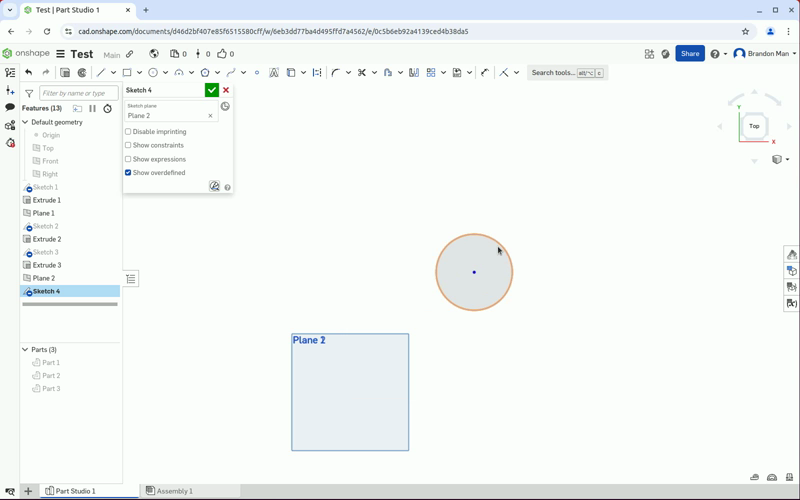
scroll(6)
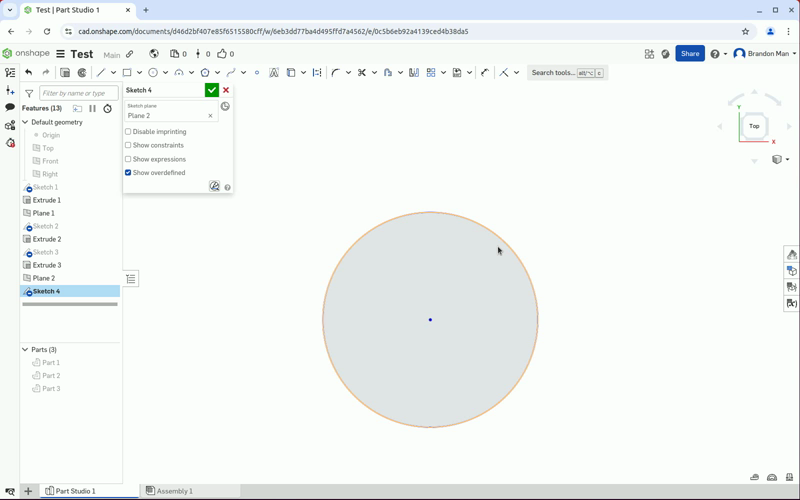
click(498, 246)
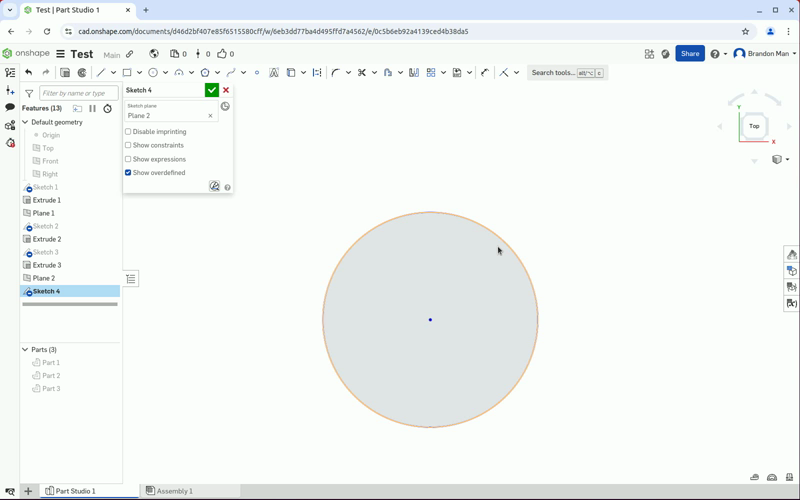
scroll(-6)
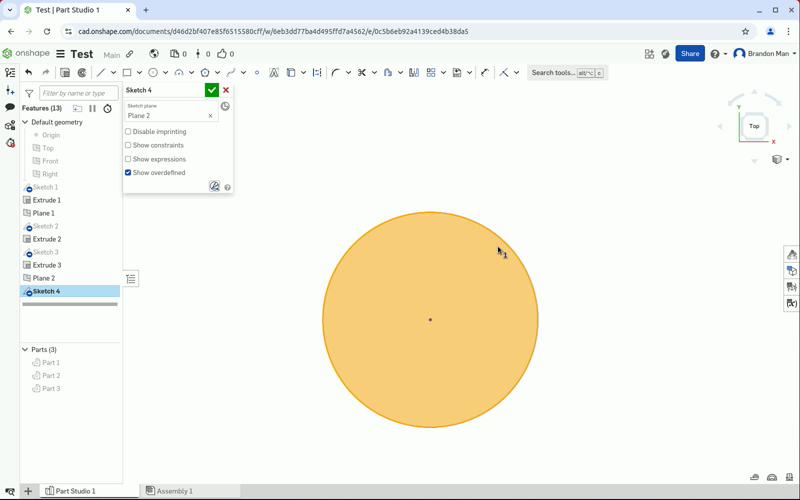
scroll(-6)
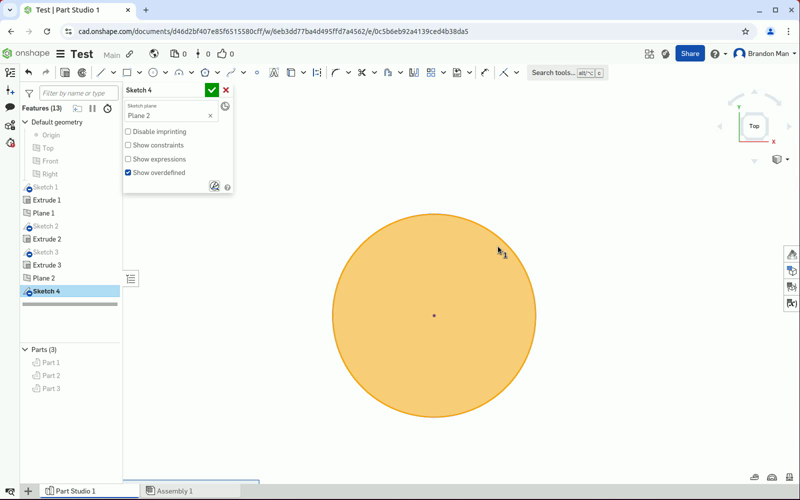
scroll(-6)
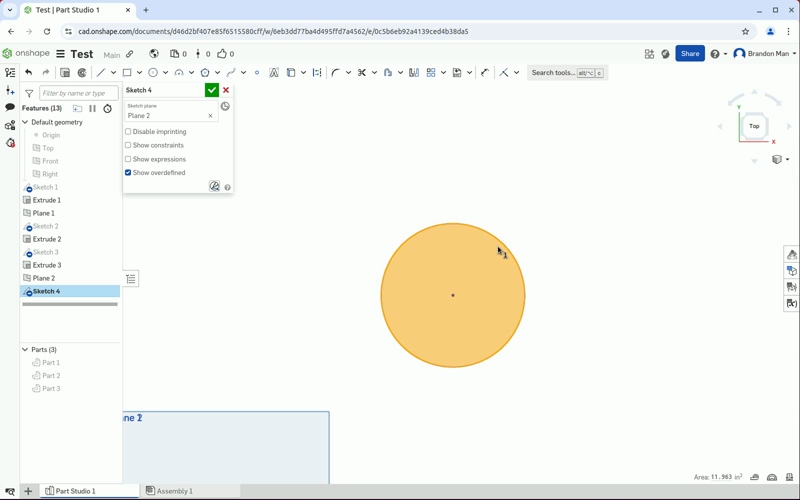
scroll(-6)
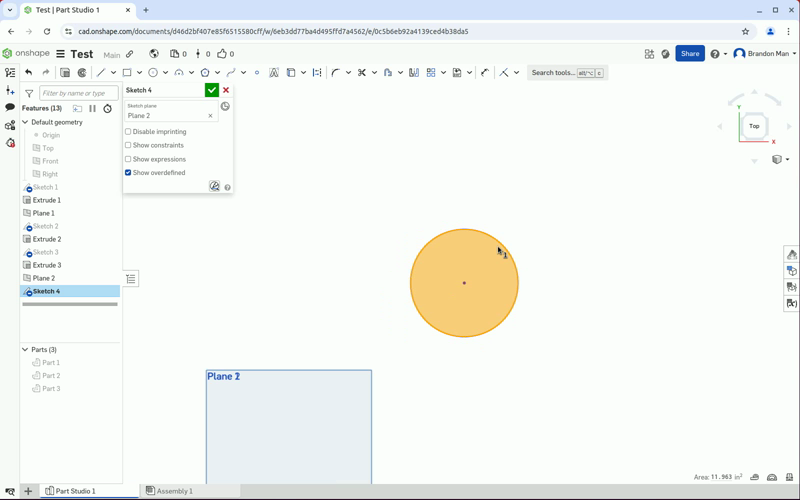
scroll(-6)
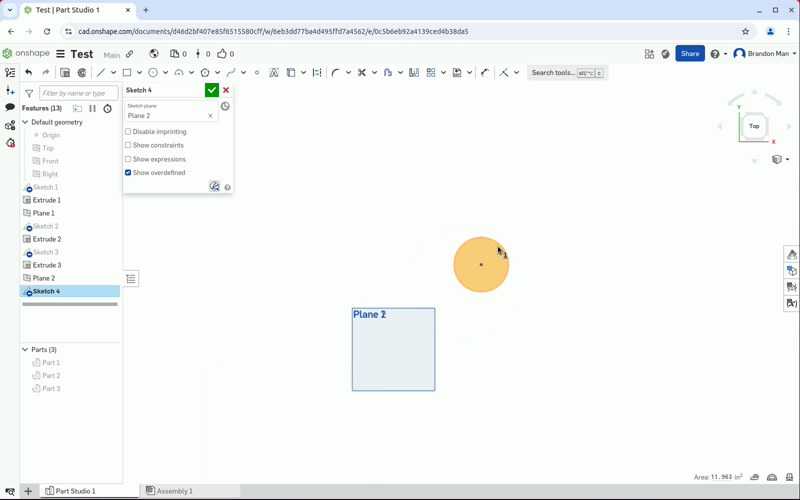
scroll(-6)
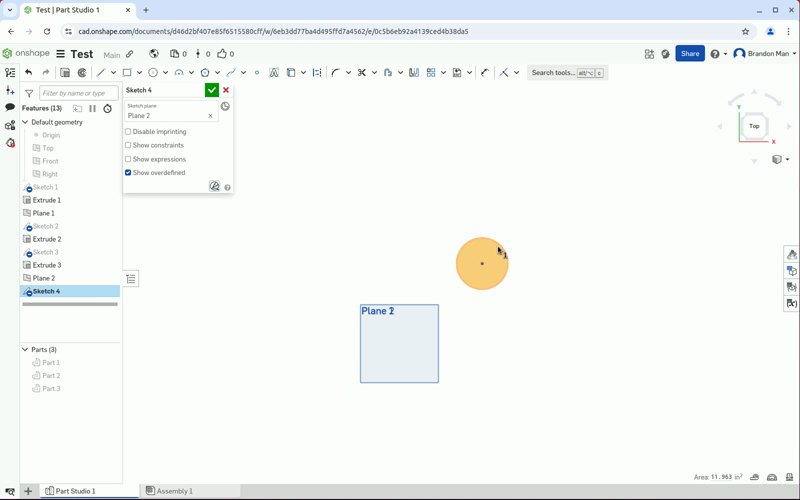
scroll(-6)
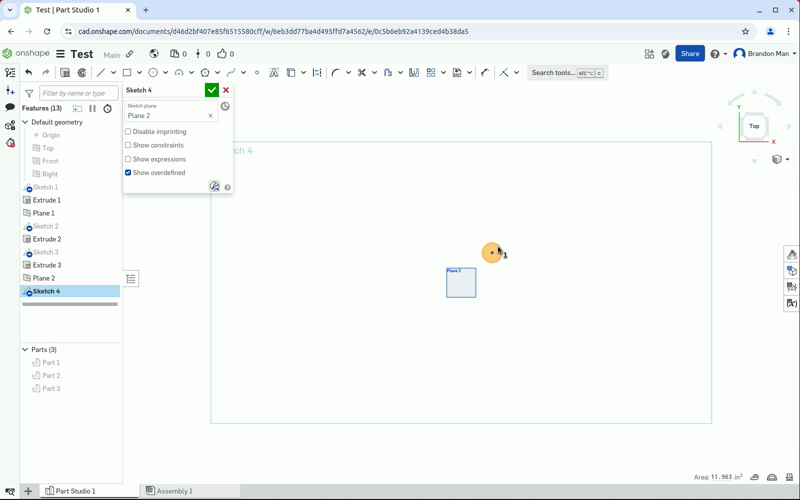
mouse_move(73, 352)
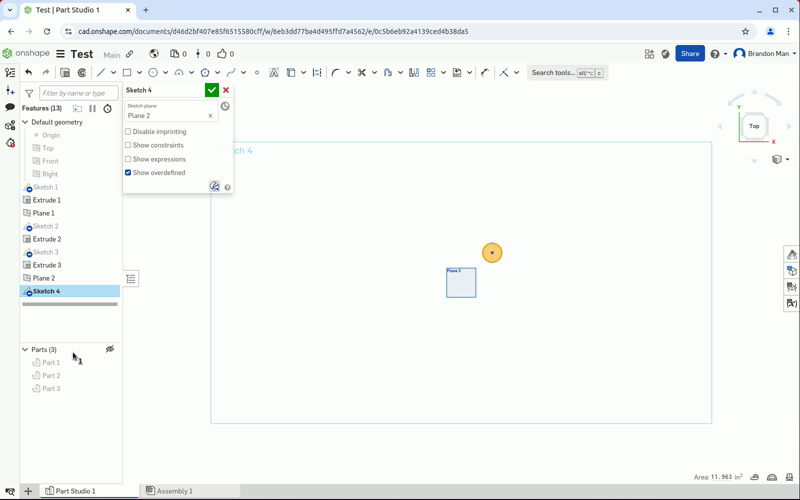
key(shift+y)
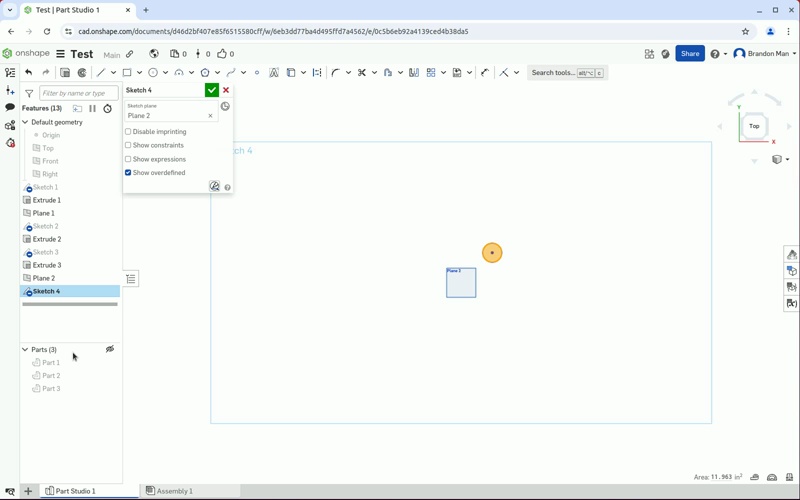
key(shift+e)
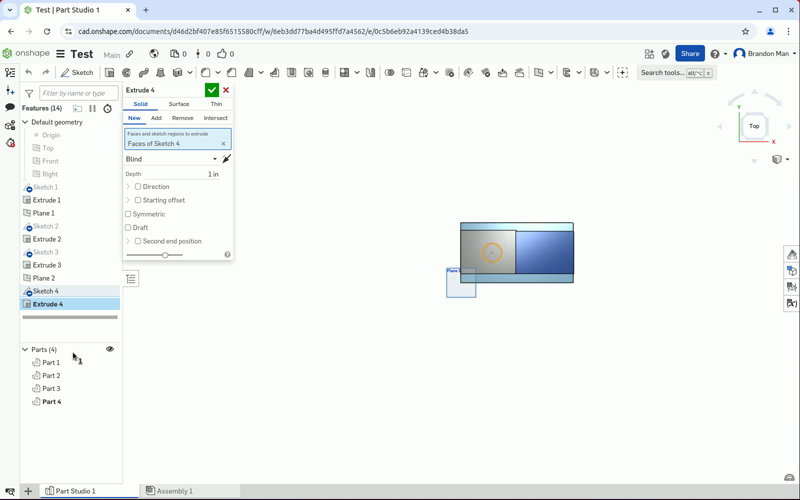
mouse_move(143, 106)
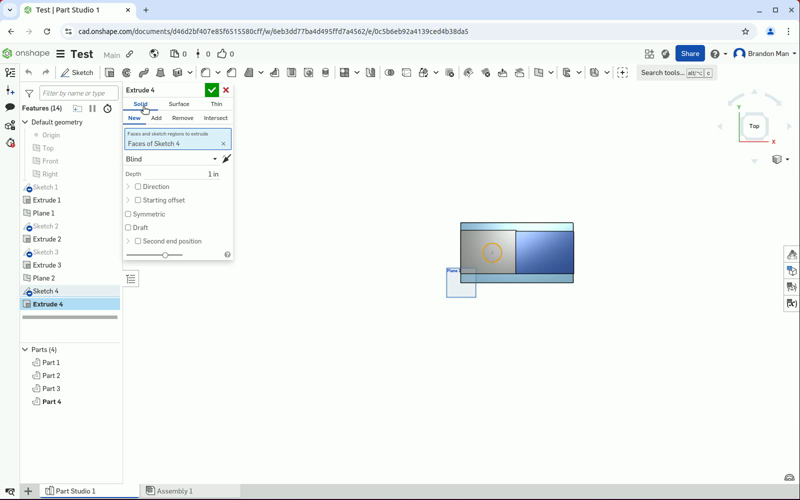
click(143, 106)
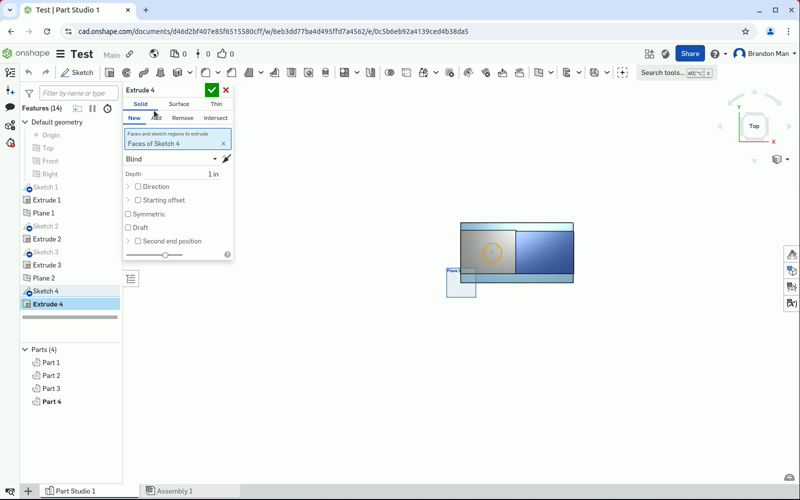
mouse_move(186, 120)
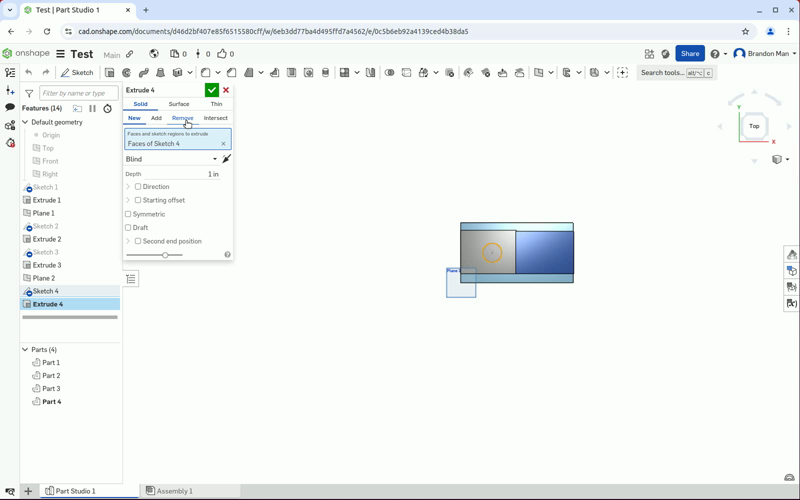
click(186, 120)
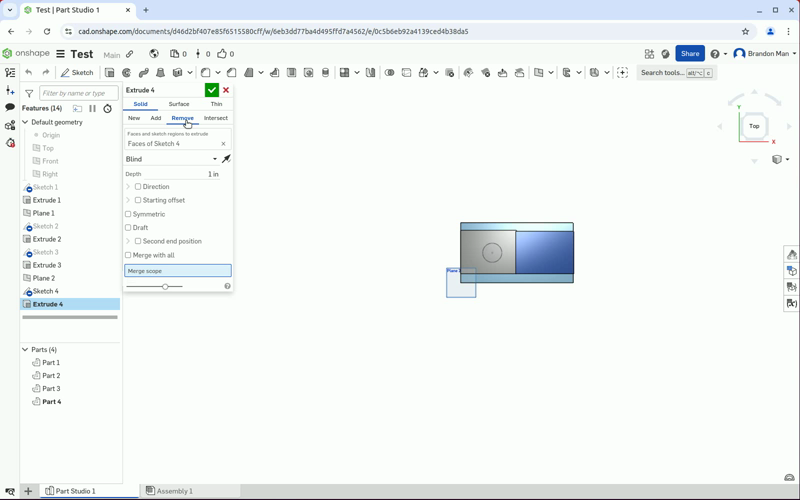
key(tab, 4)
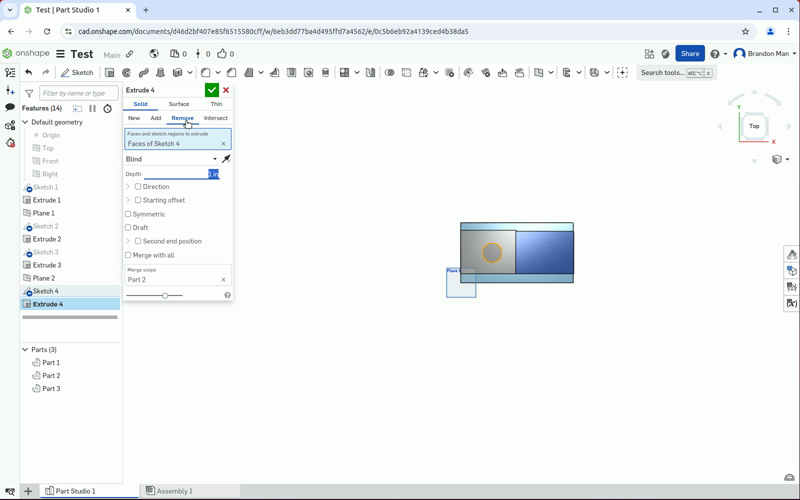
text(5.055)
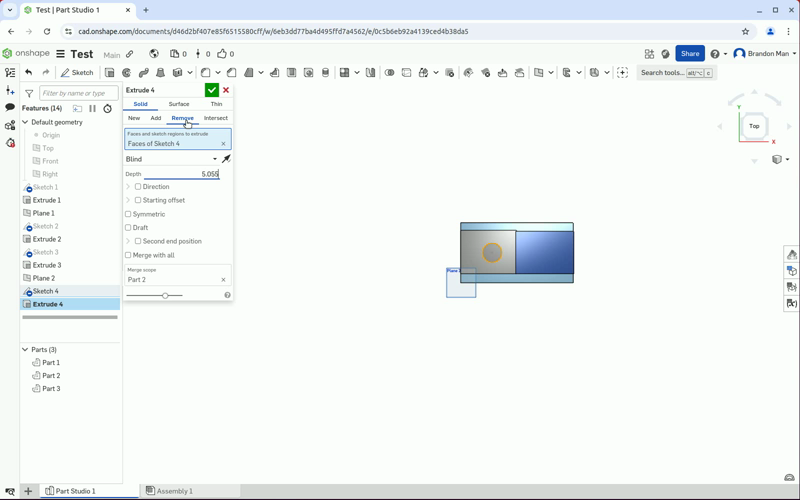
key(tab, 6)
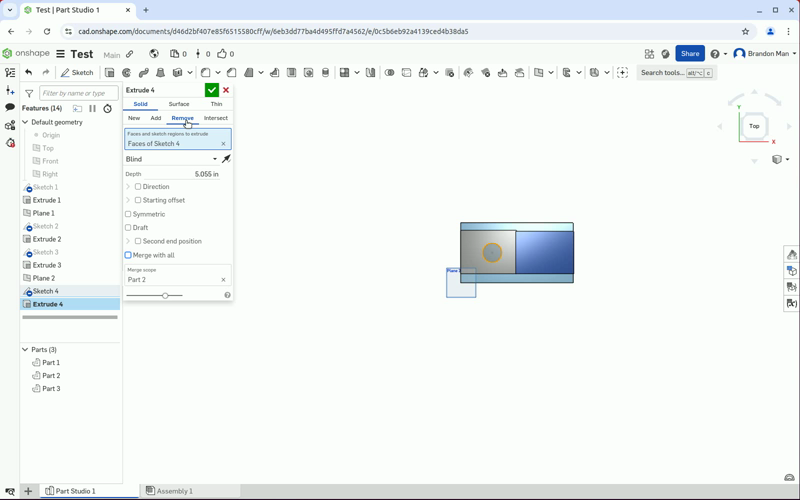
key(space)
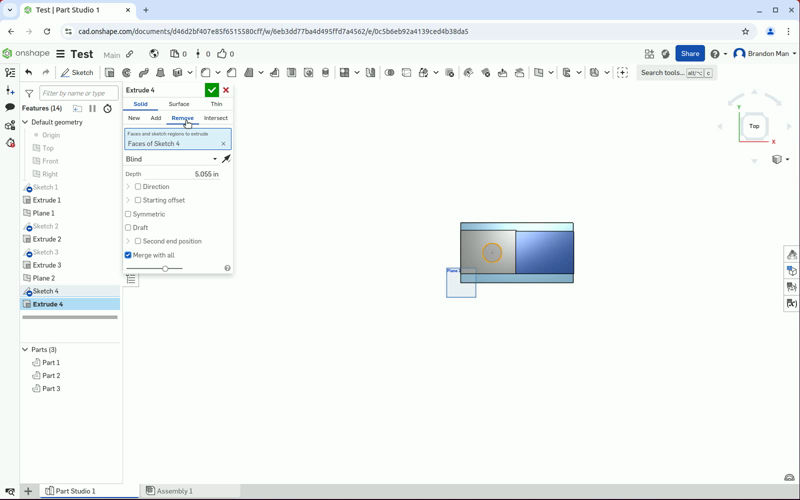
key(enter)
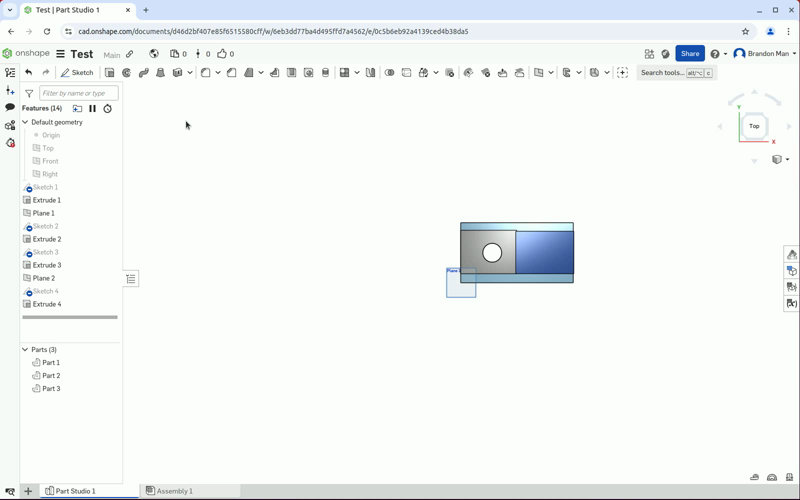
key(shift+h)
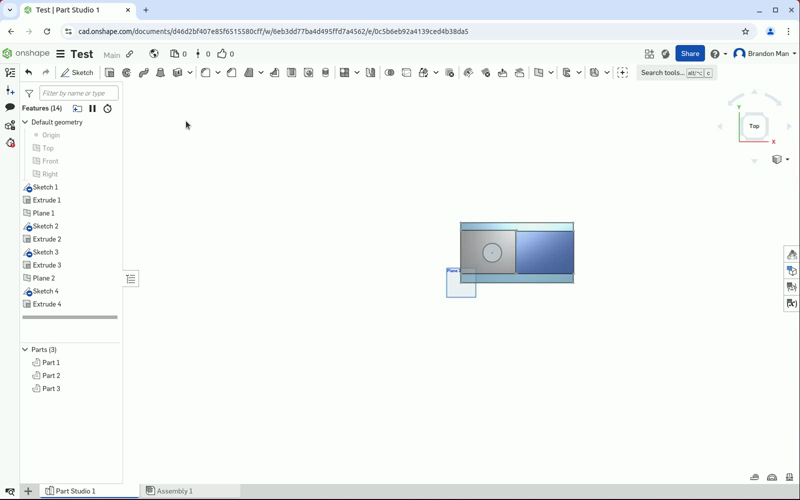
key(shift+h)
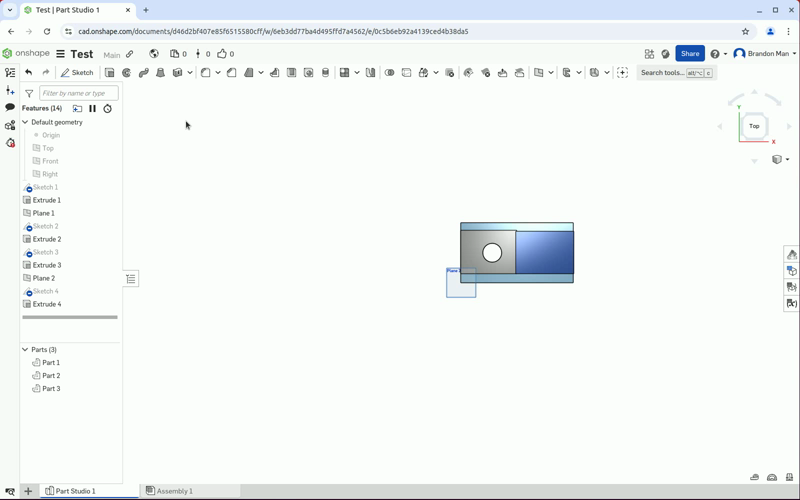
mouse_move(73, 189)
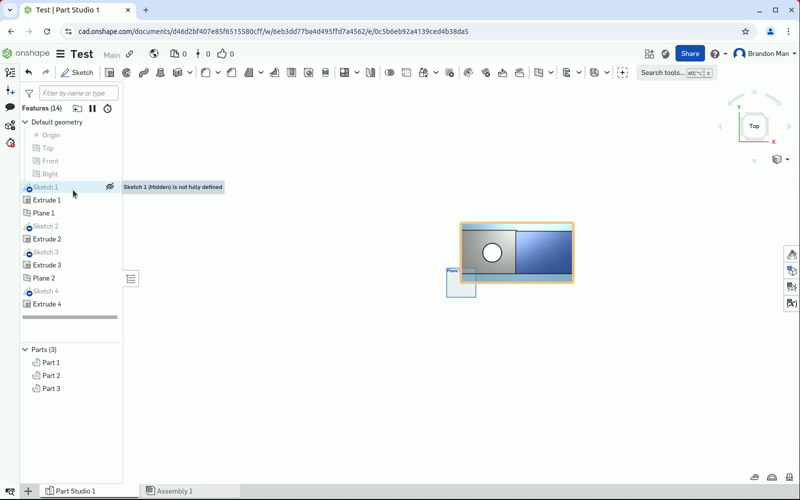
click(73, 189)
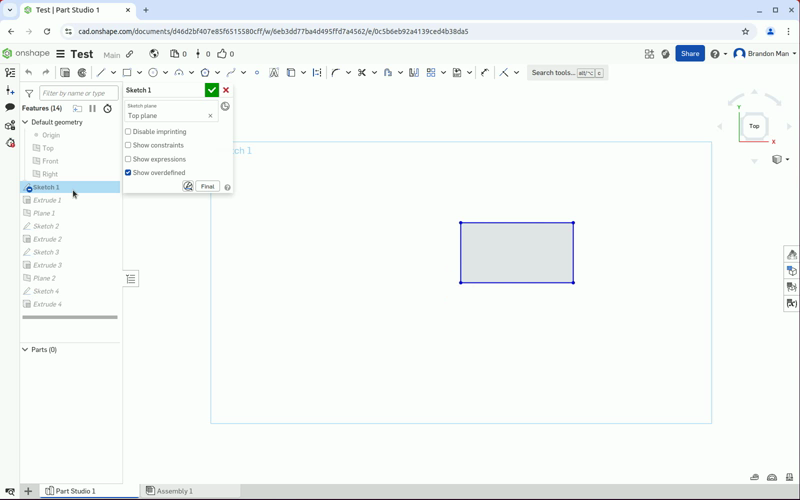
mouse_move(229, 92)
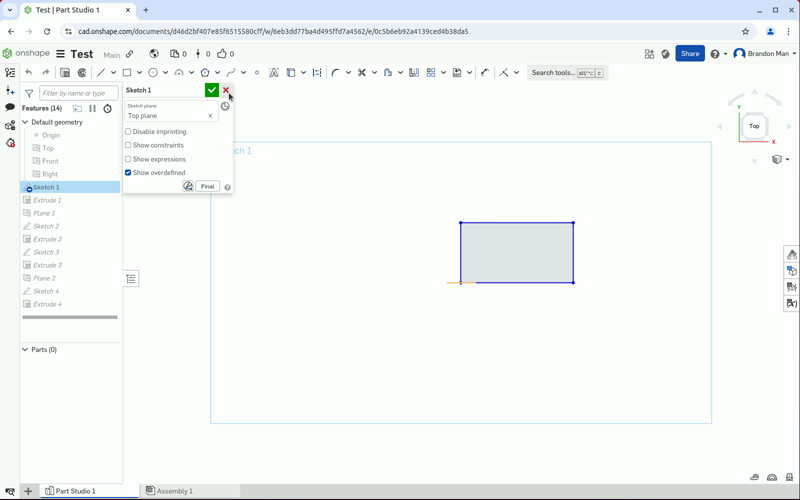
click(229, 92)
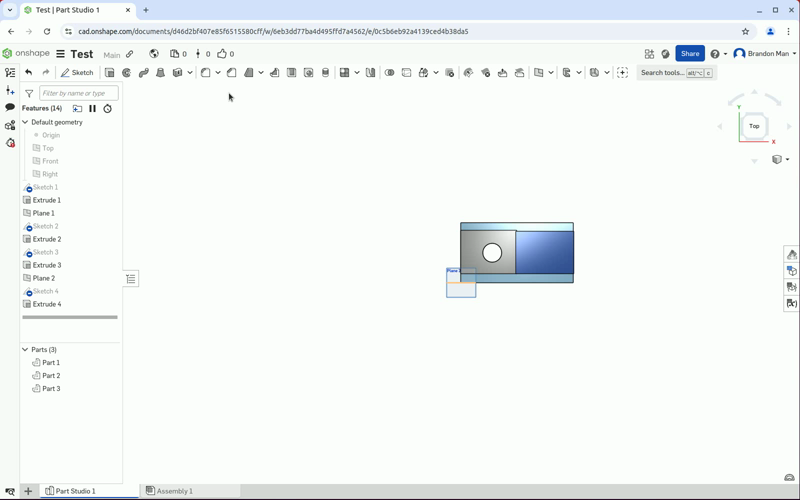
mouse_move(541, 75)
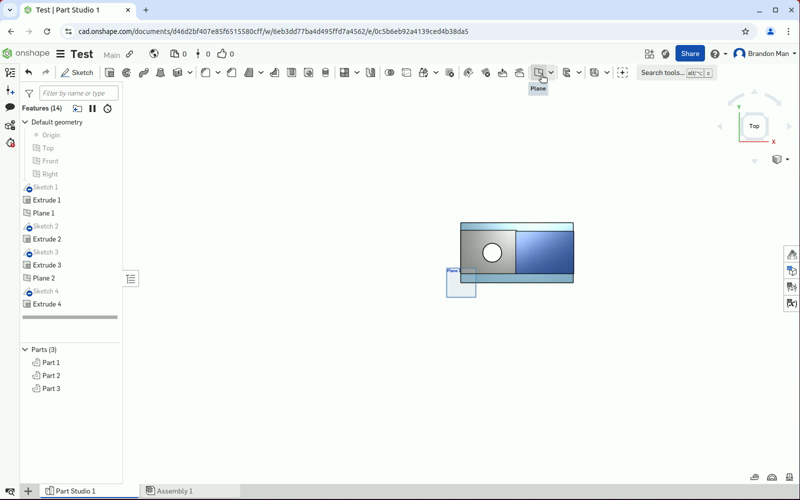
click(541, 75)
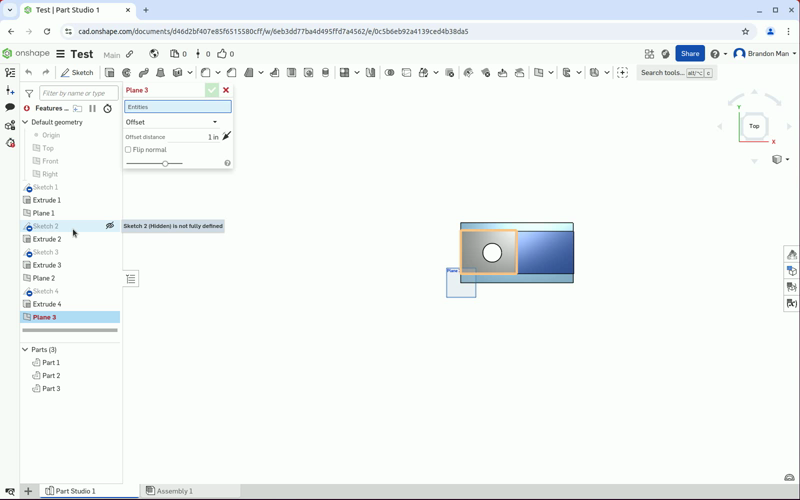
scroll(3)
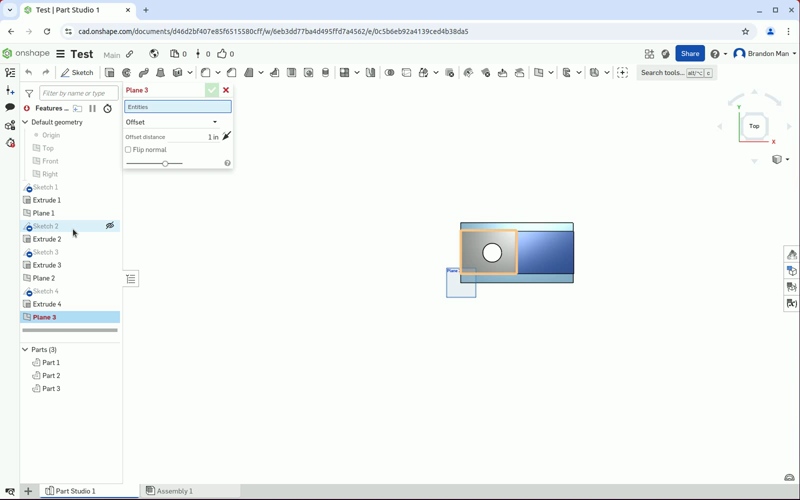
mouse_move(73, 150)
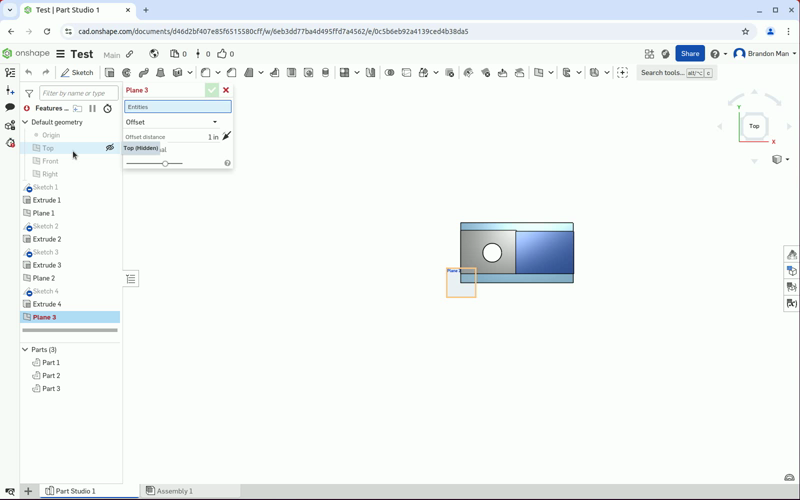
click(73, 150)
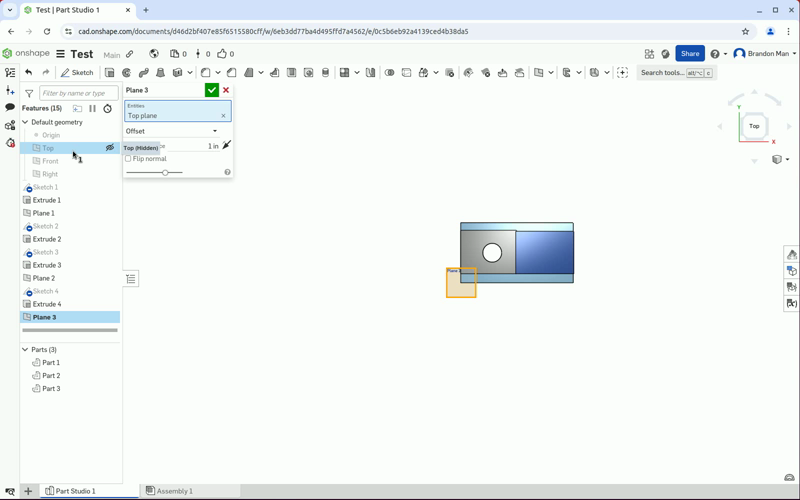
key(tab, 2)
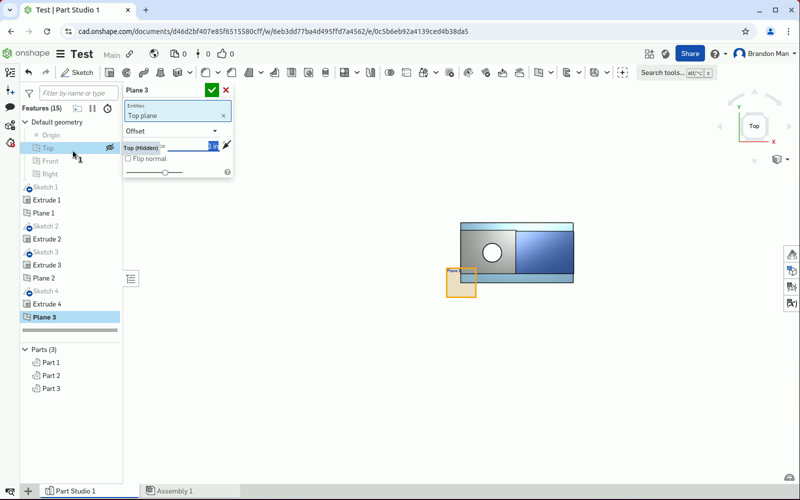
text(9.397)
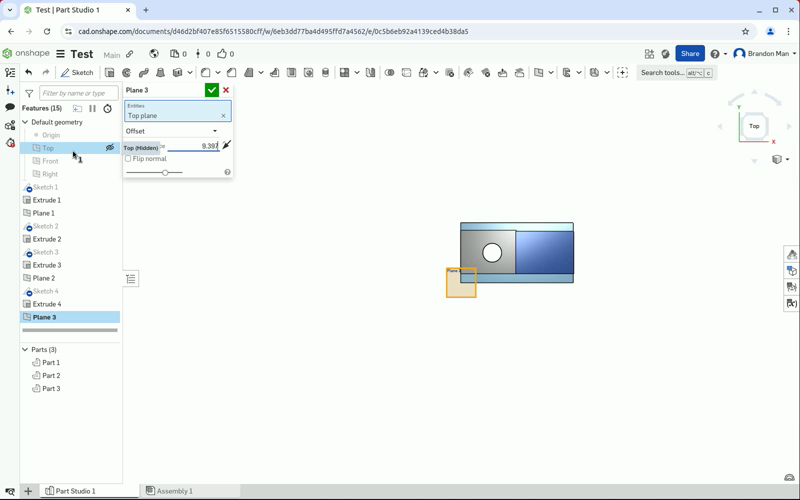
key(enter, 2)
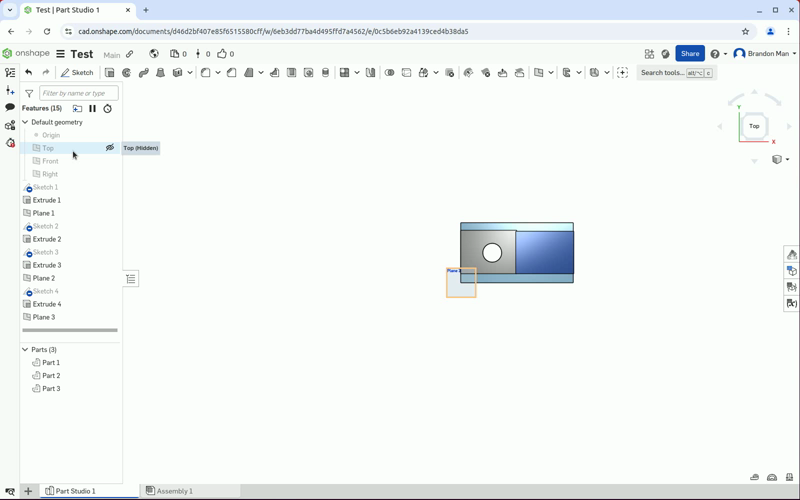
key(shift+s)
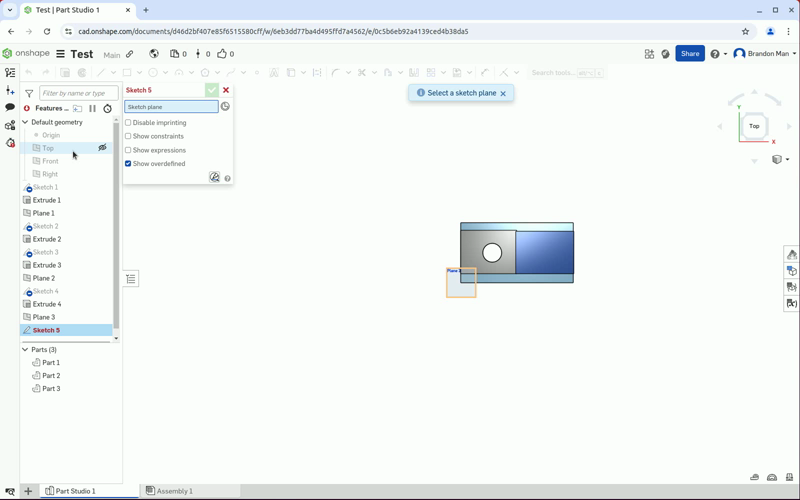
mouse_move(69, 319)
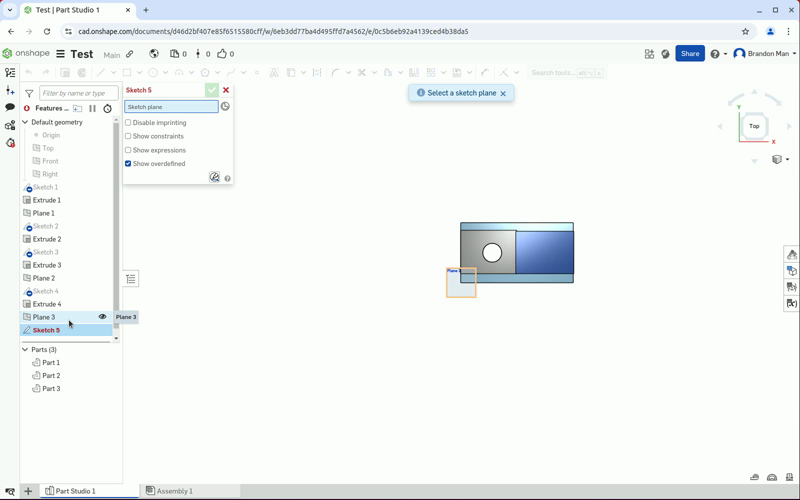
click(69, 319)
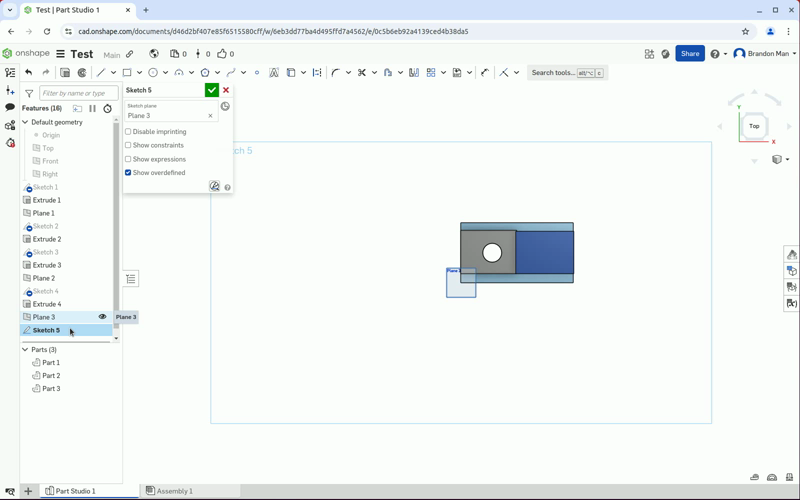
mouse_move(73, 352)
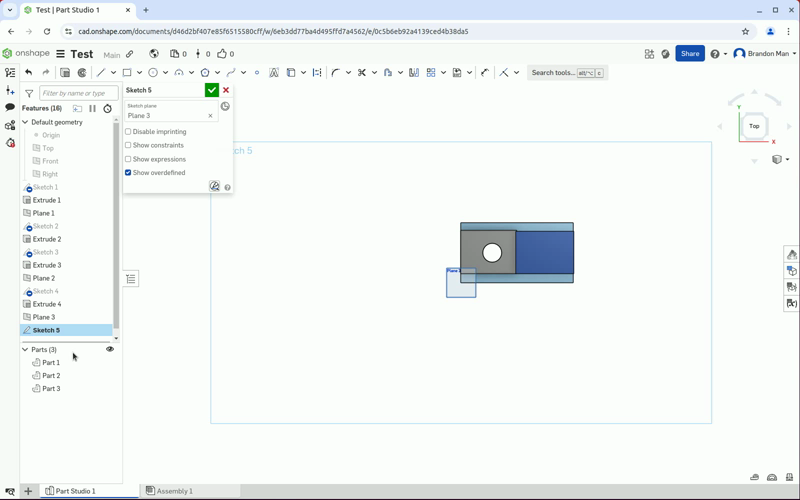
key(y)
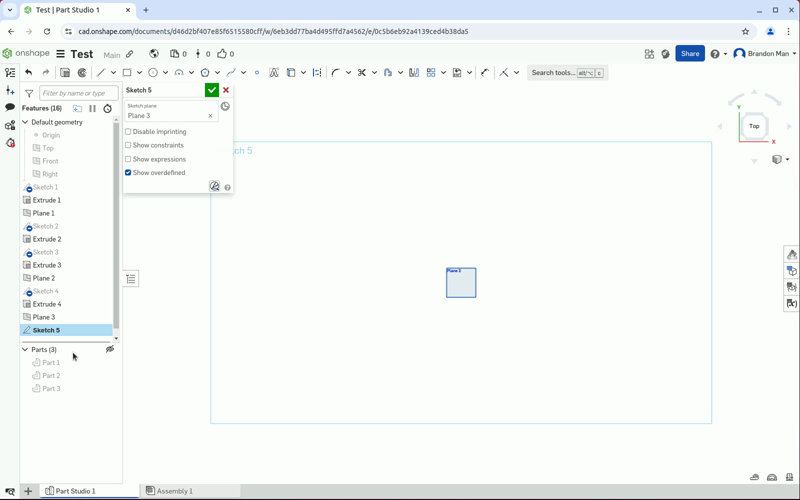
key(c)
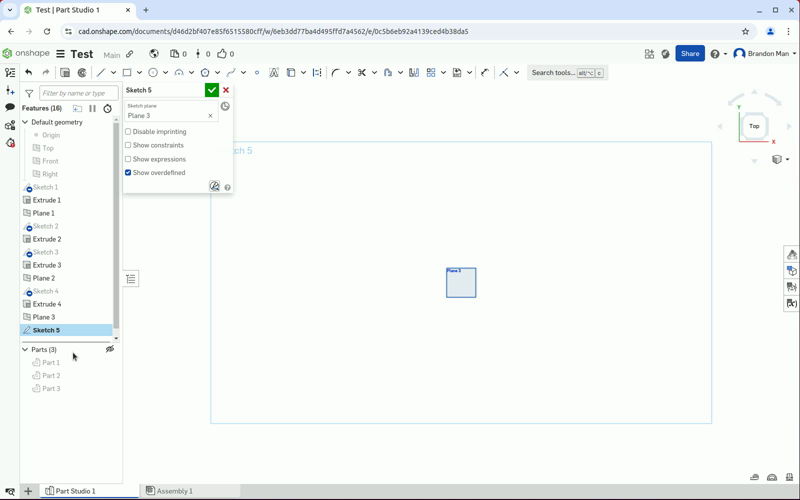
key_down(shift)
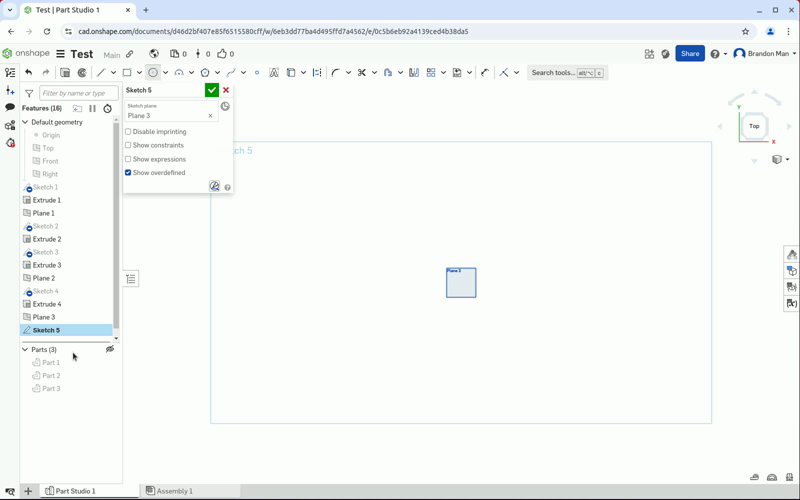
mouse_move(544, 252)
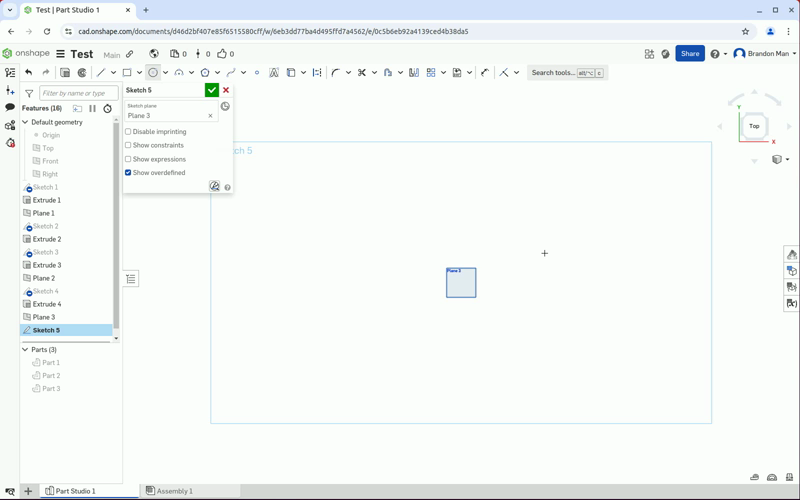
click(544, 252)
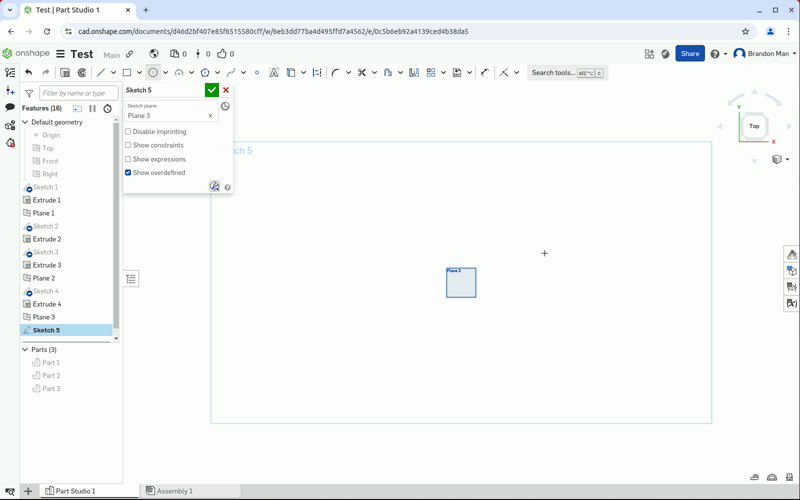
key_up(shift)
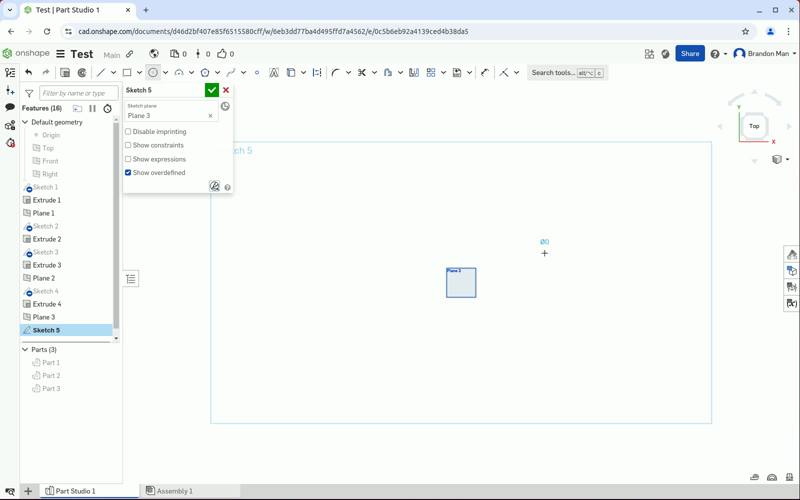
mouse_move(560, 252)
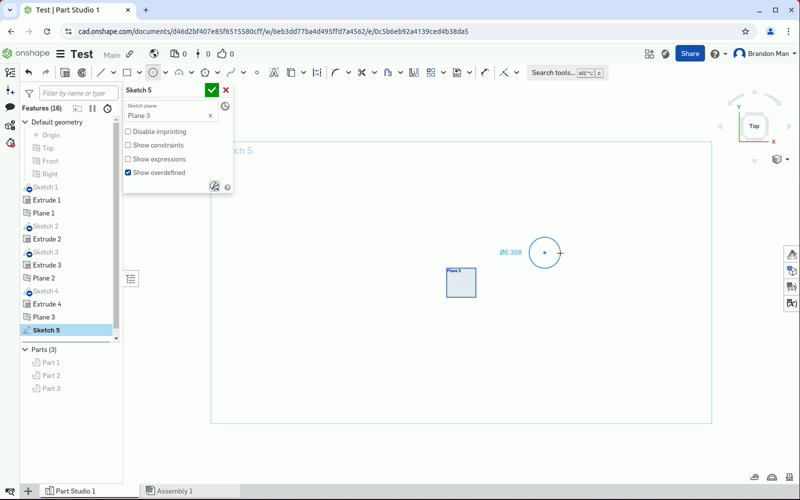
click(560, 252)
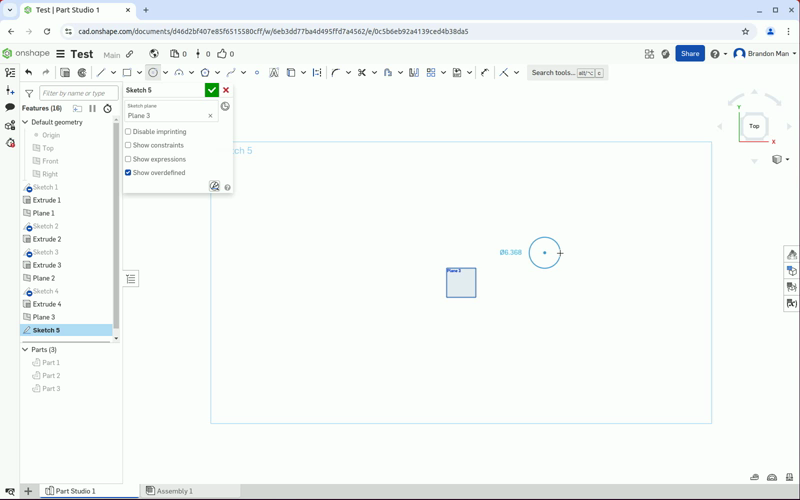
key(esc)
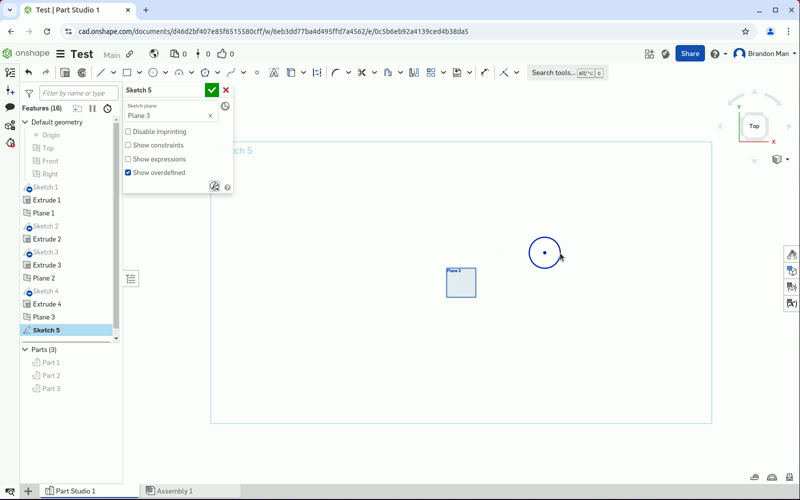
mouse_move(539, 257)
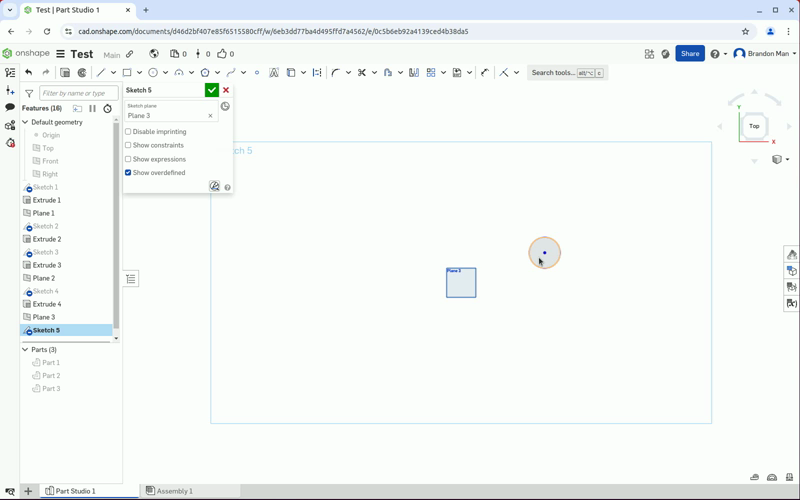
scroll(6)
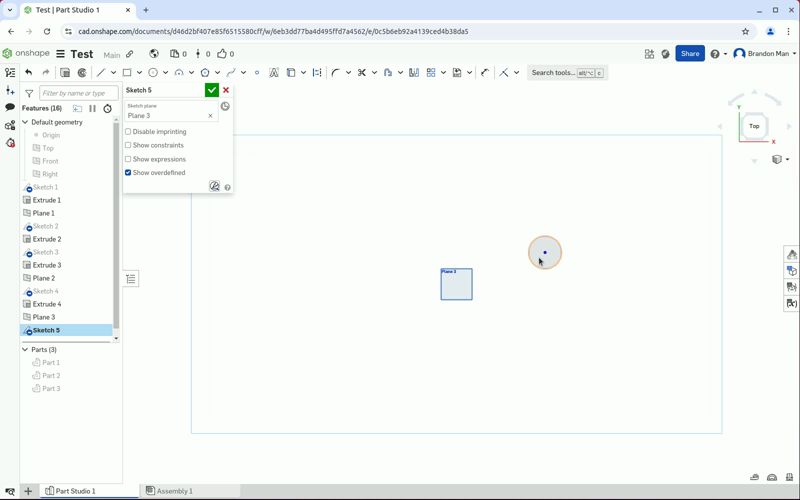
scroll(6)
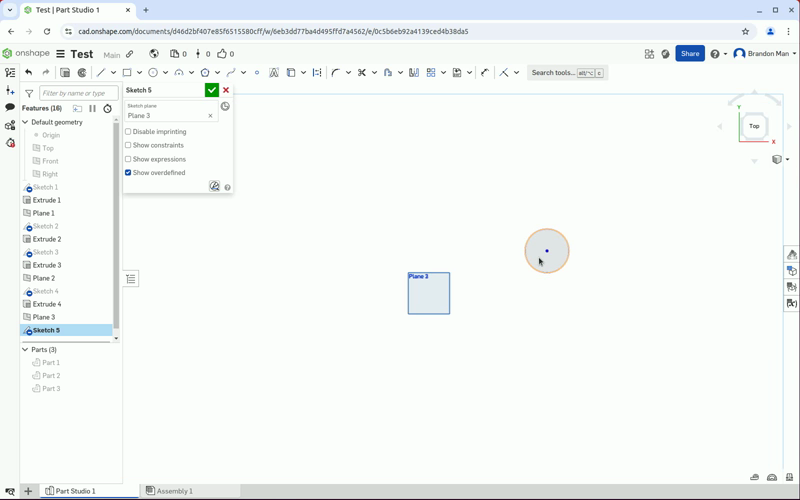
scroll(6)
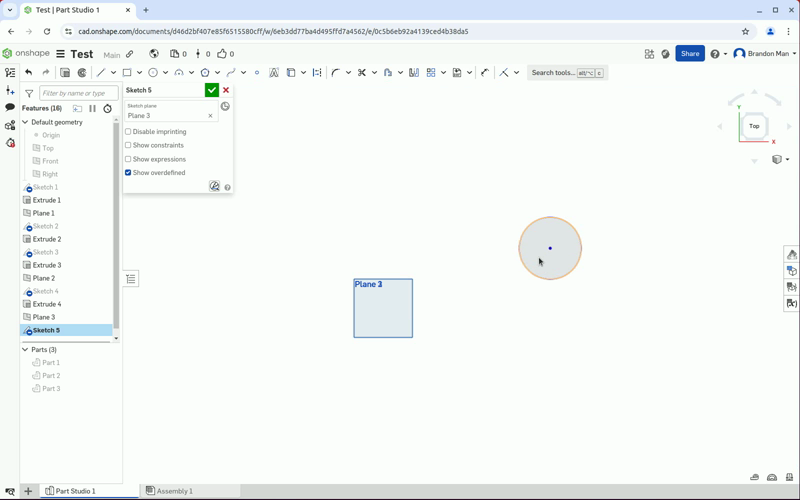
scroll(6)
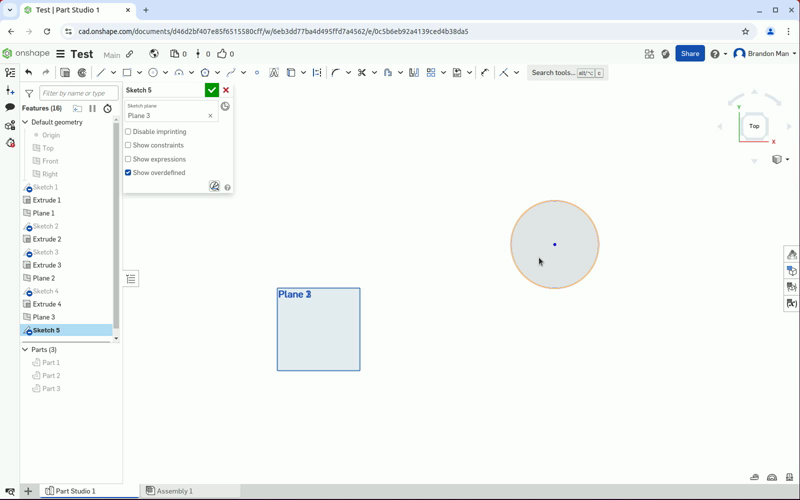
scroll(6)
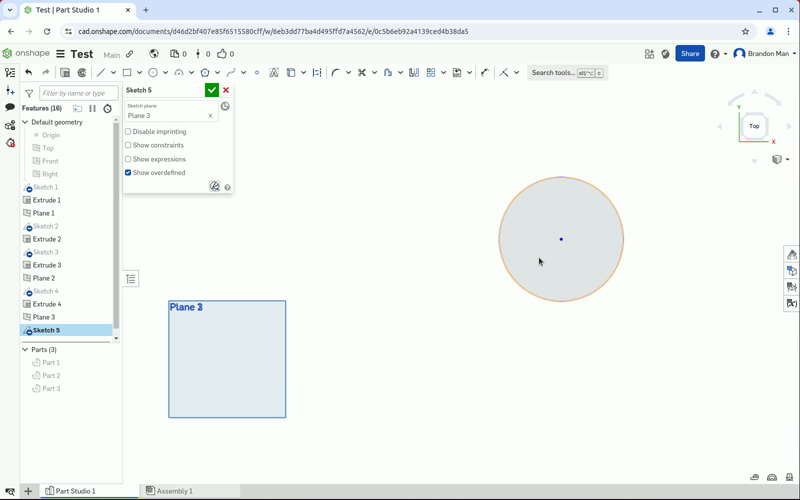
scroll(6)
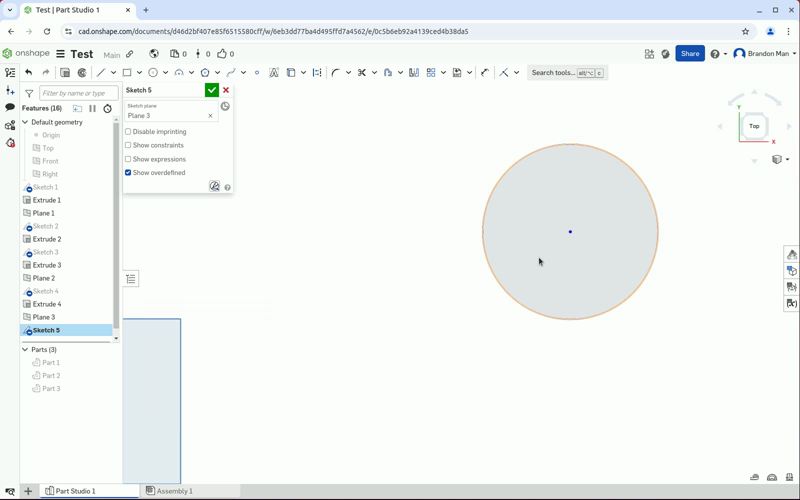
scroll(6)
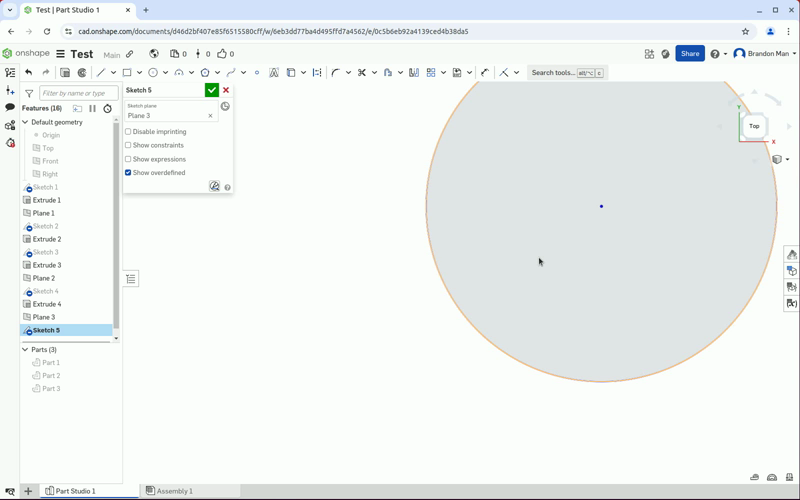
click(539, 257)
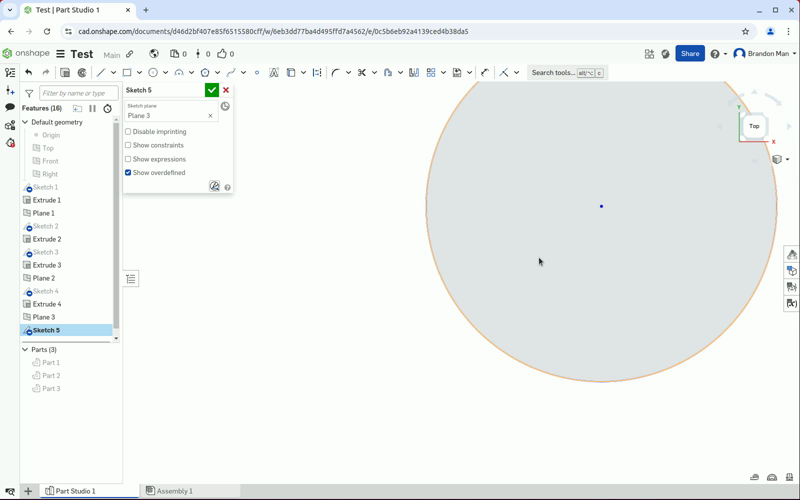
scroll(-6)
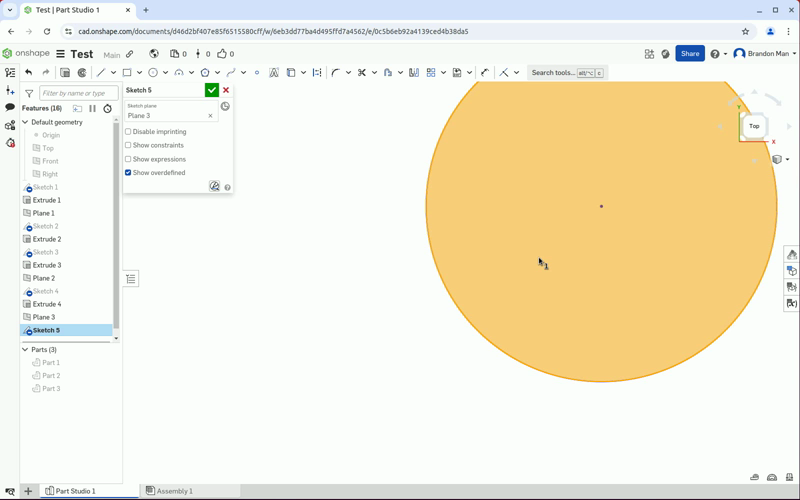
scroll(-6)
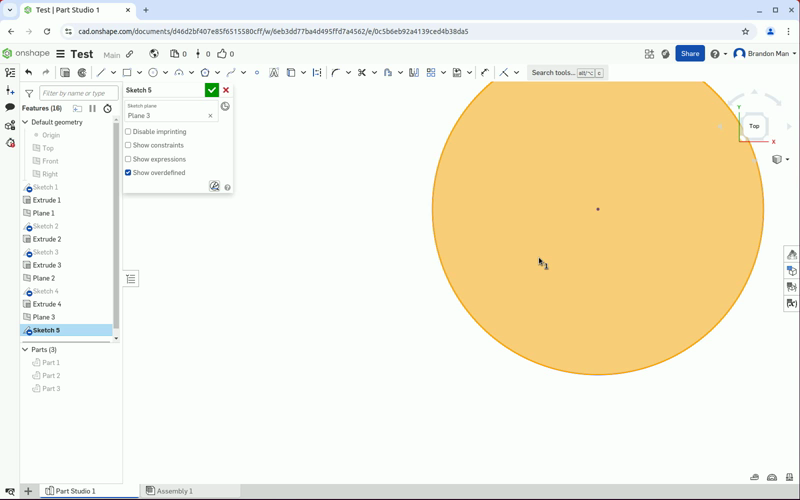
scroll(-6)
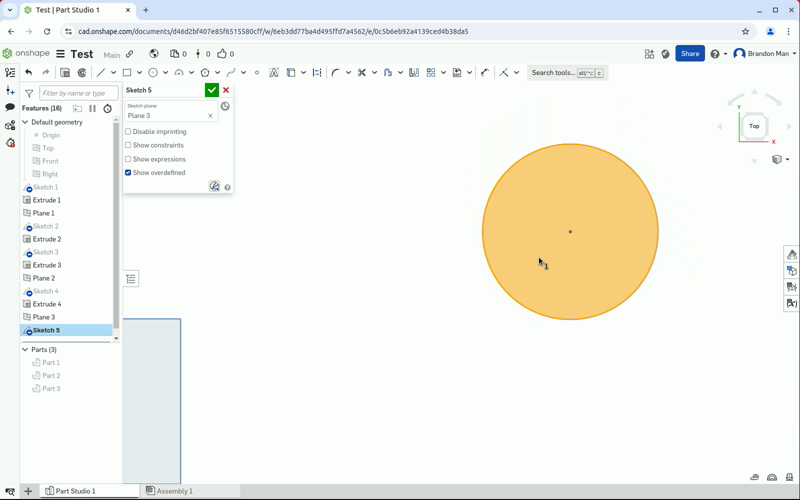
scroll(-6)
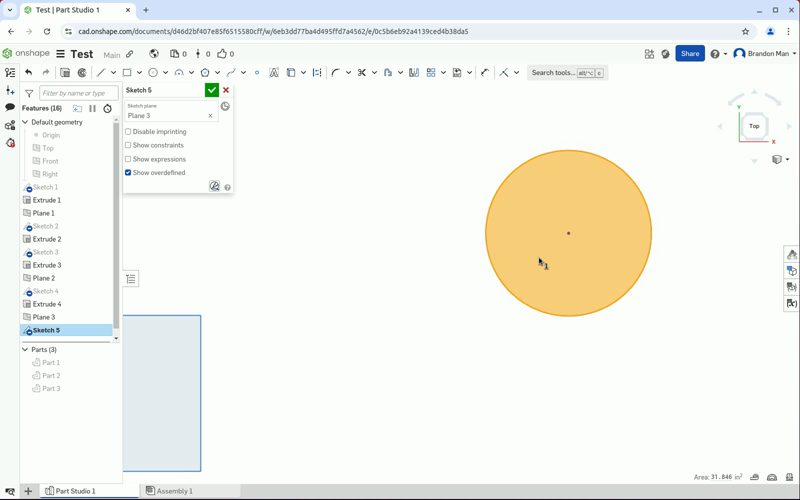
scroll(-6)
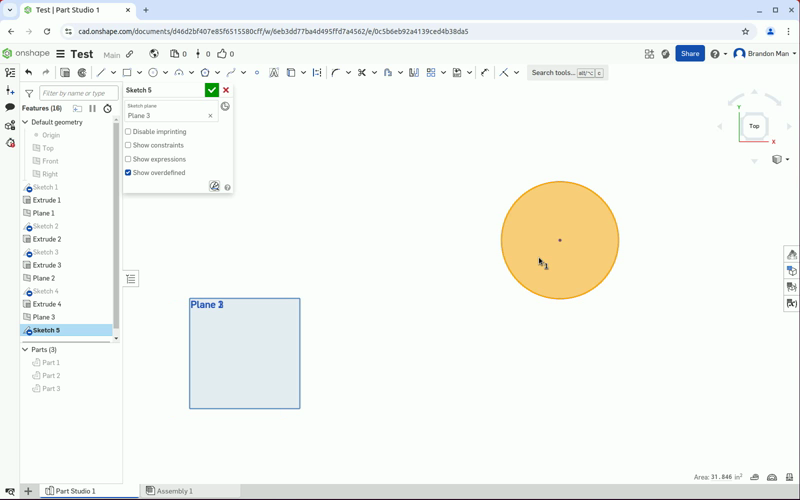
scroll(-6)
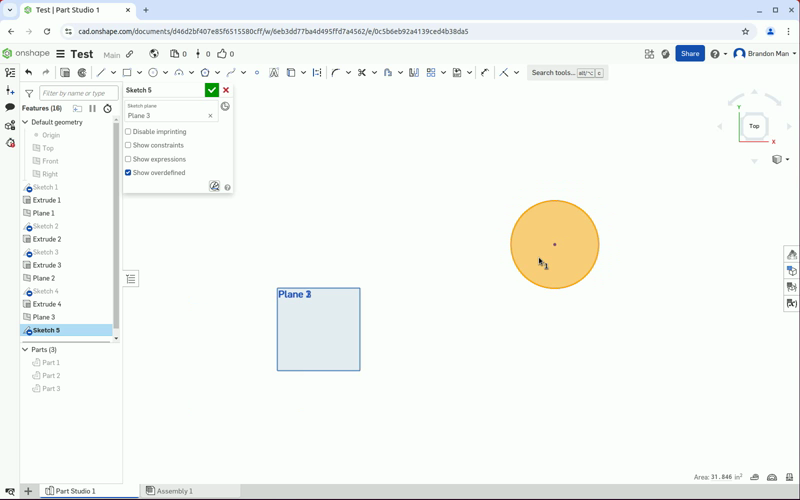
scroll(-6)
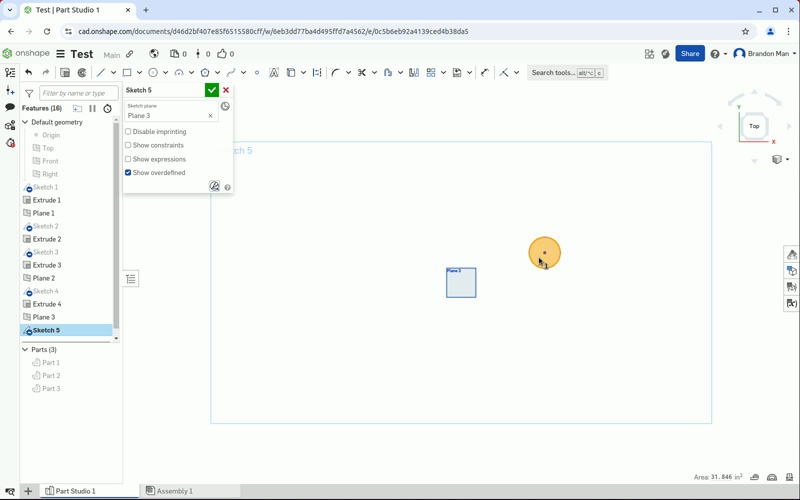
mouse_move(73, 352)
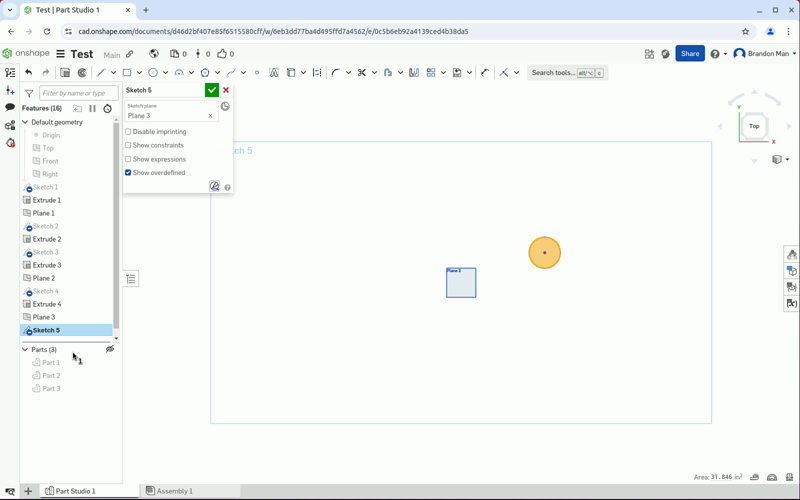
key(shift+y)
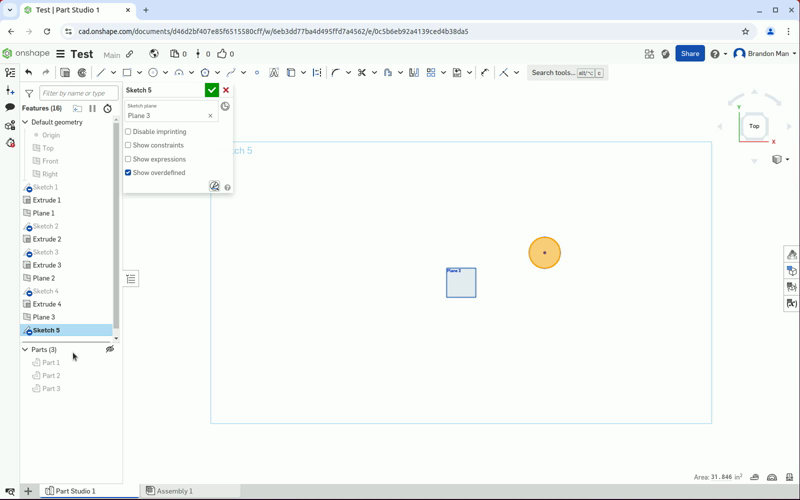
key(shift+e)
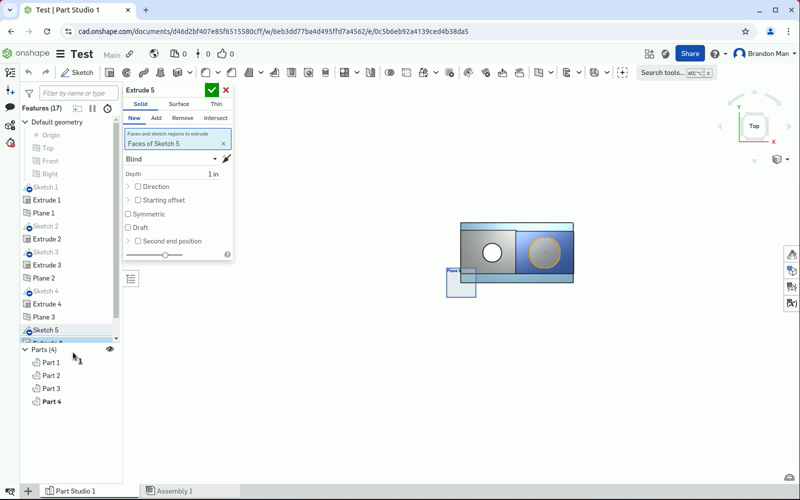
mouse_move(143, 106)
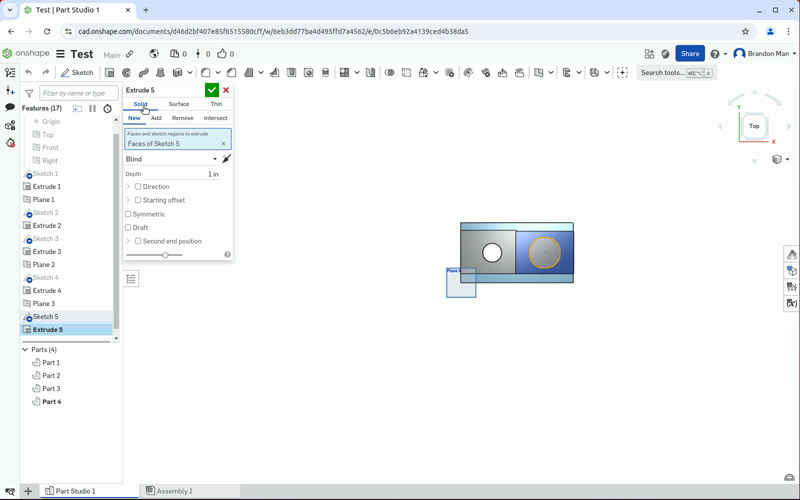
click(143, 106)
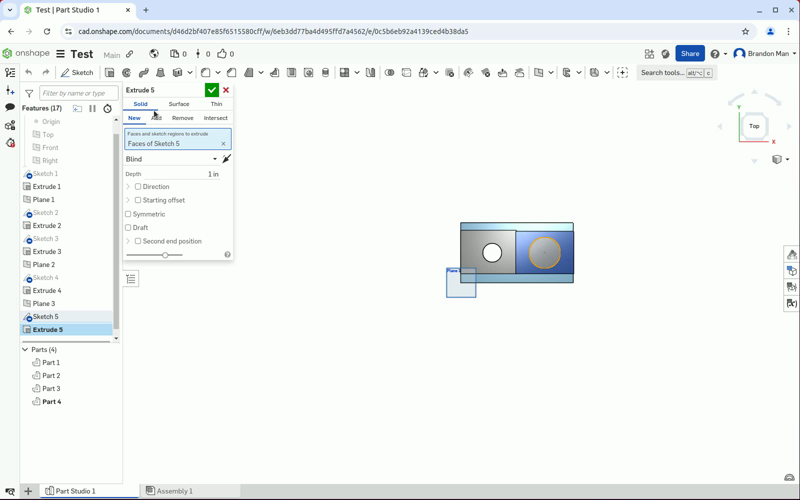
mouse_move(186, 120)
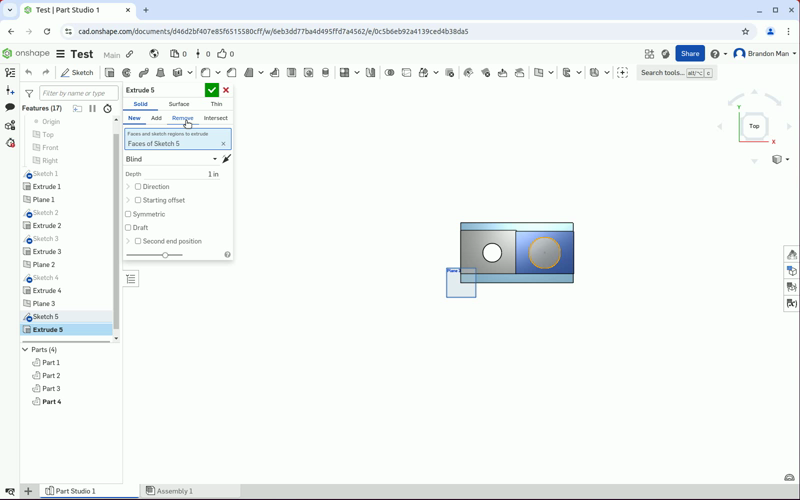
click(186, 120)
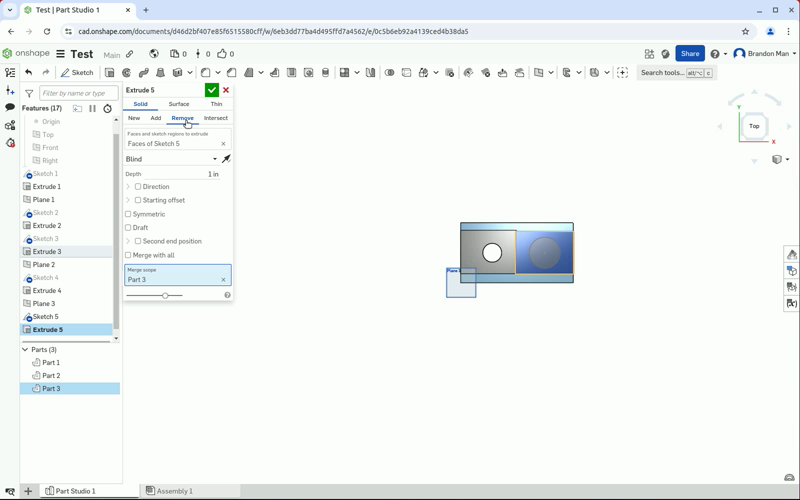
key(tab, 4)
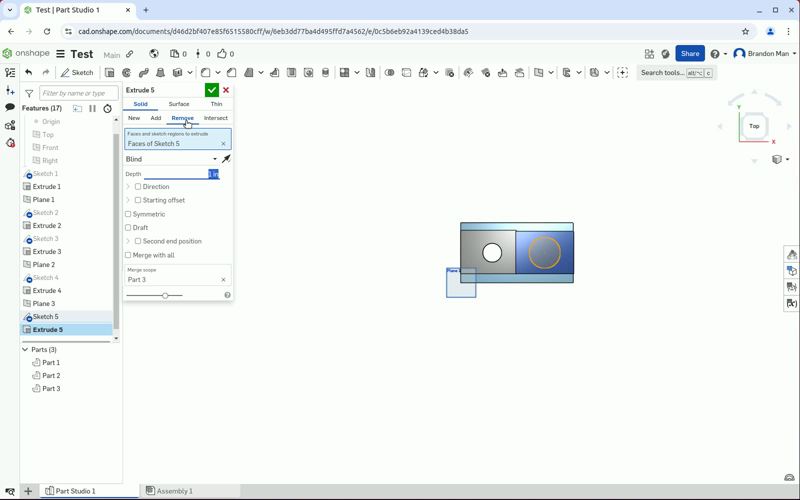
text(2.407)
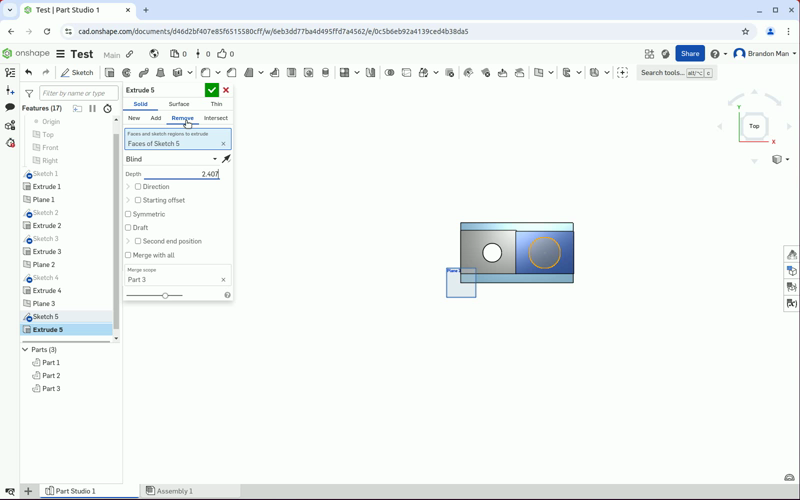
key(tab, 6)
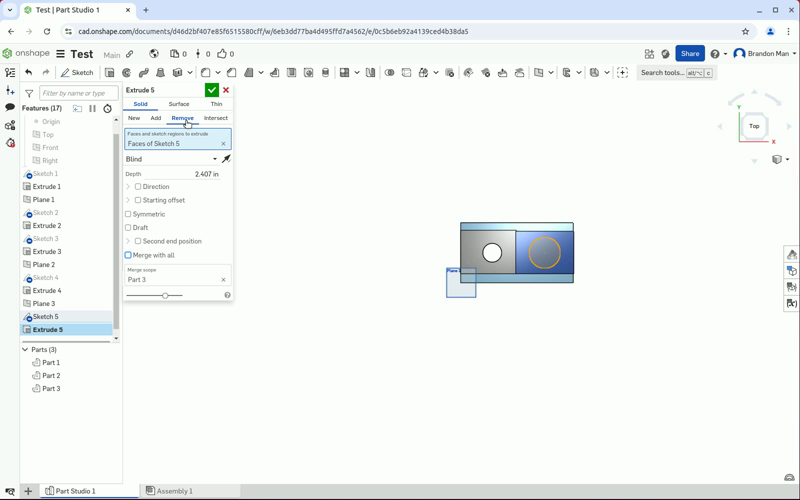
key(space)
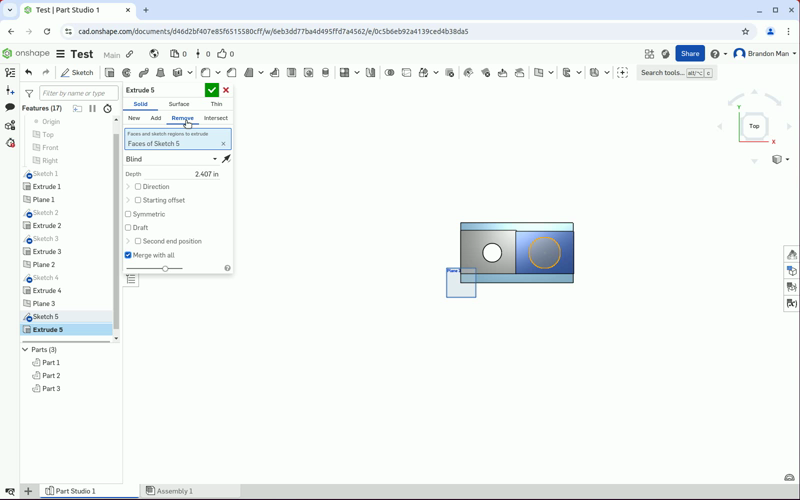
key(enter)
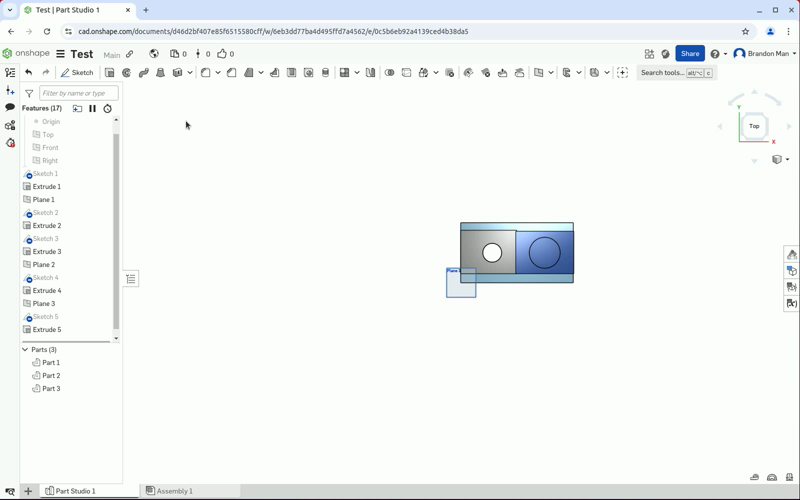
key(shift+h)
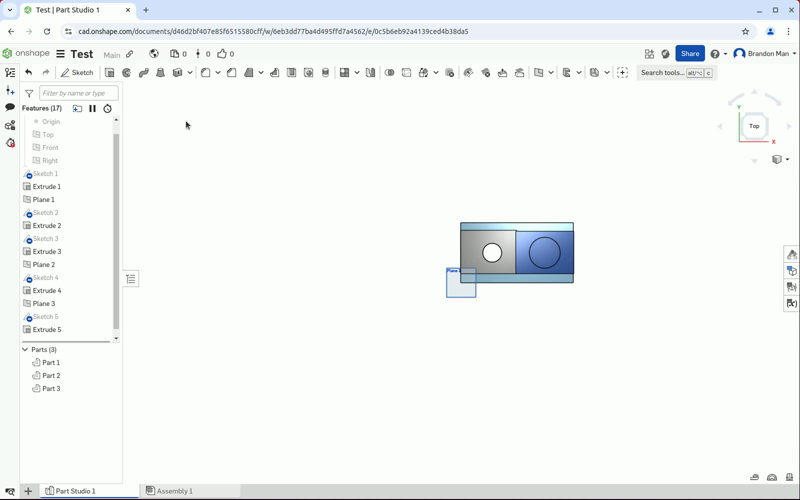
key(shift+h)
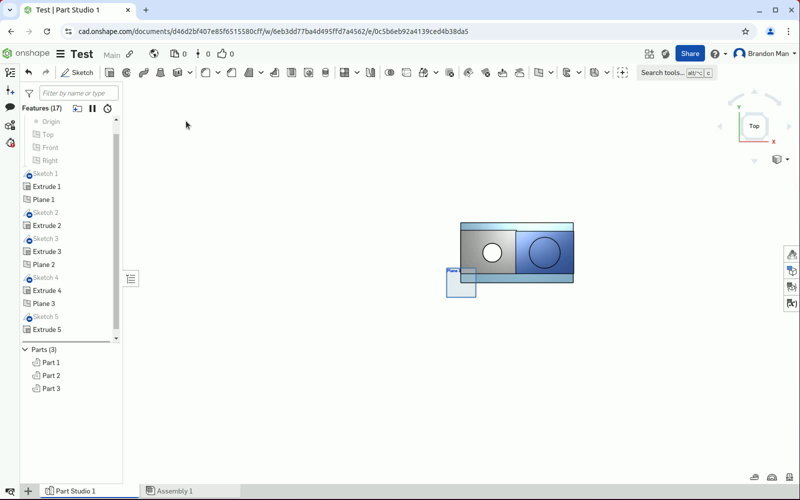
mouse_move(69, 176)
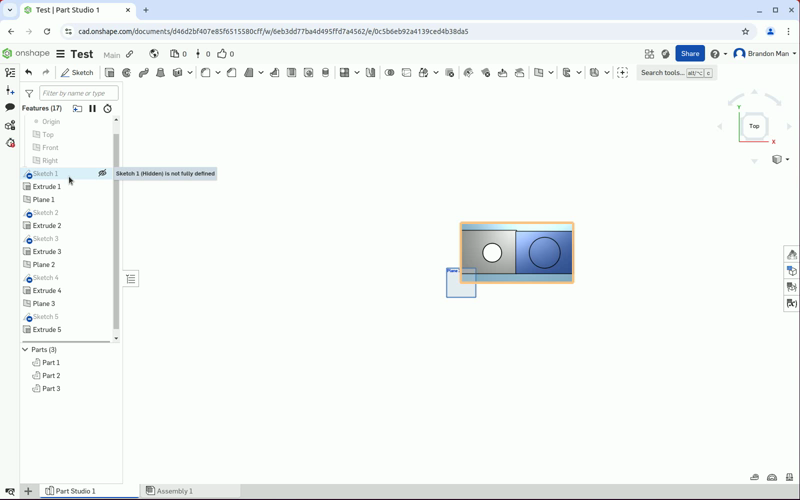
click(69, 176)
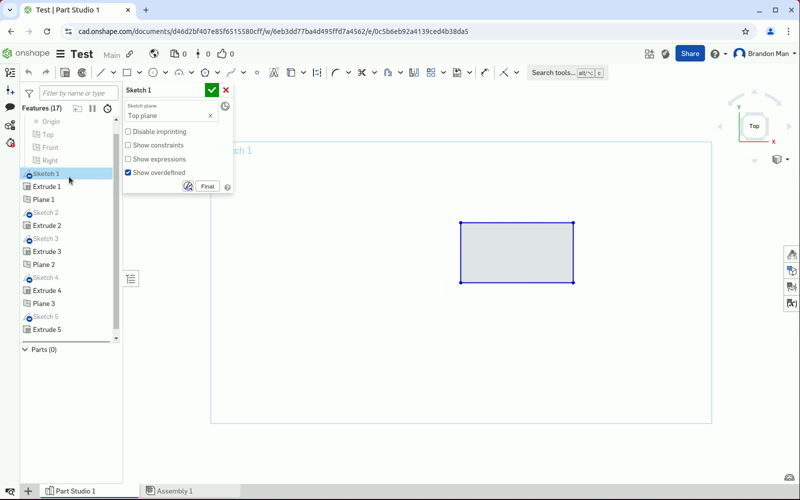
mouse_move(229, 92)
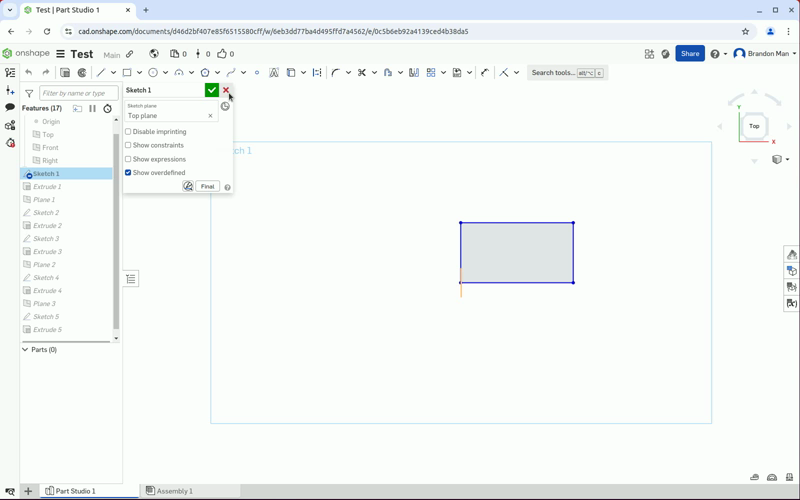
click(229, 92)
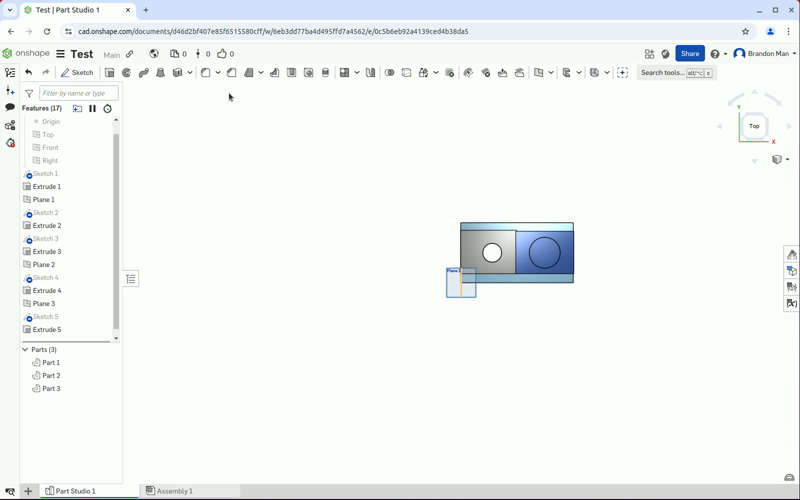
mouse_move(541, 75)
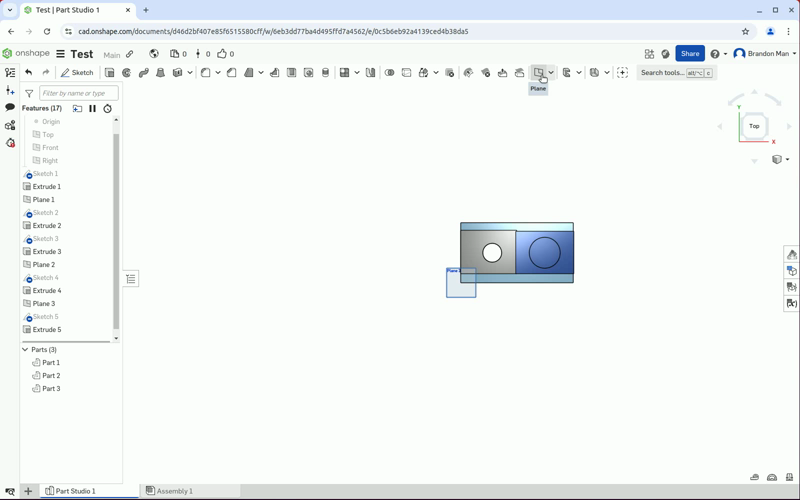
click(541, 75)
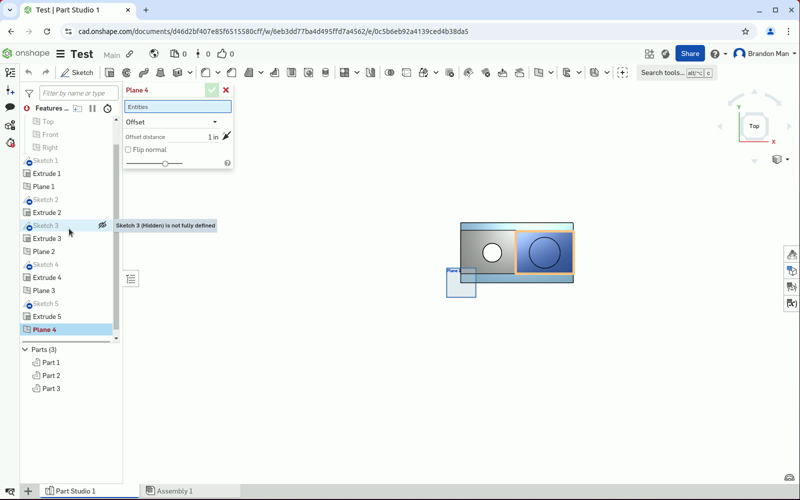
scroll(3)
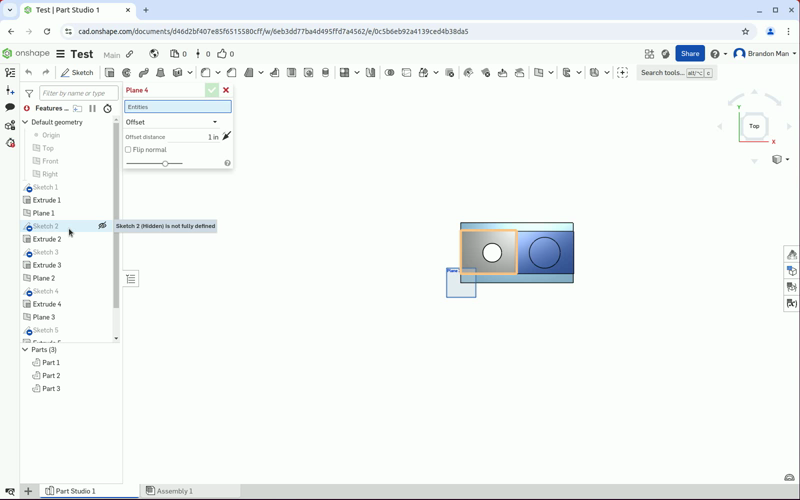
mouse_move(69, 150)
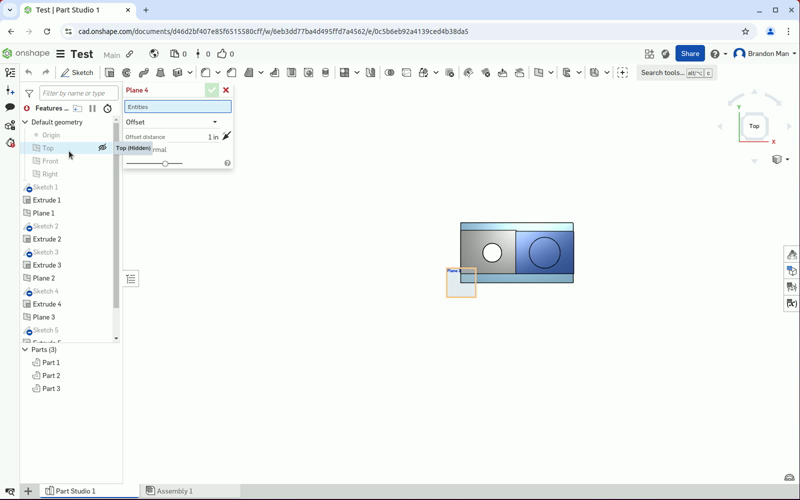
click(69, 150)
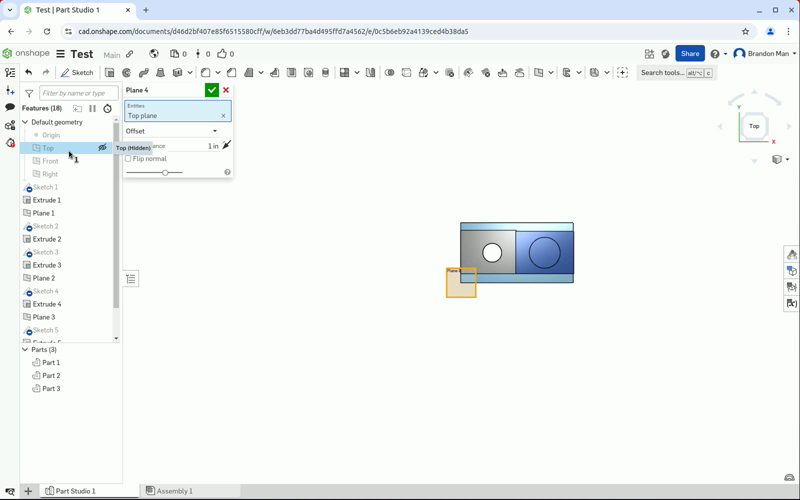
key(tab, 2)
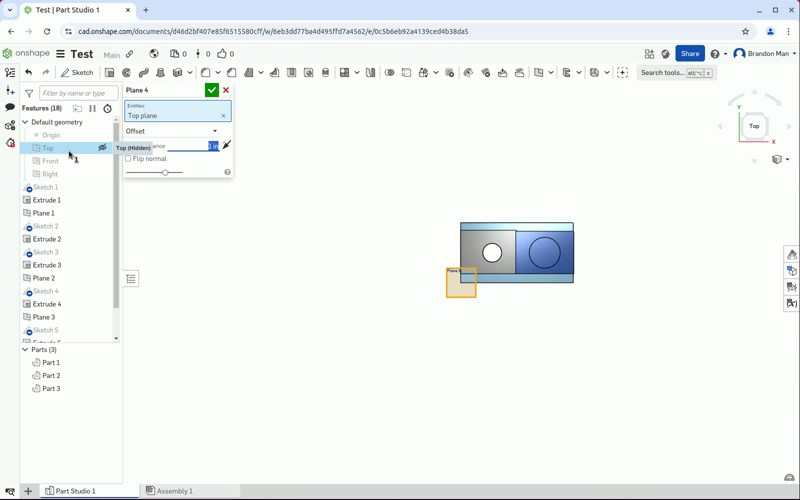
text(6.994)
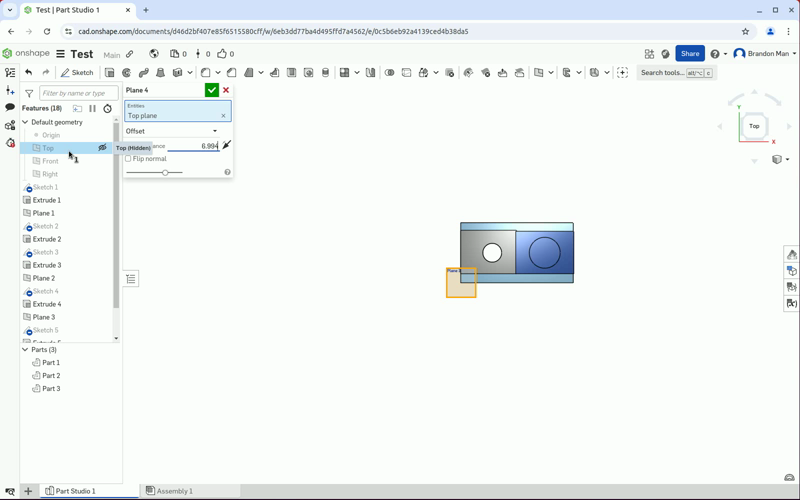
key(enter, 2)
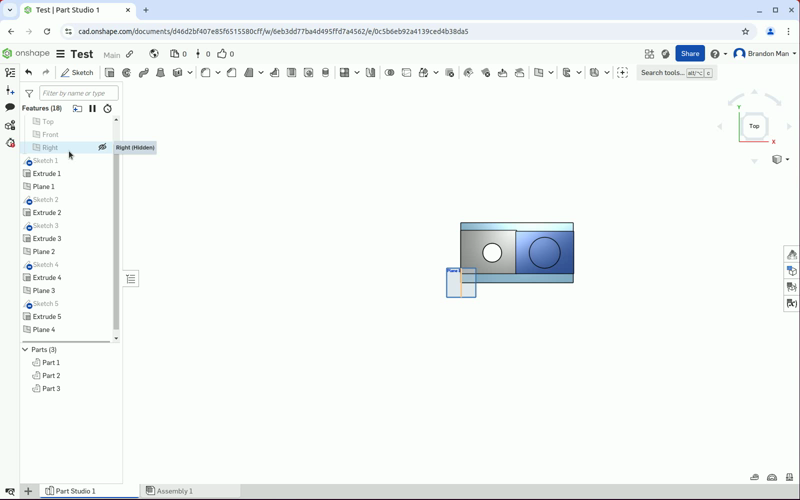
key(shift+s)
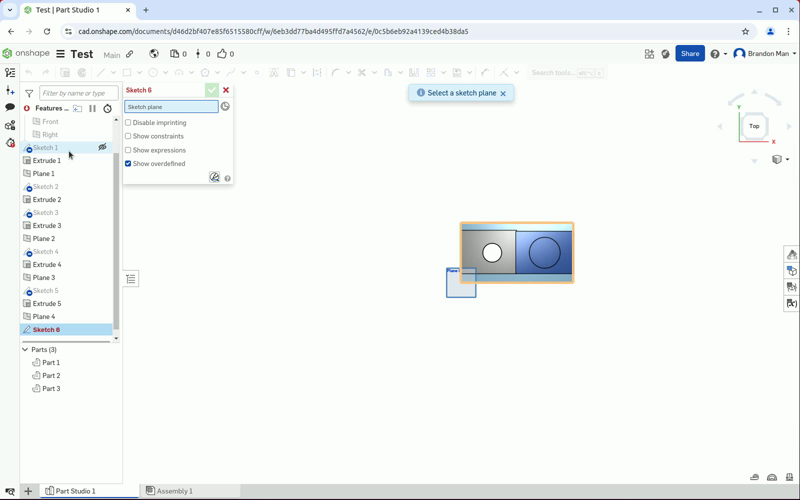
mouse_move(69, 319)
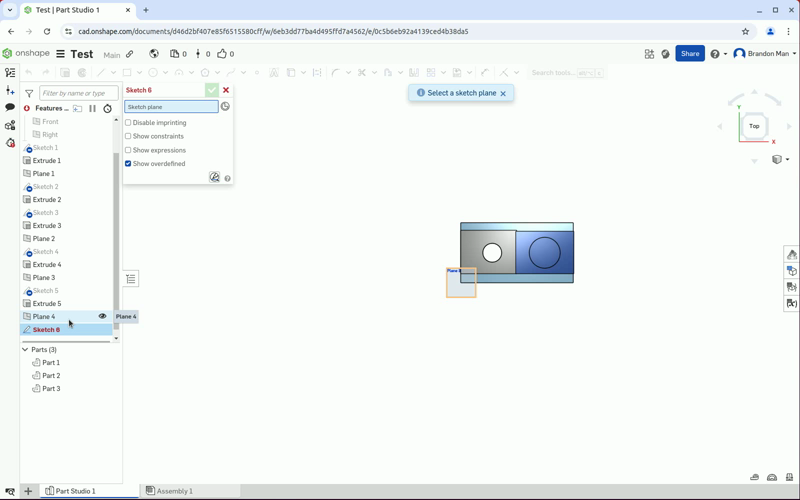
click(69, 319)
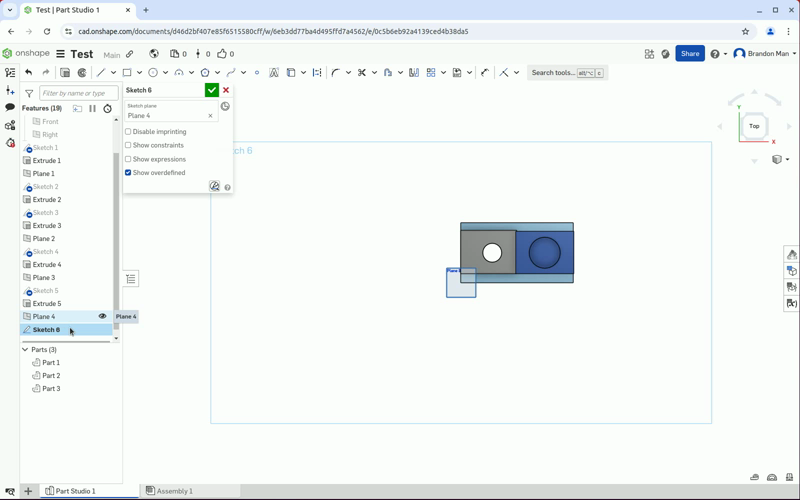
mouse_move(73, 352)
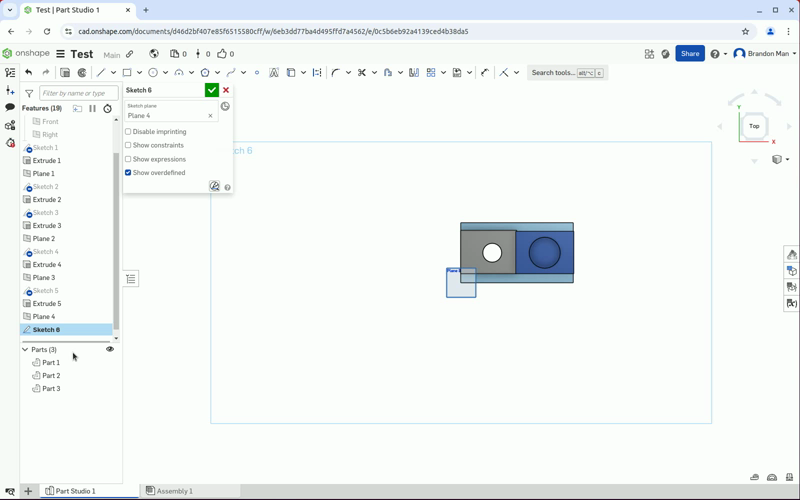
key(y)
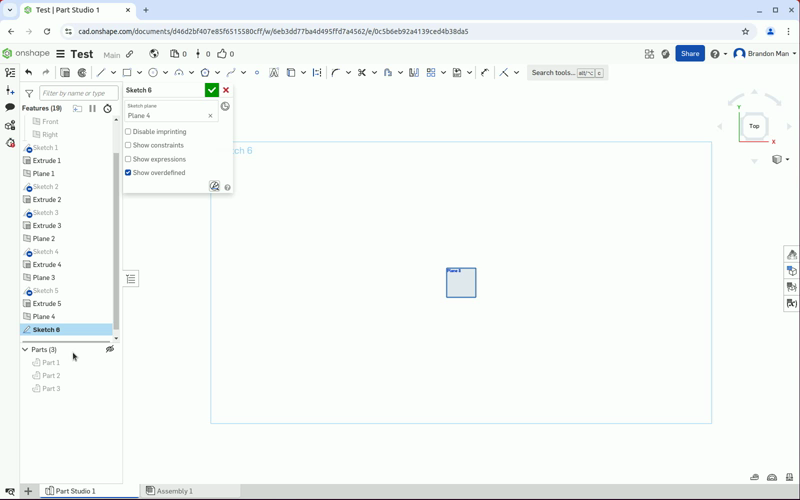
key(c)
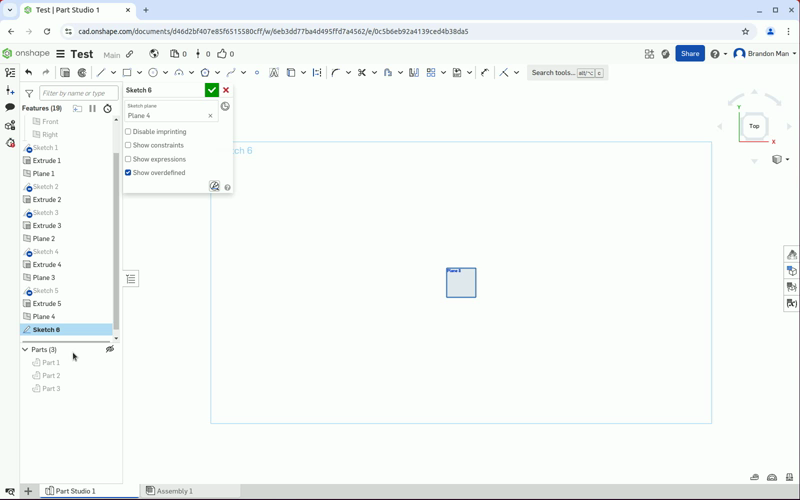
key_down(shift)
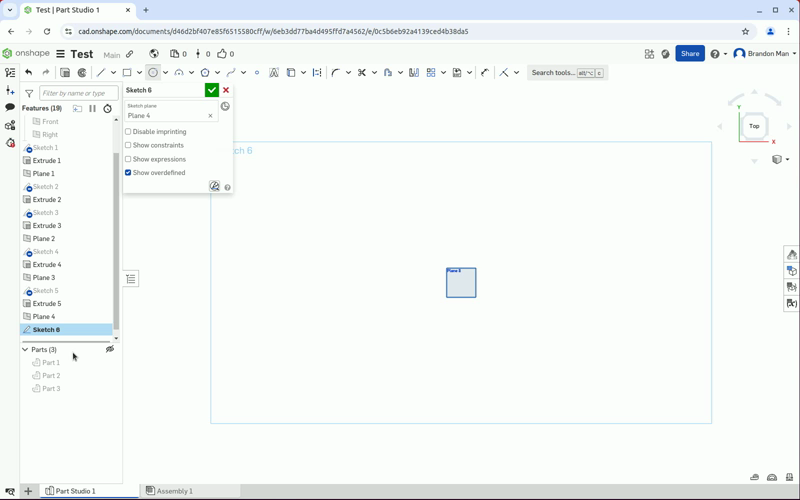
mouse_move(545, 252)
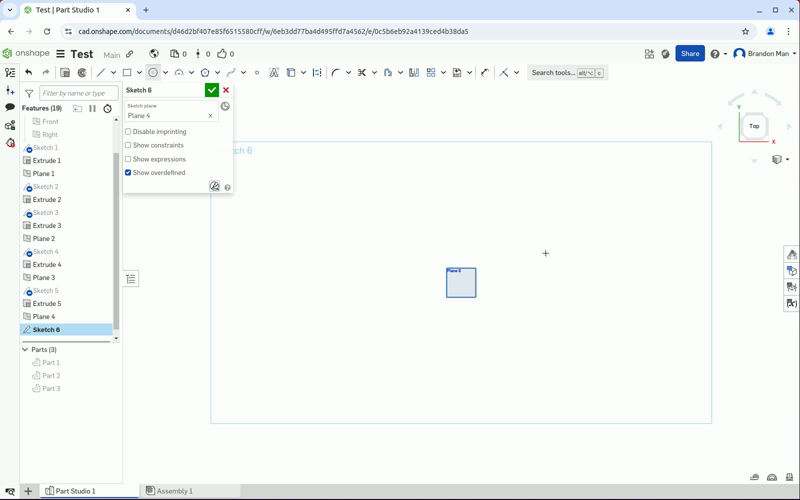
click(545, 252)
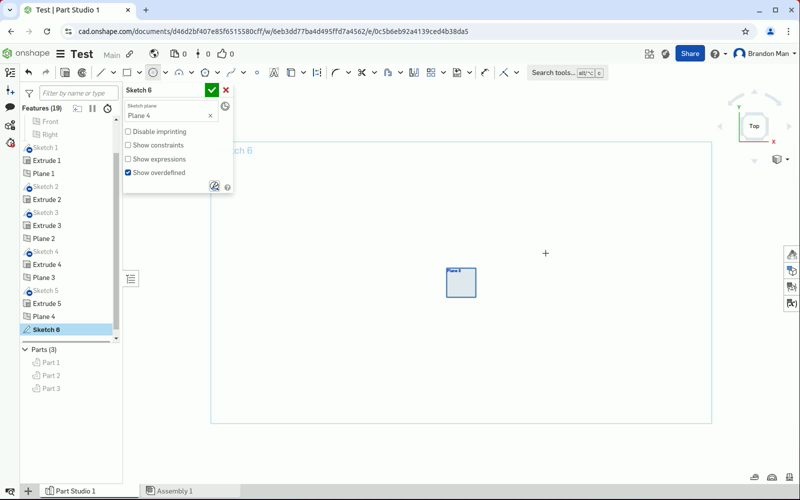
key_up(shift)
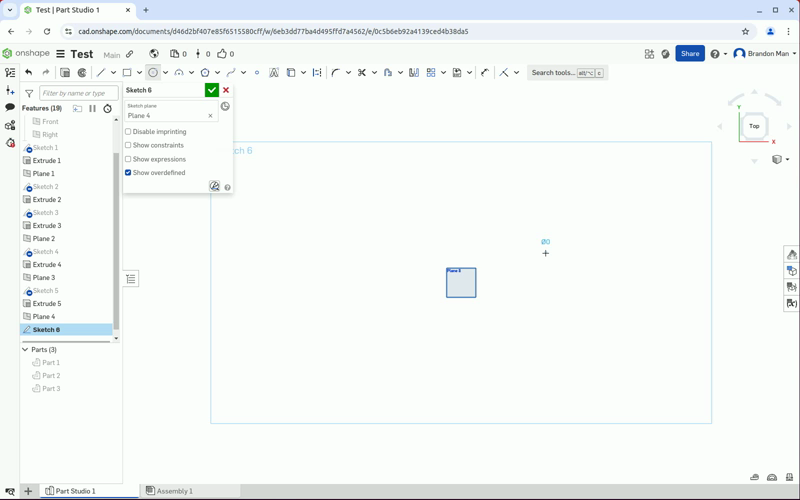
mouse_move(555, 252)
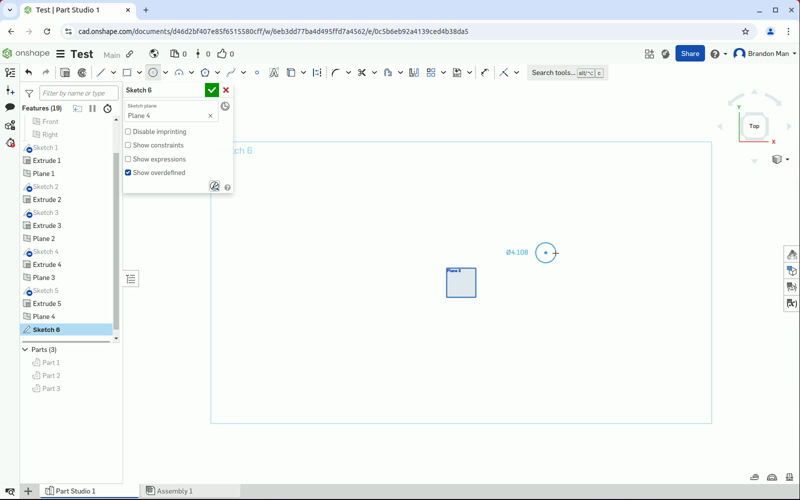
click(555, 252)
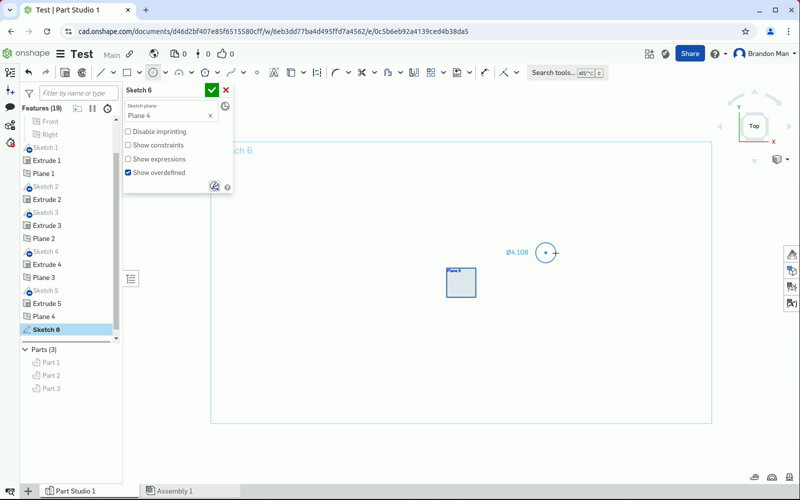
key(esc)
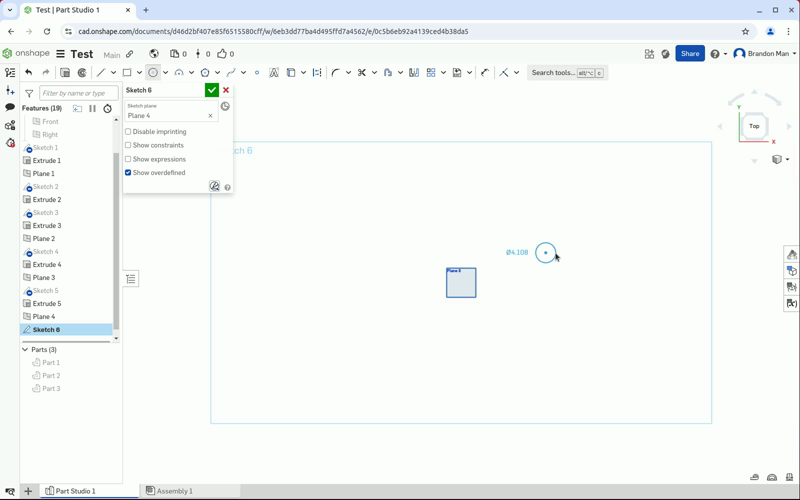
mouse_move(540, 260)
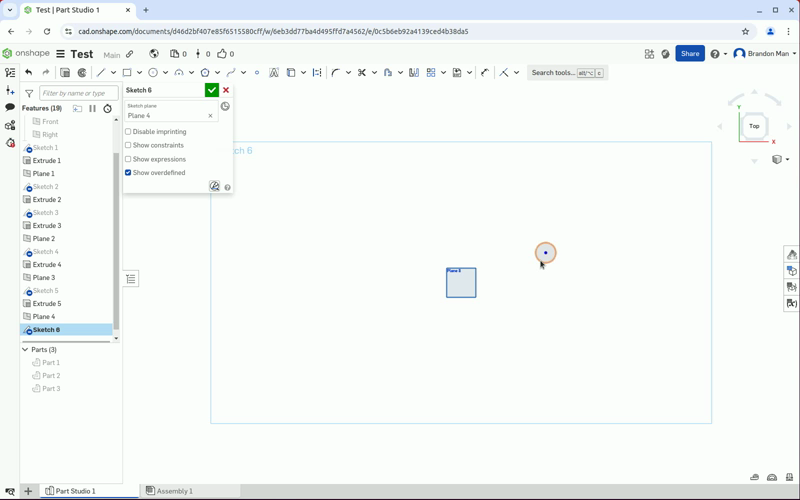
scroll(6)
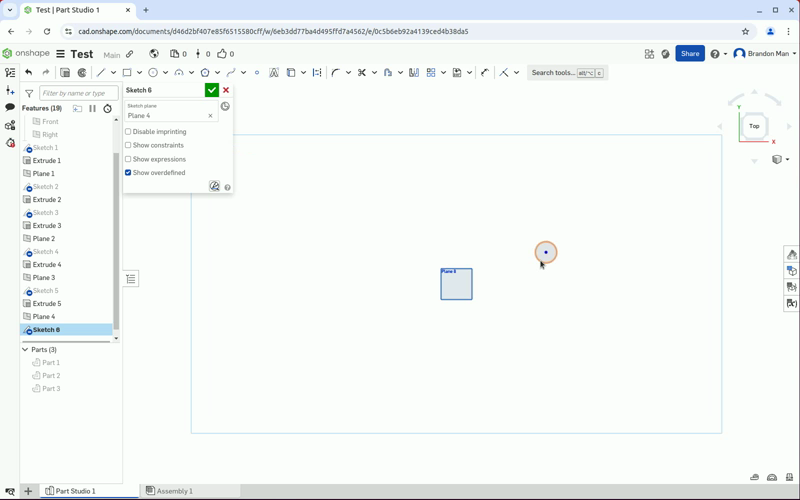
scroll(6)
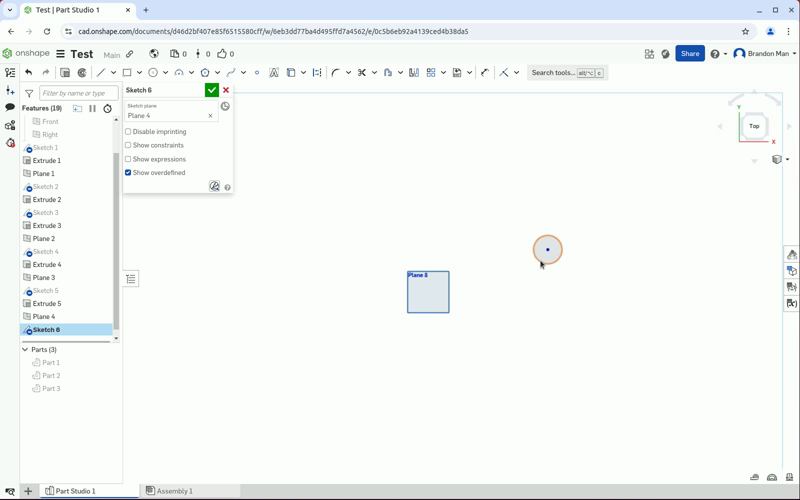
scroll(6)
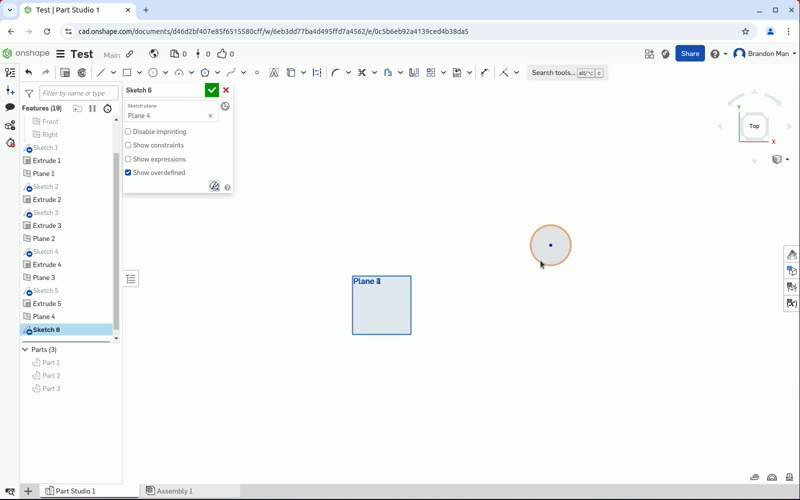
scroll(6)
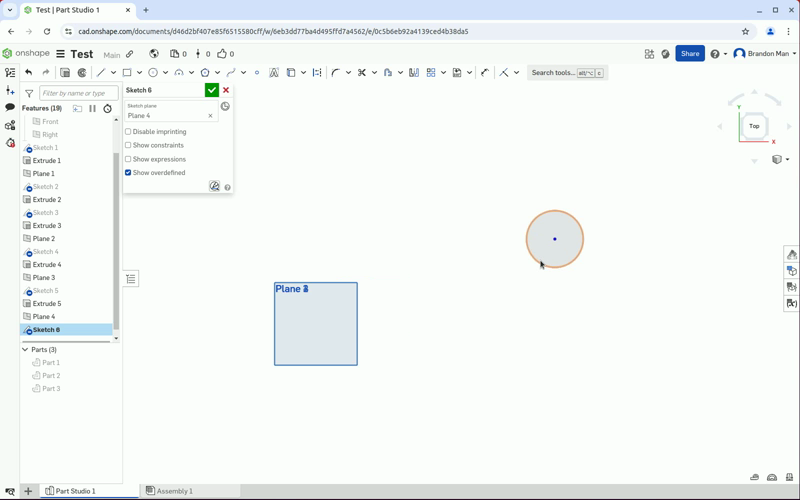
scroll(6)
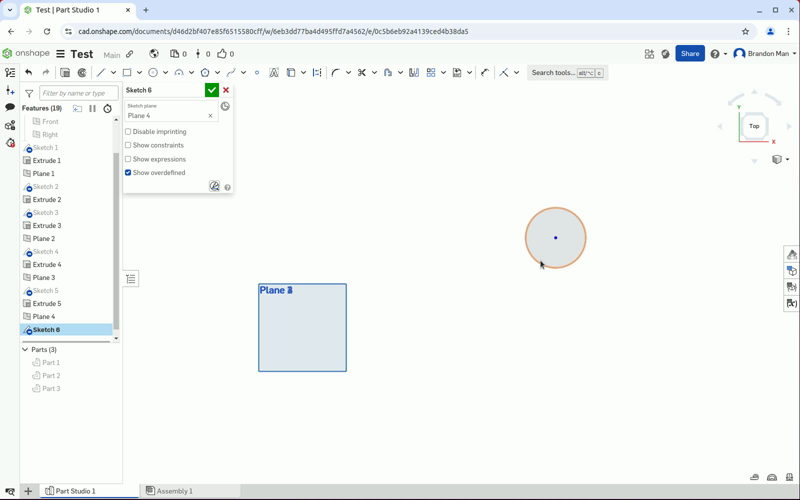
scroll(6)
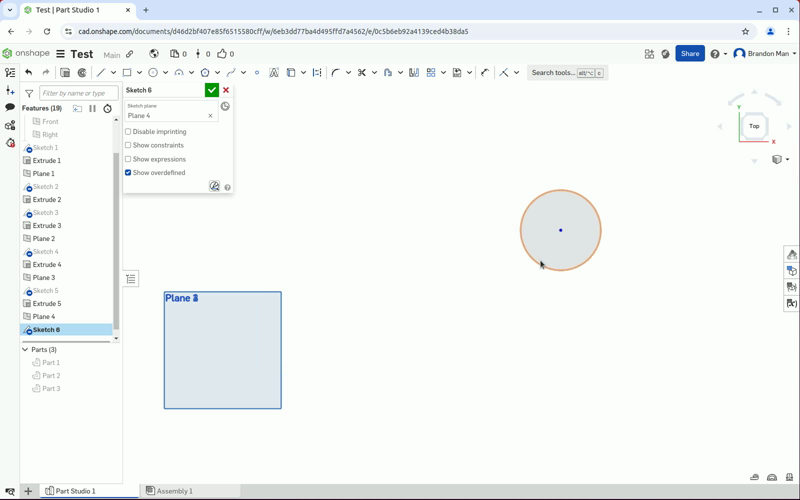
scroll(6)
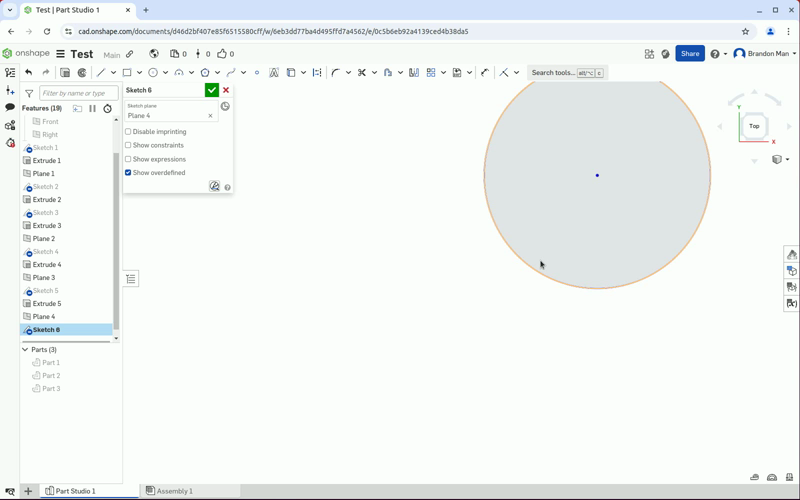
click(540, 260)
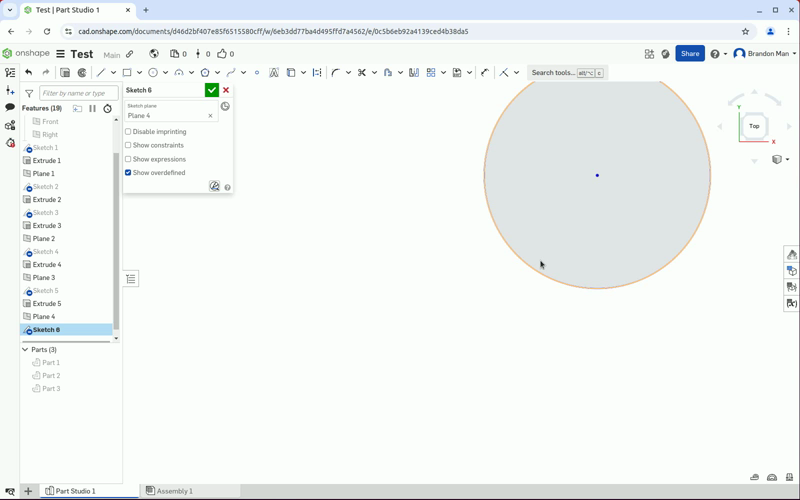
scroll(-6)
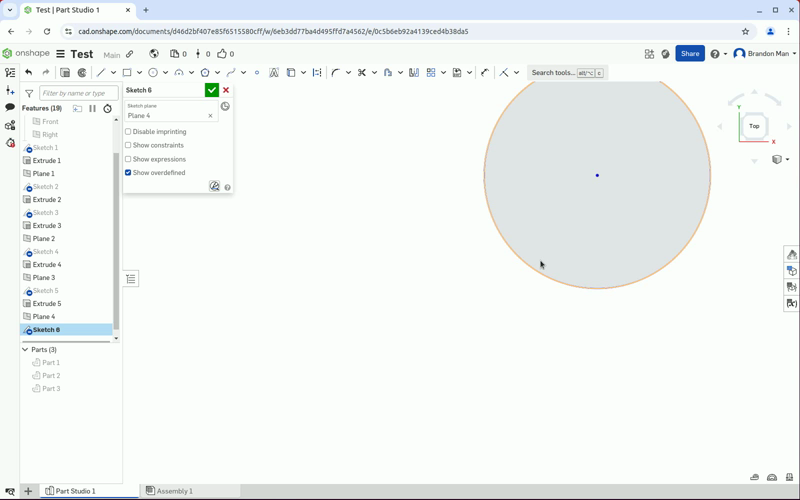
scroll(-6)
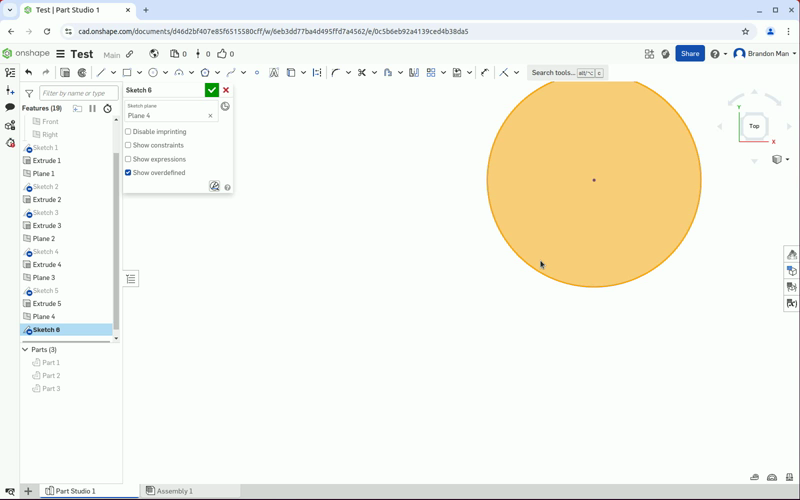
scroll(-6)
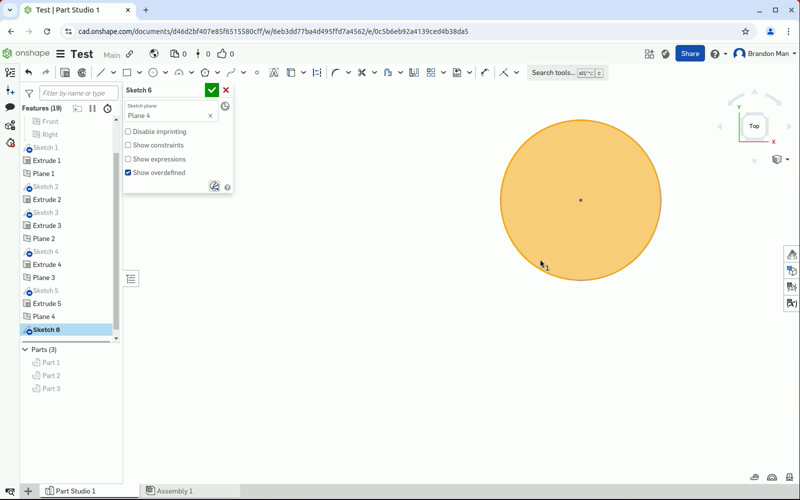
scroll(-6)
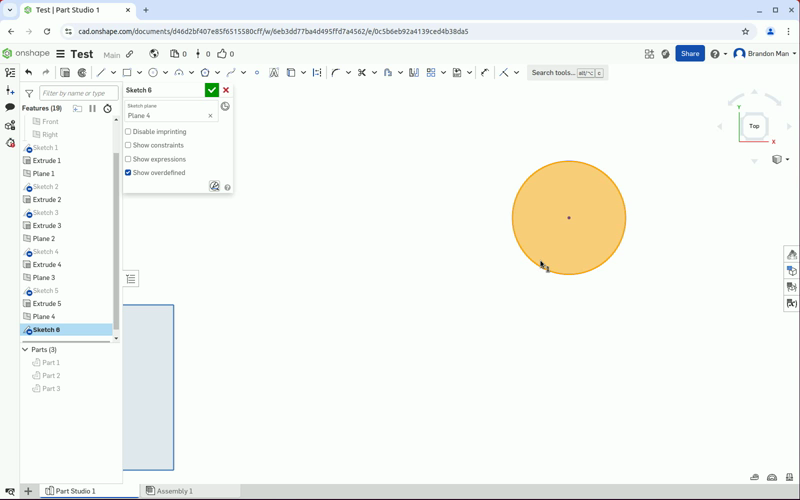
scroll(-6)
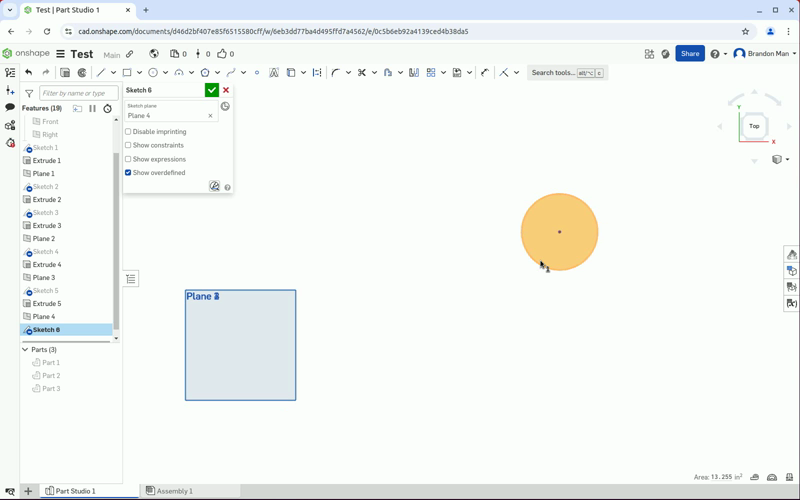
scroll(-6)
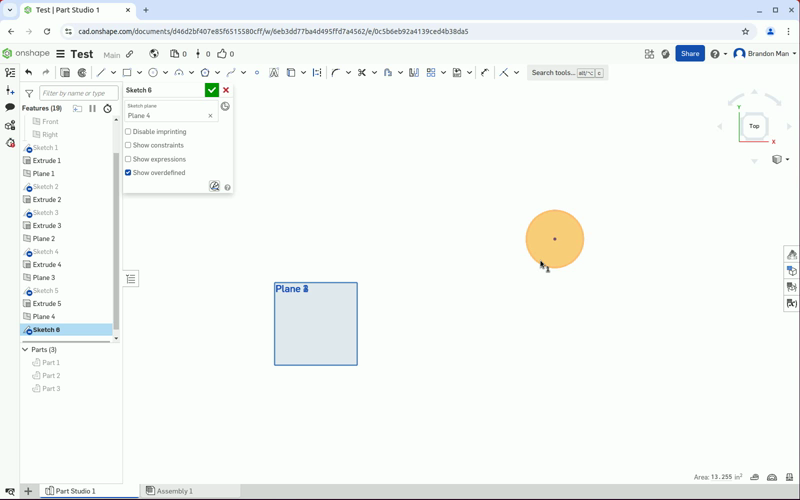
scroll(-6)
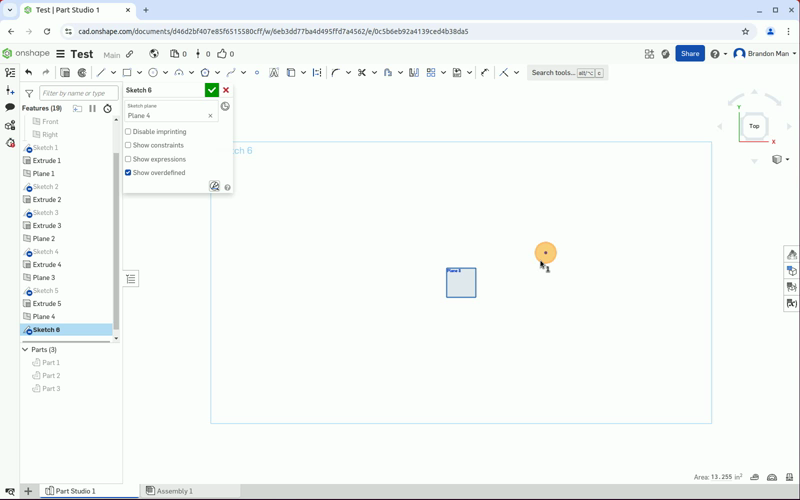
mouse_move(73, 352)
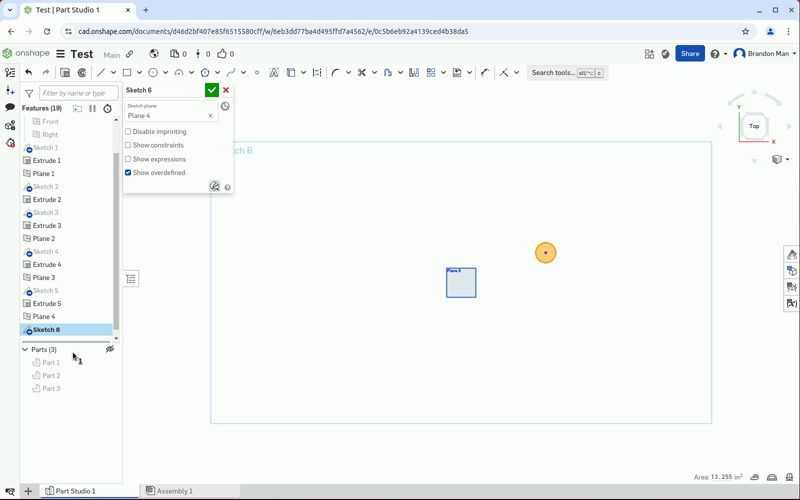
key(shift+y)
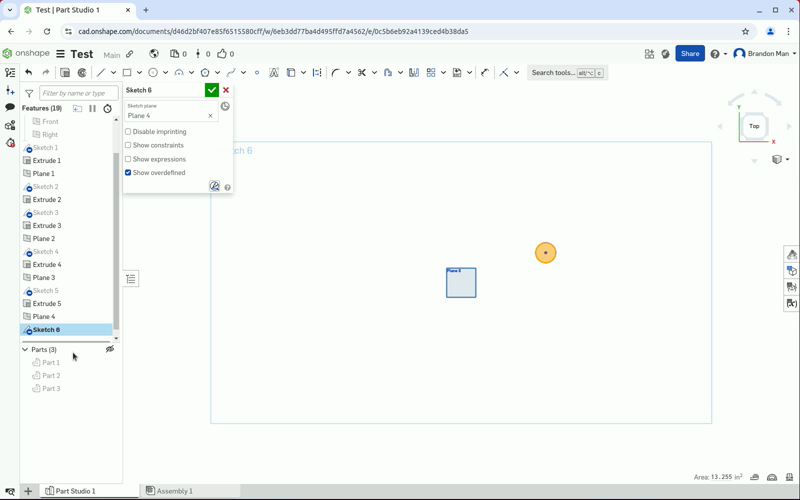
key(shift+e)
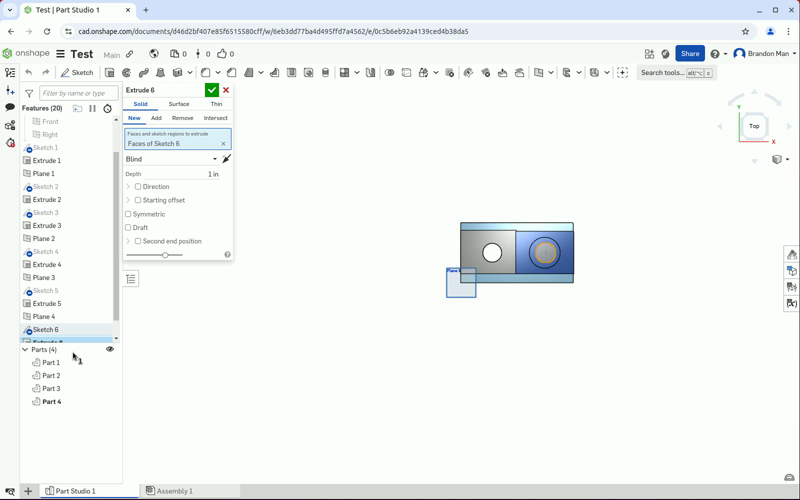
mouse_move(143, 106)
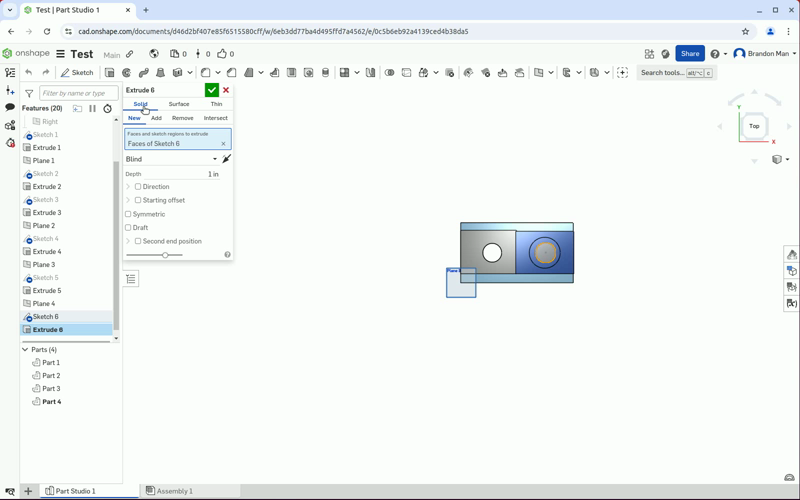
click(143, 106)
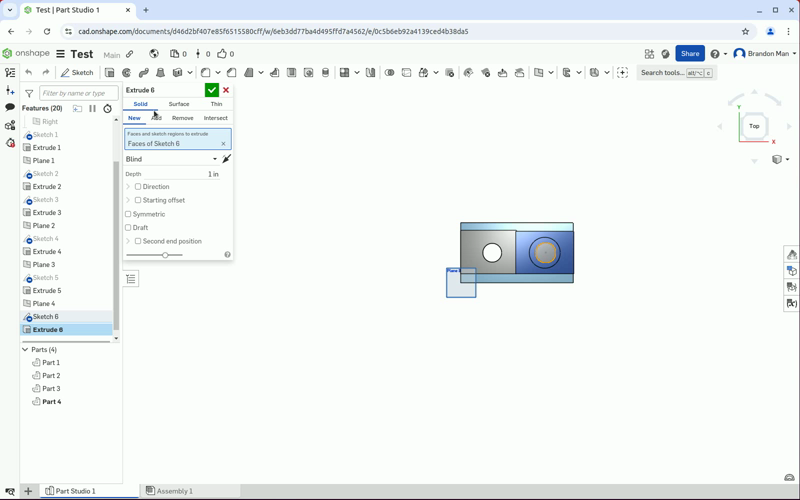
mouse_move(186, 120)
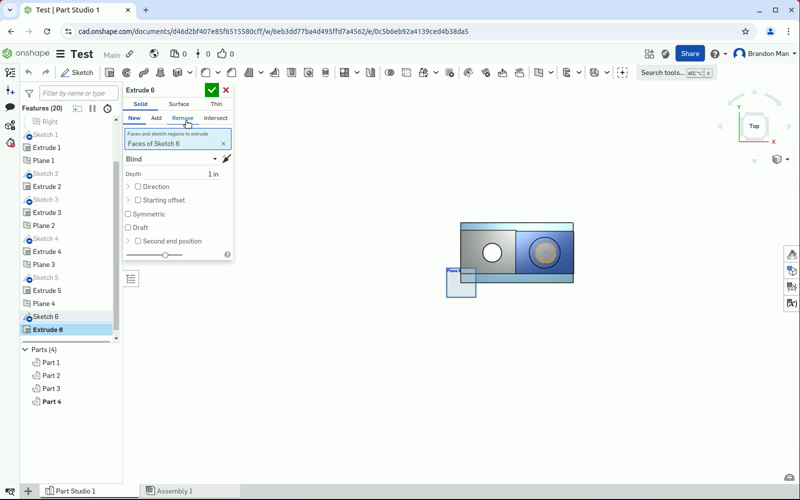
click(186, 120)
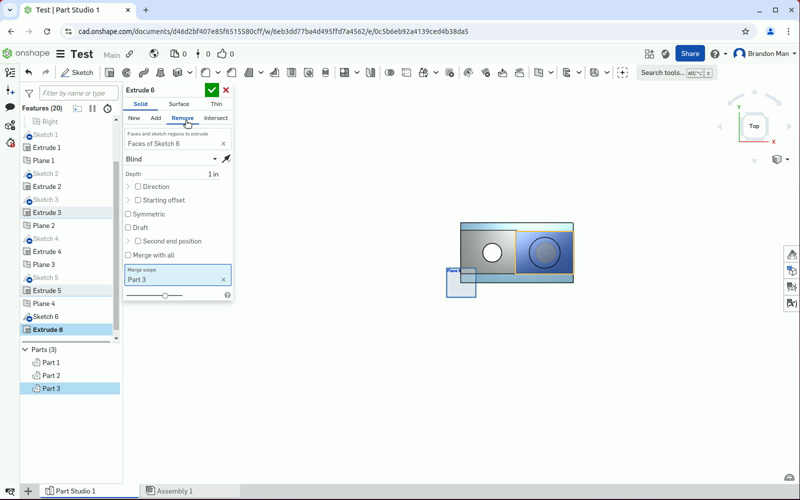
key(tab, 4)
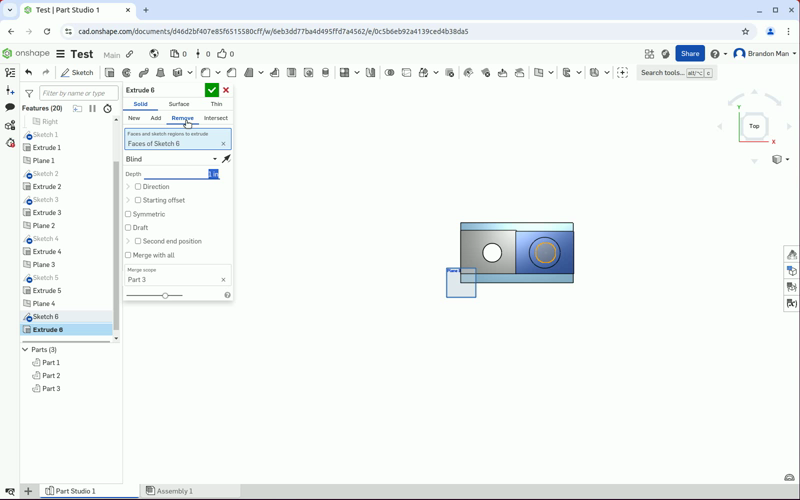
text(10.11)
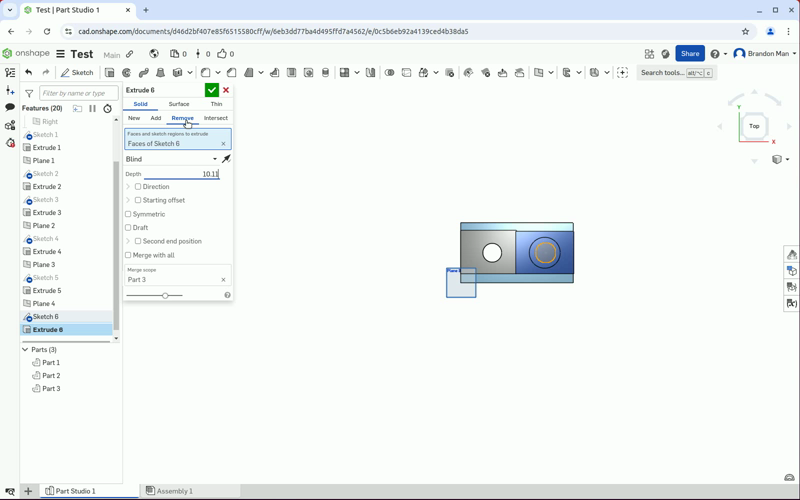
key(tab, 6)
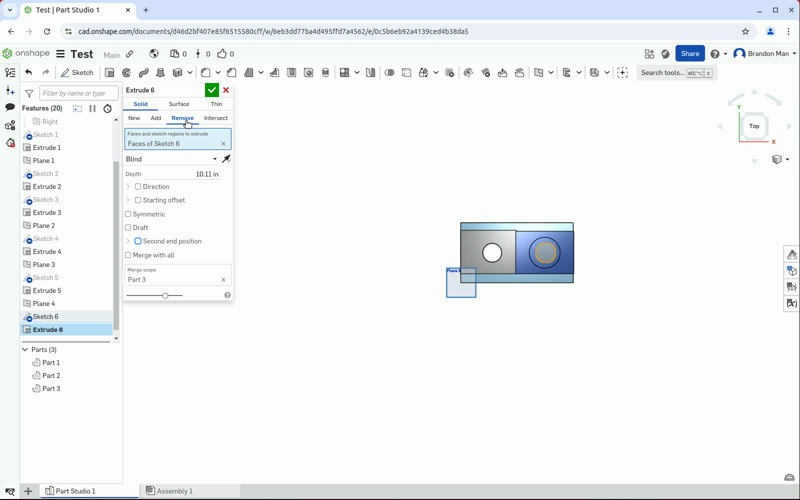
key(space)
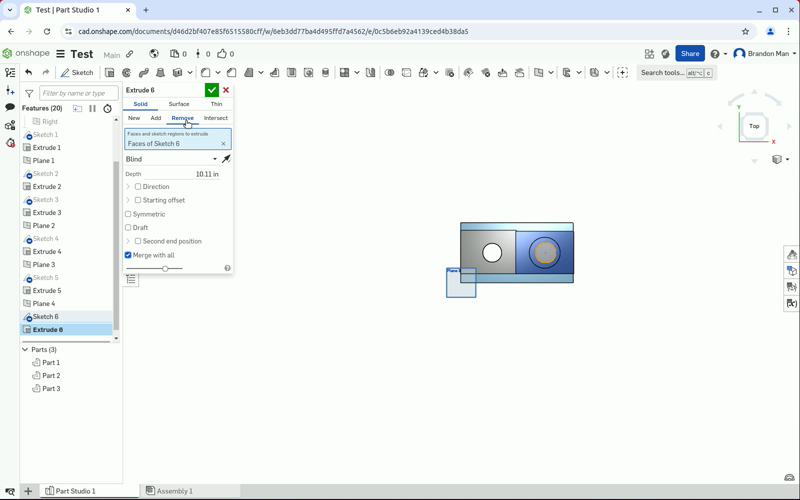
key(enter)
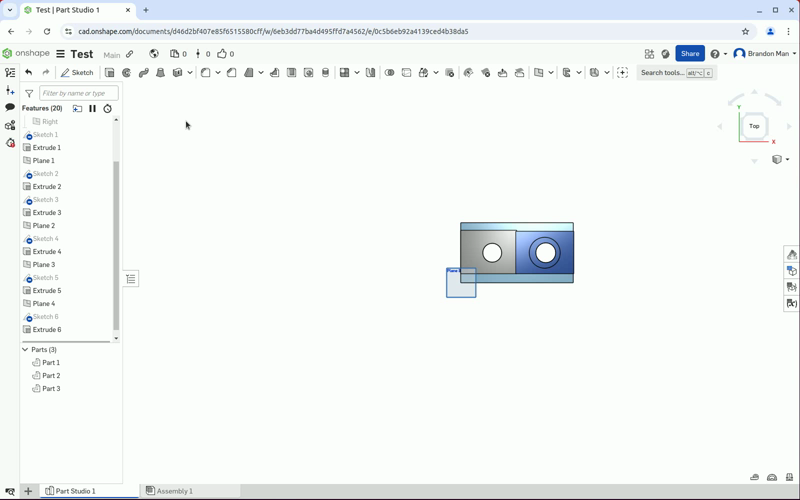
key(shift+h)
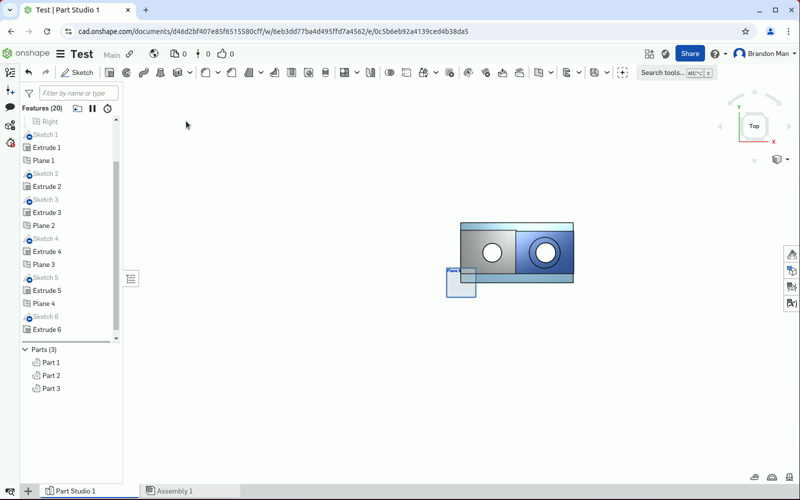
key(shift+h)
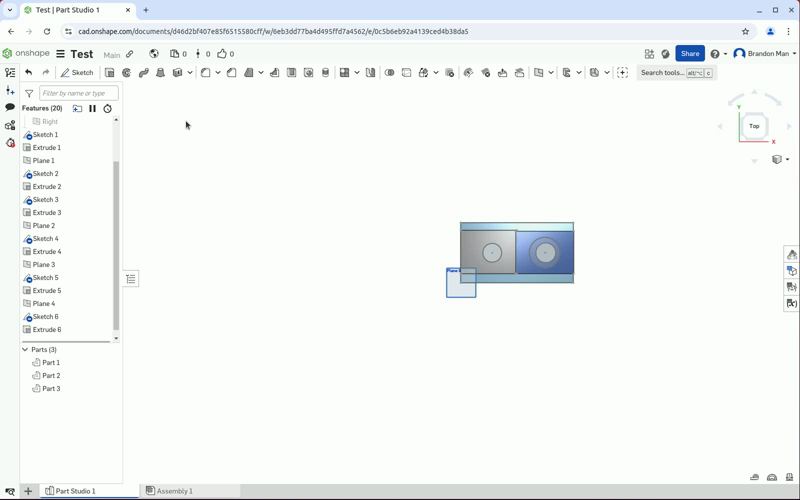
key(shift+7)
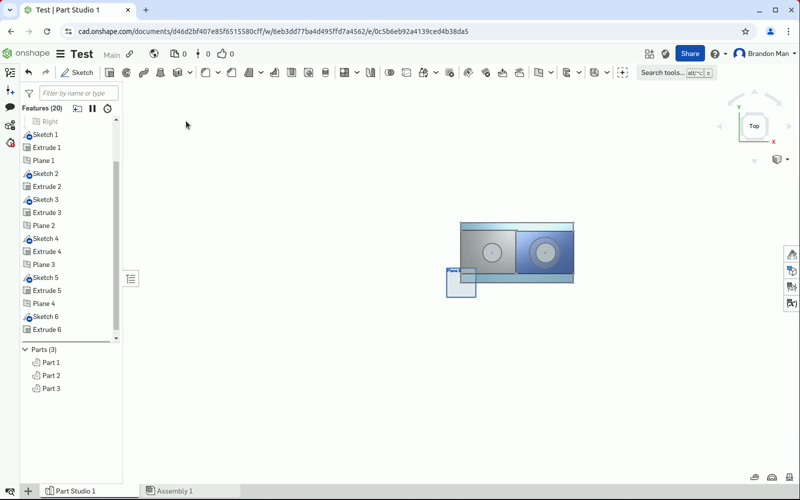
key(up, 3)
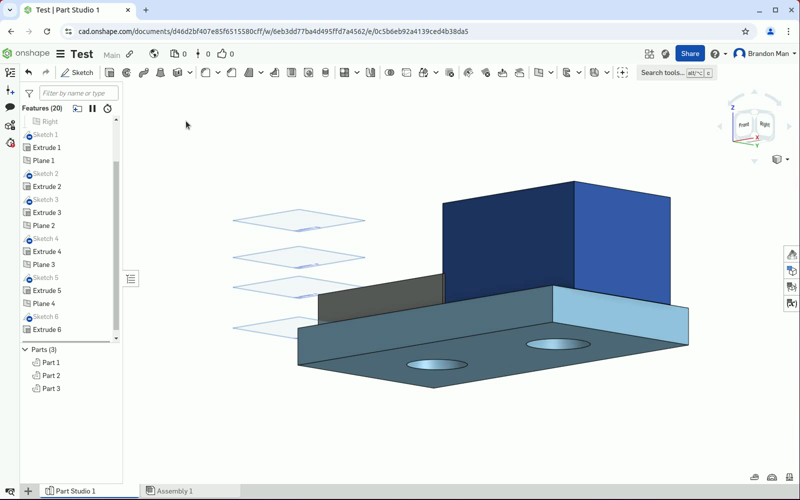
key(left, 3)
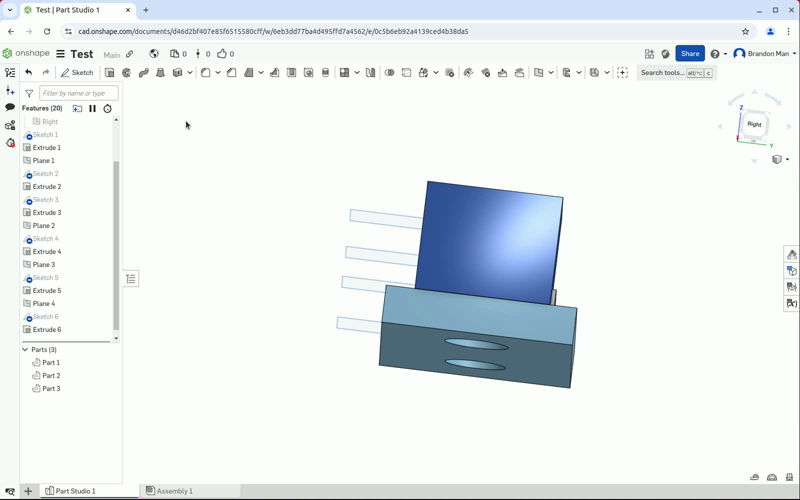
key(right, 3)
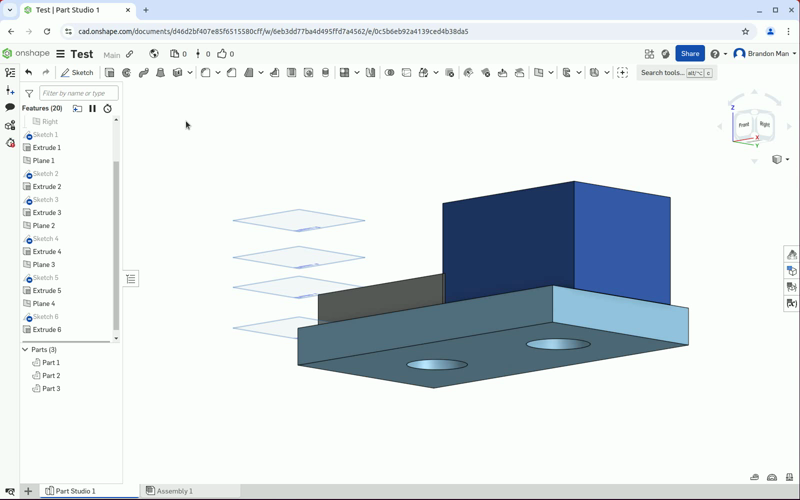
key(down, 3)
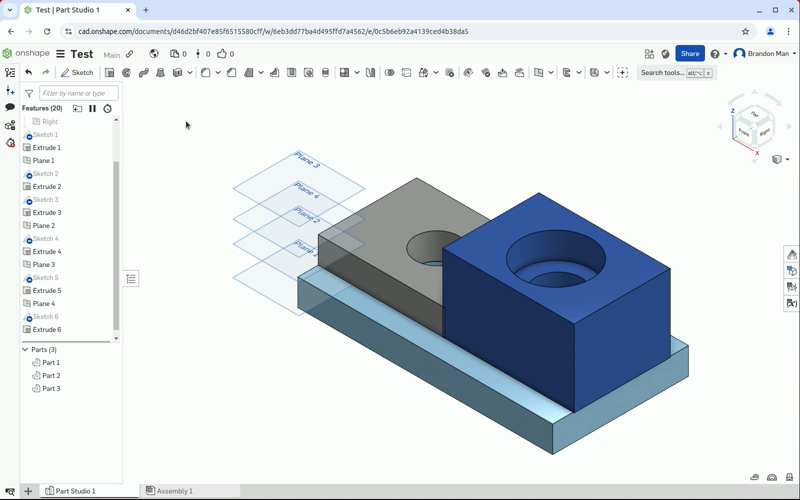
mouse_move(69, 137)
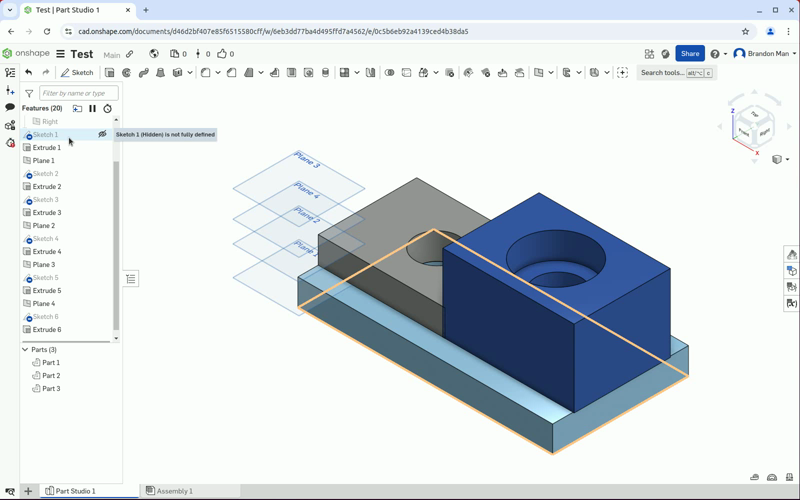
click(69, 137)